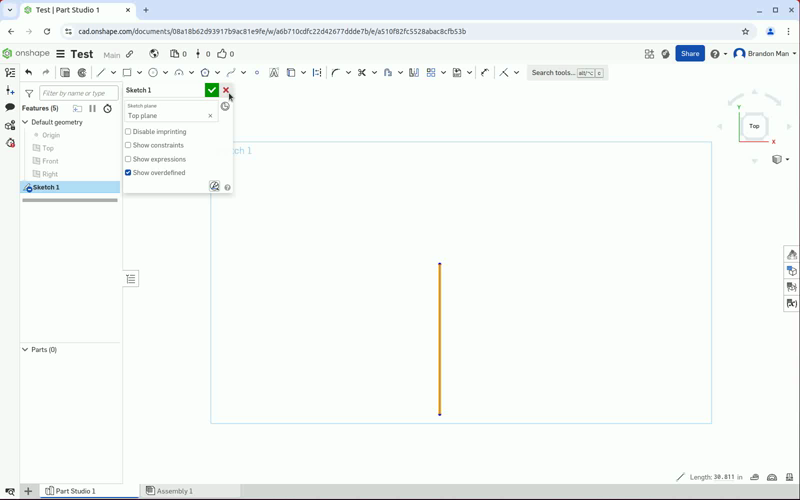
key(shift+h)
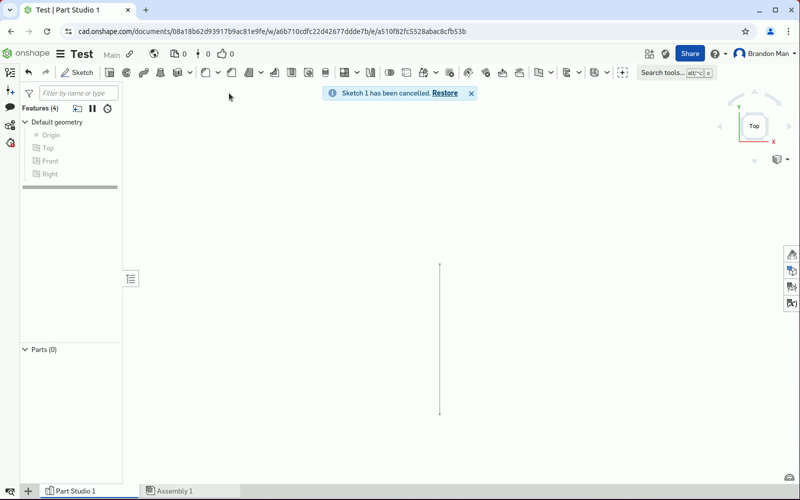
mouse_move(73, 352)
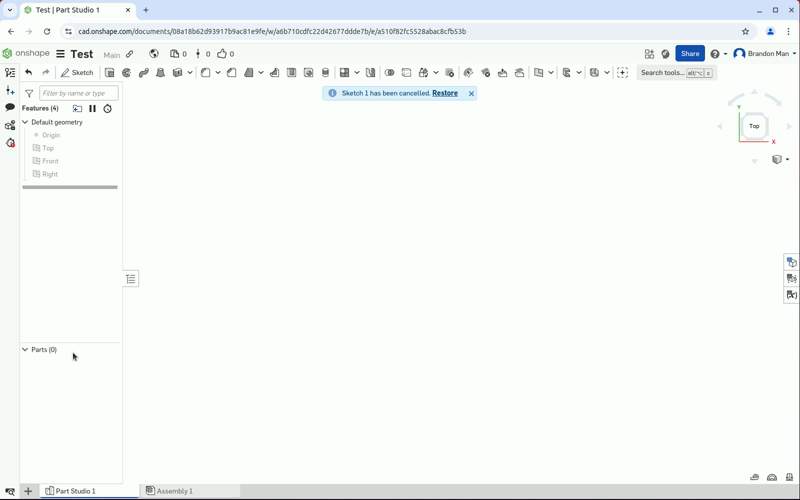
key(y)
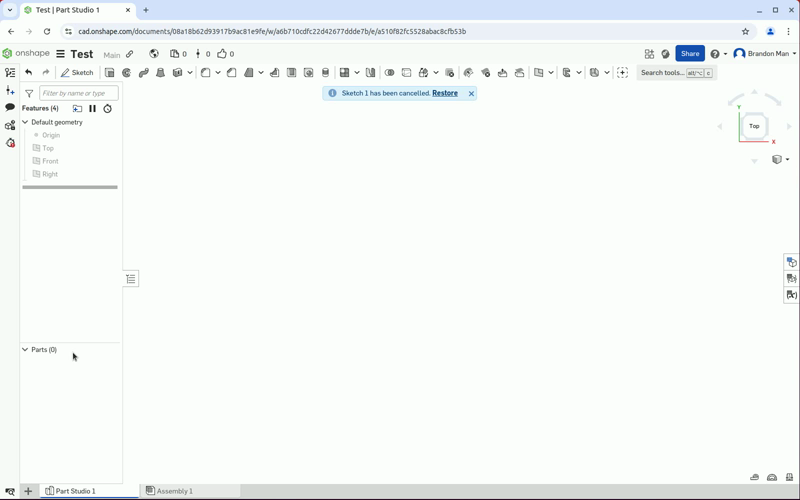
key(shift+p)
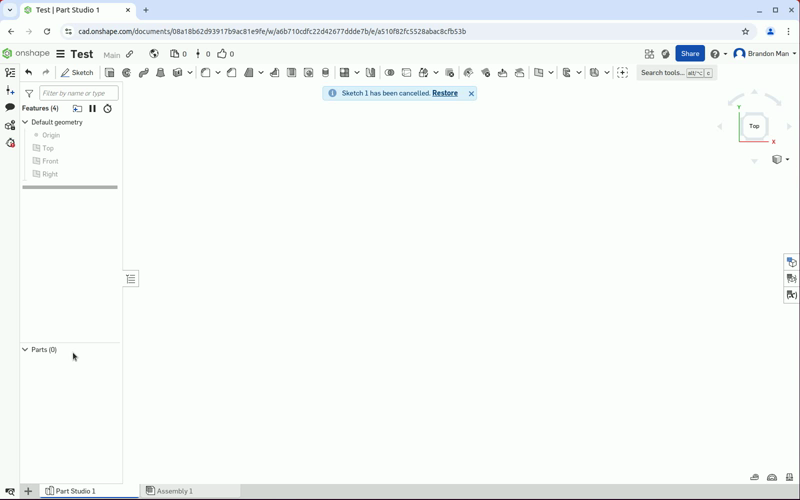
key(space)
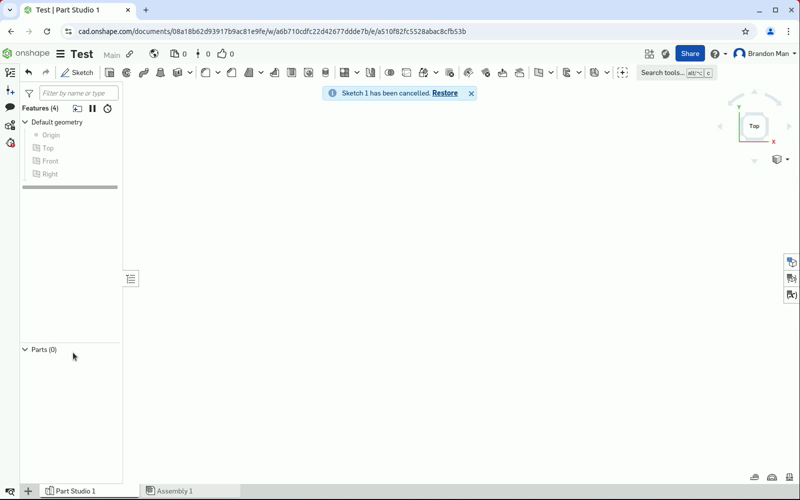
key_down(shift)
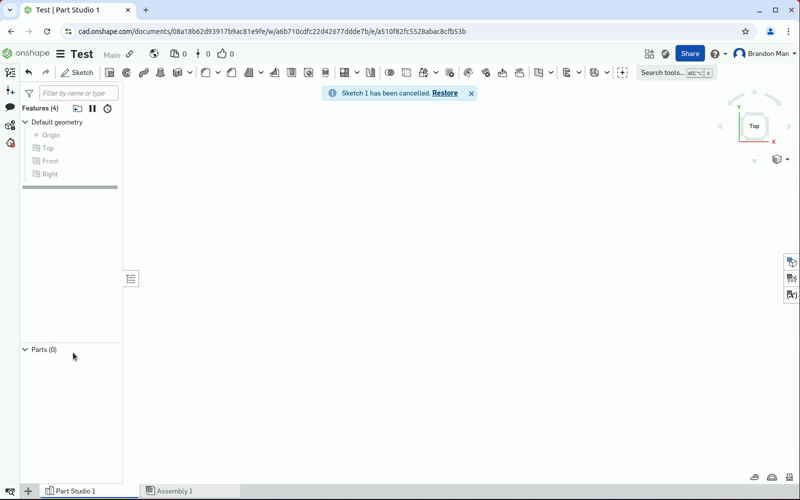
key(up)
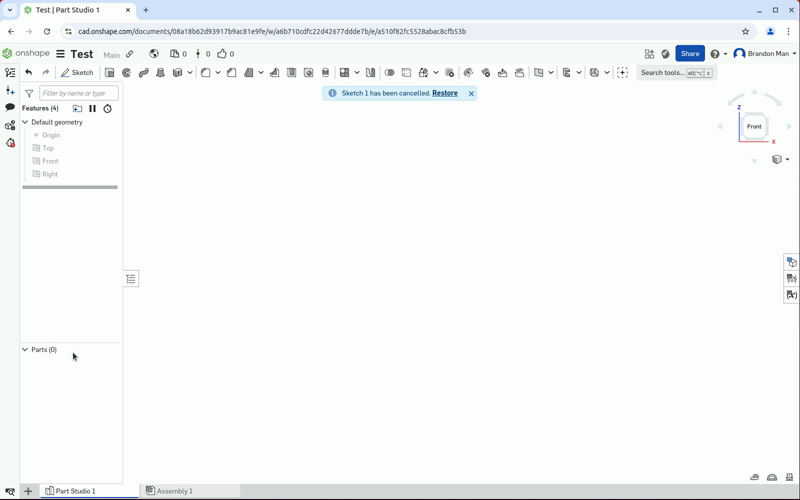
key_up(shift)
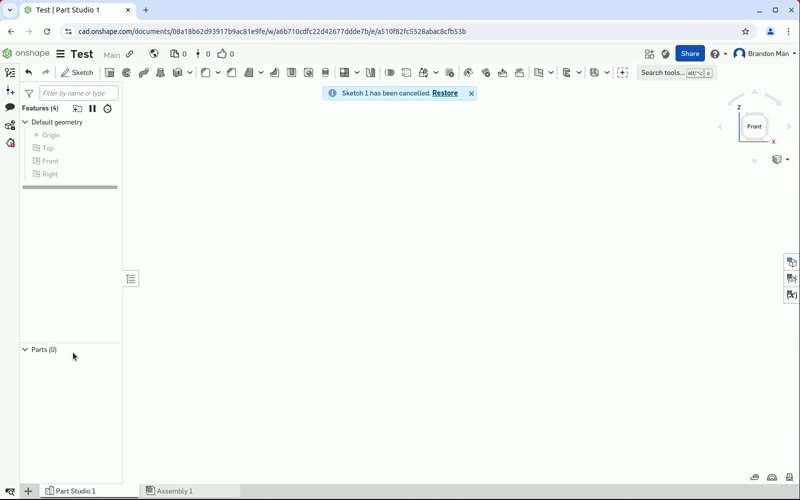
mouse_move(73, 352)
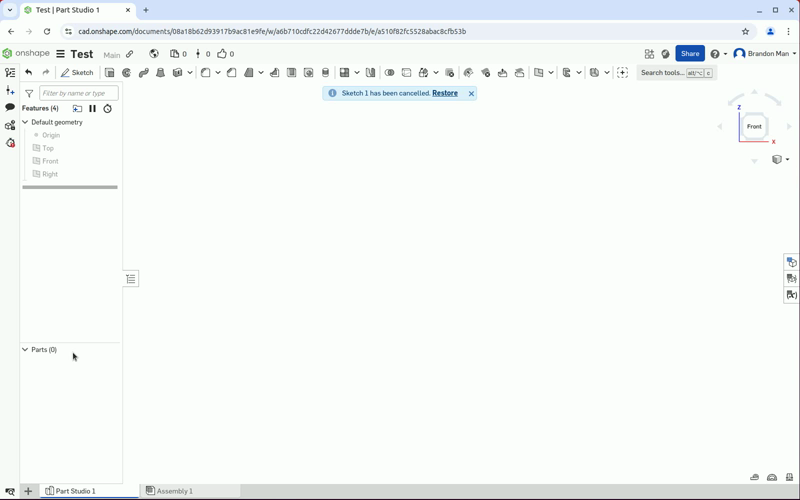
key(shift+y)
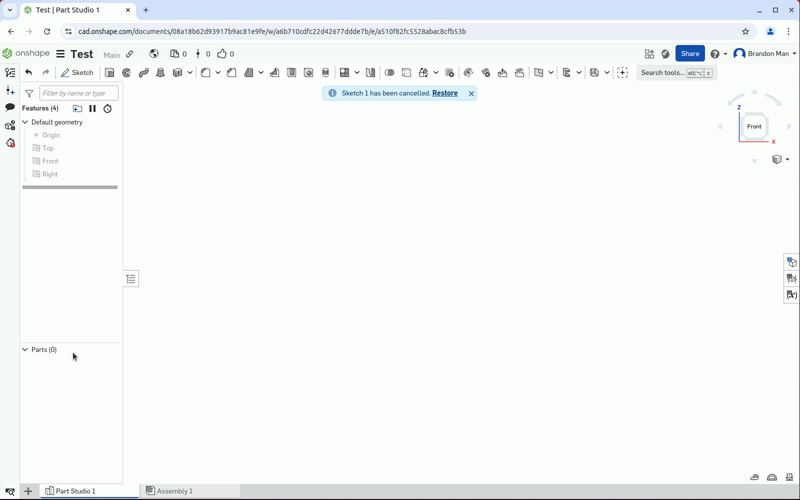
key(shift+s)
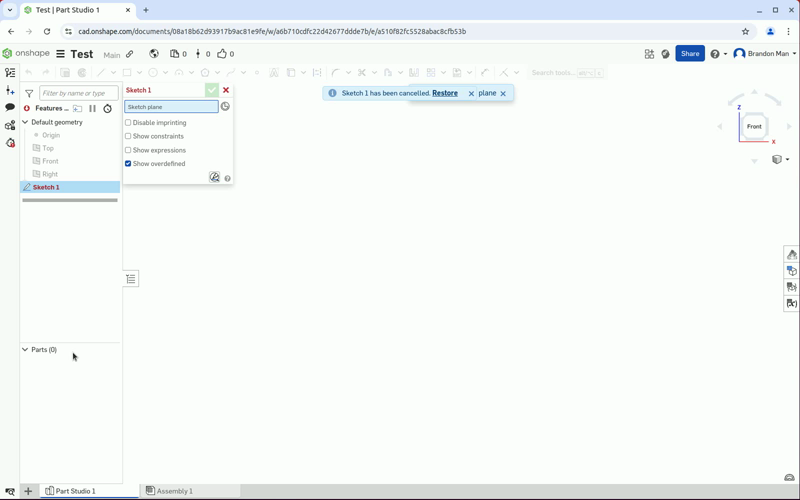
mouse_move(73, 163)
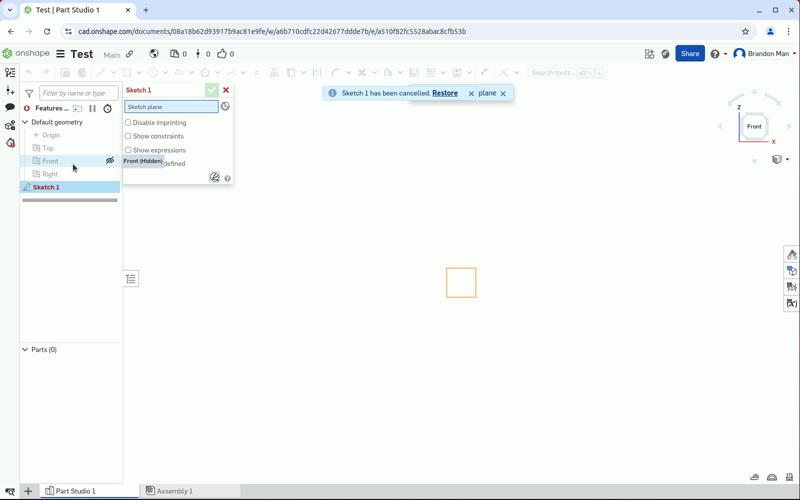
click(73, 163)
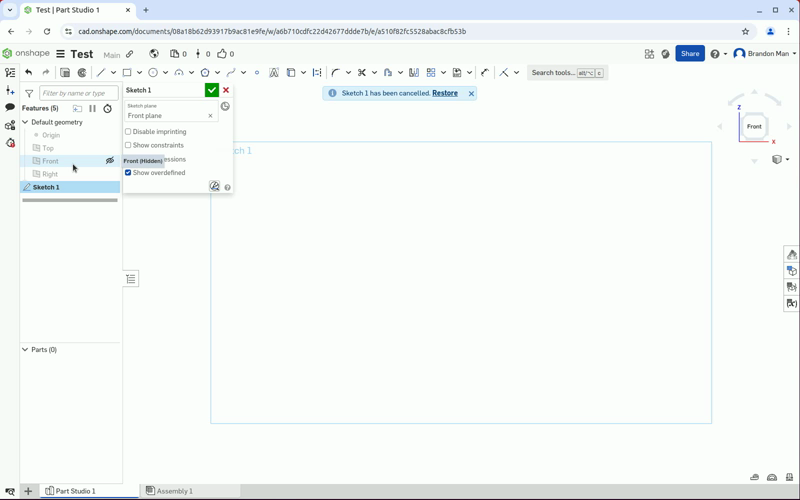
mouse_move(73, 352)
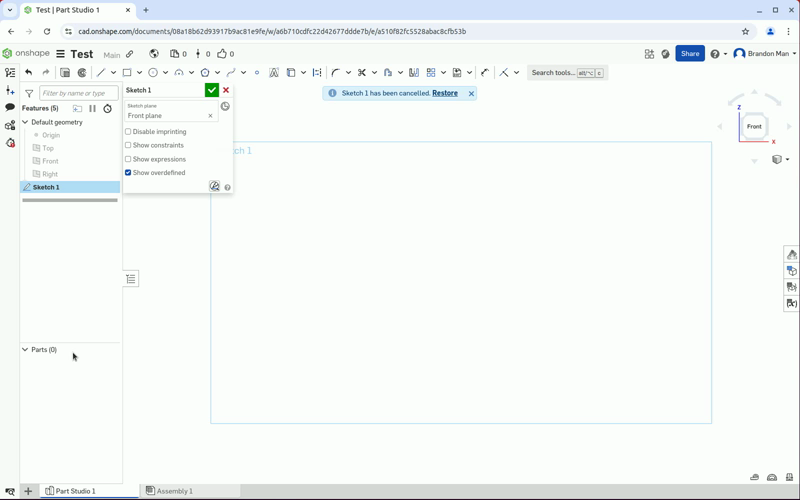
key(y)
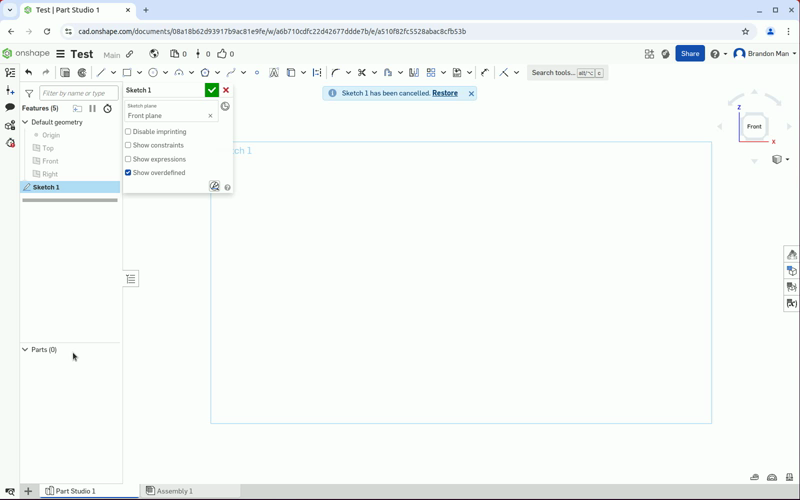
key(l)
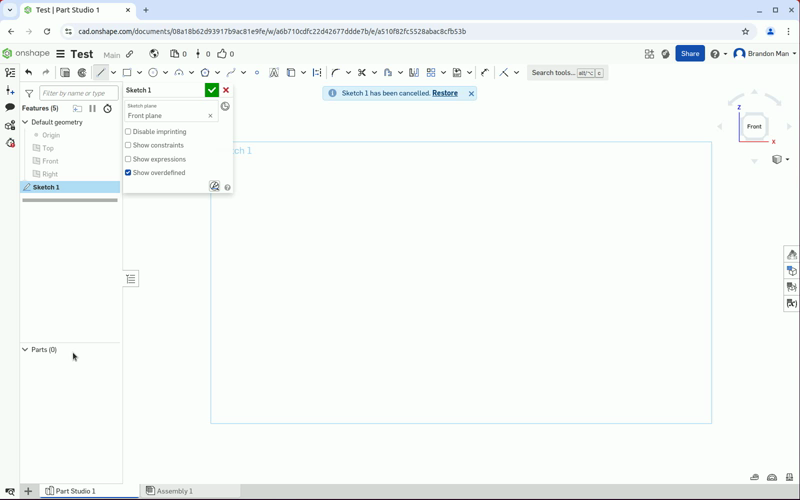
key_down(shift)
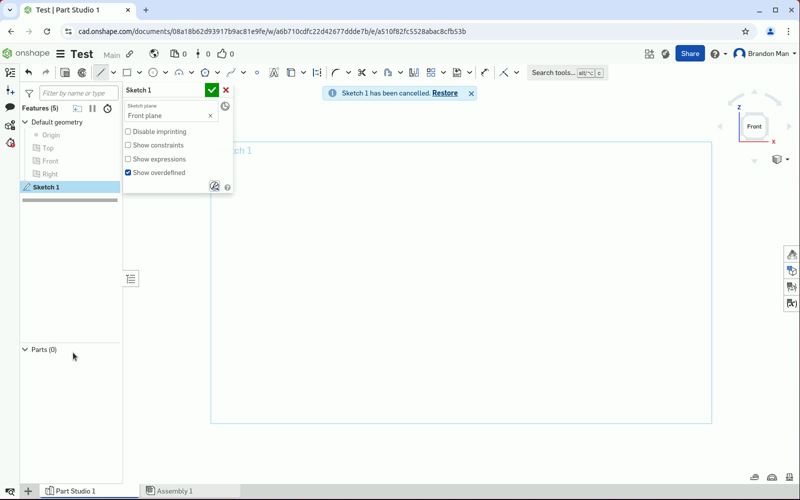
mouse_move(403, 275)
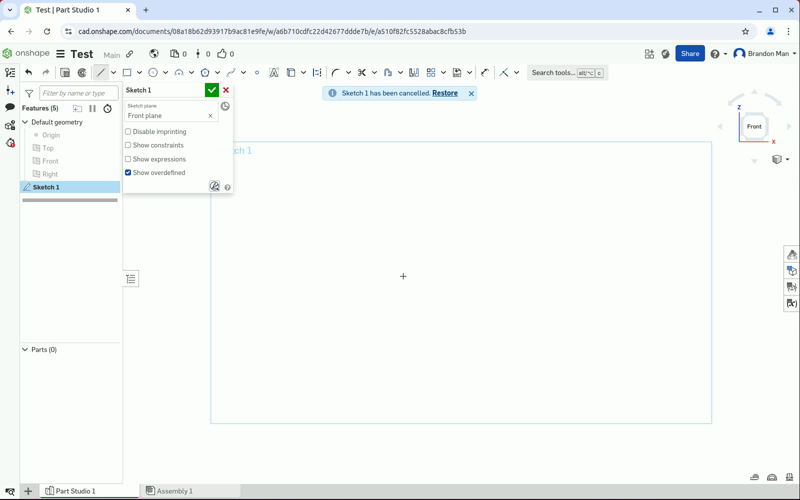
click(403, 275)
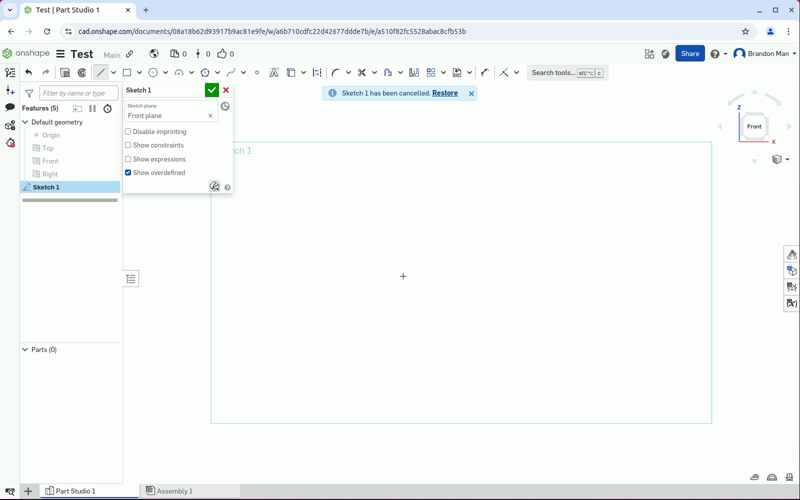
key_up(shift)
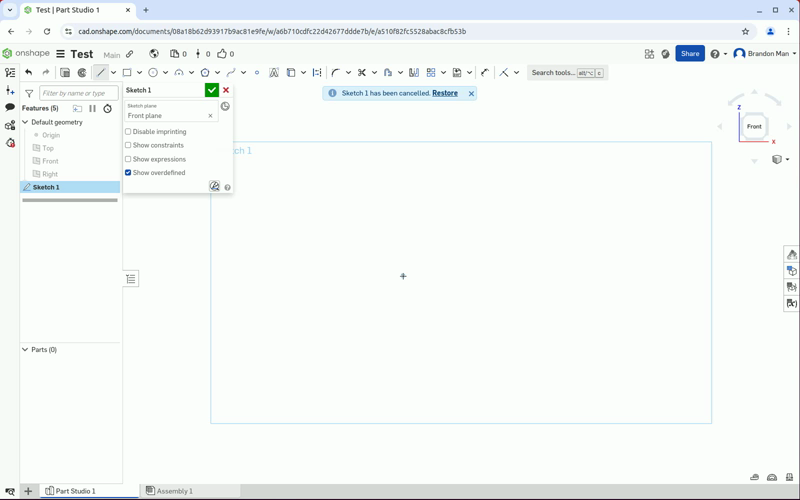
key_down(shift)
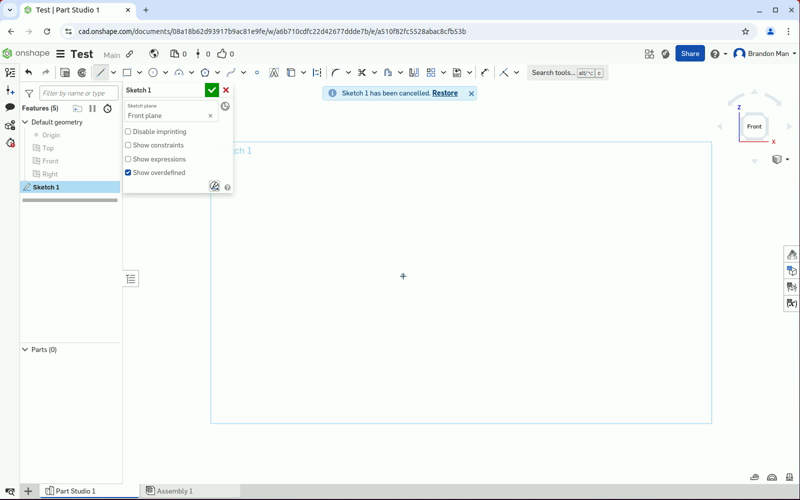
mouse_move(410, 384)
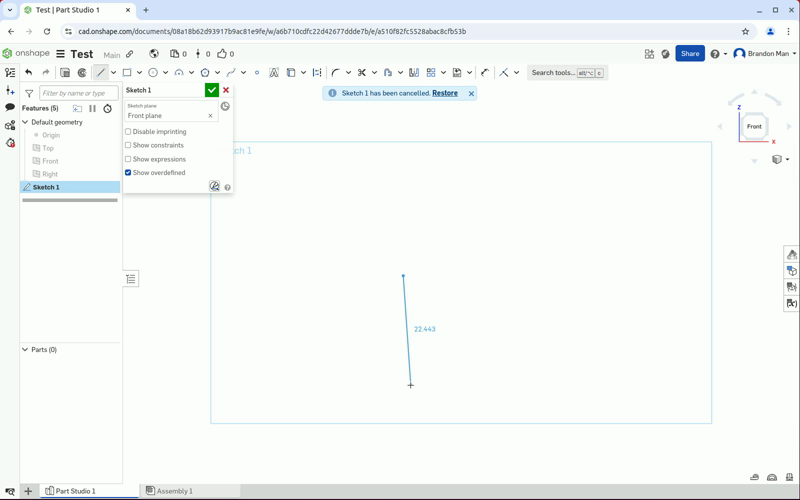
click(410, 384)
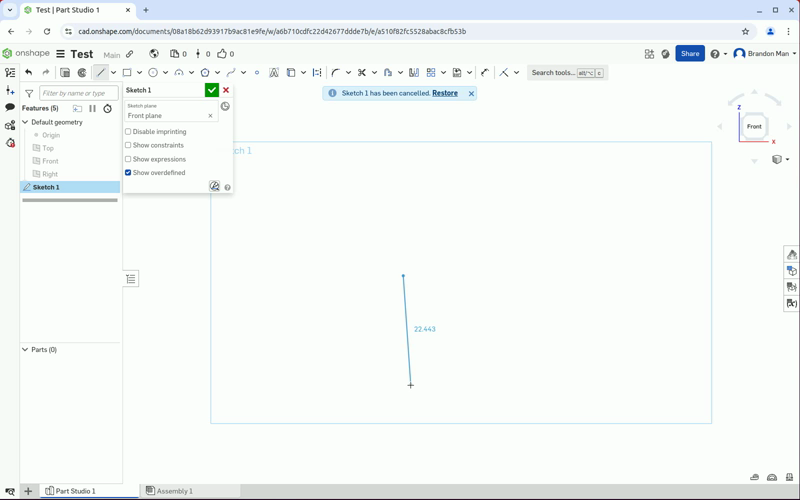
key_up(shift)
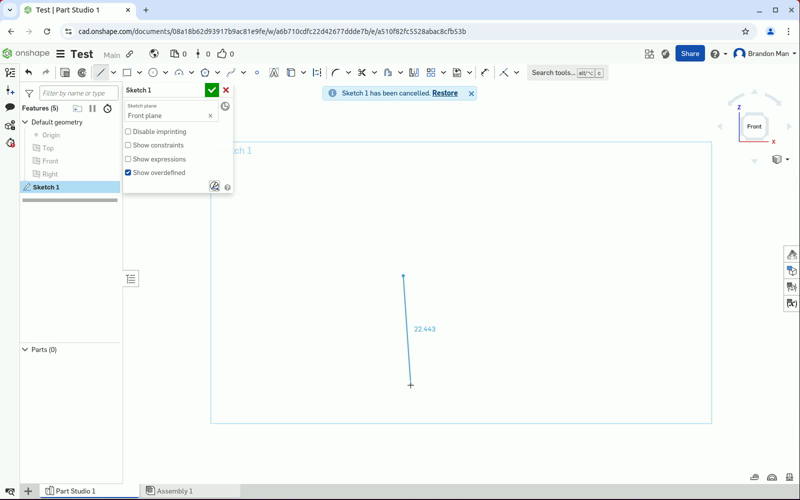
key(esc)
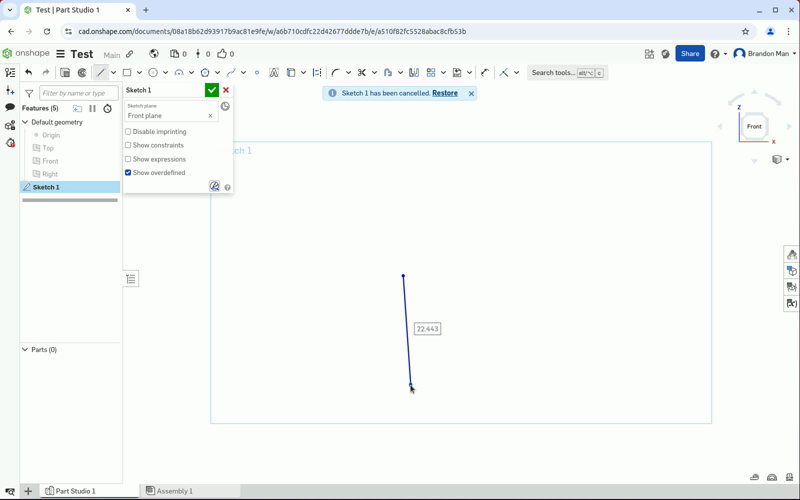
key(a)
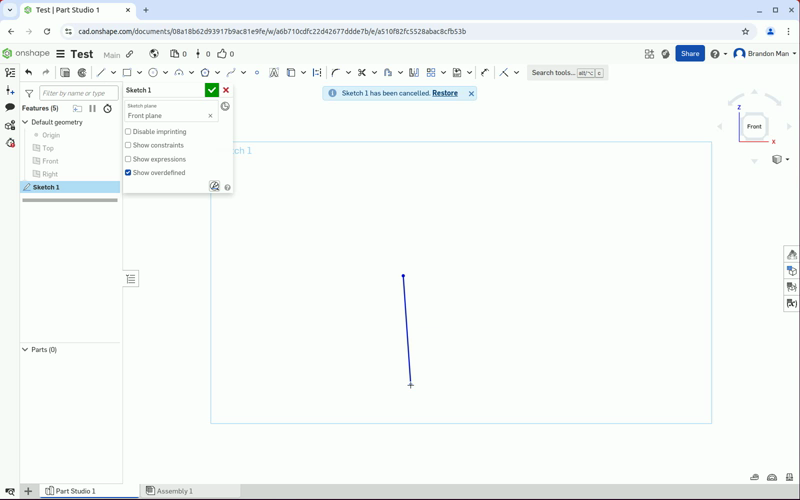
mouse_move(410, 384)
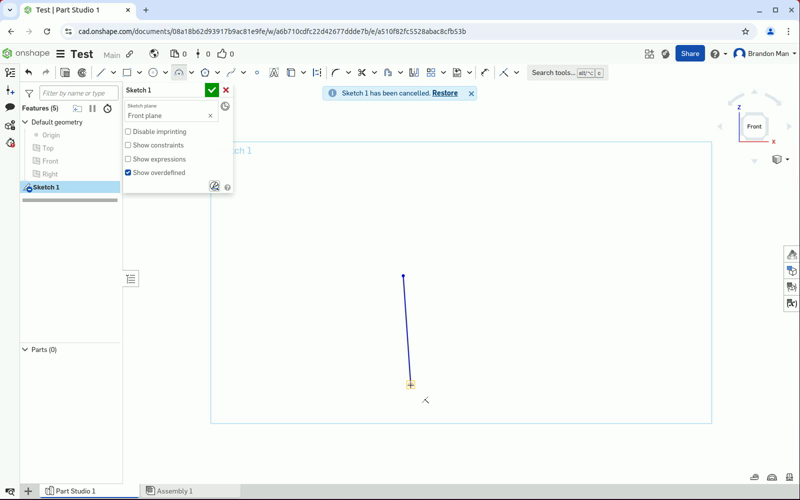
click(410, 384)
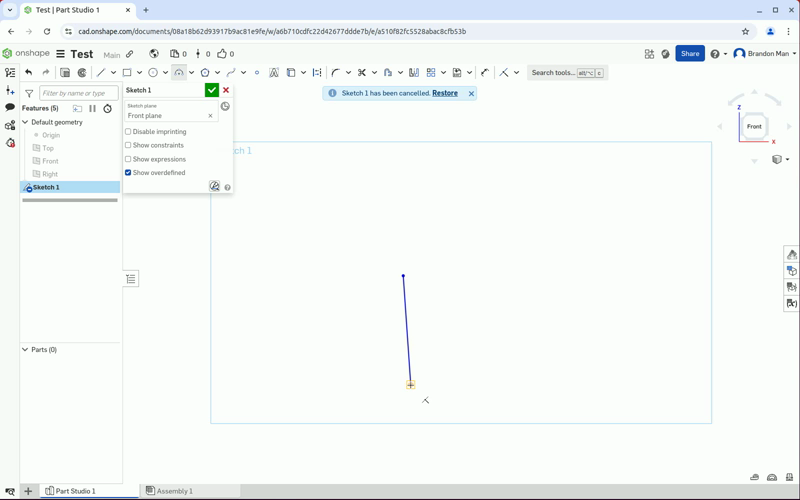
key_down(shift)
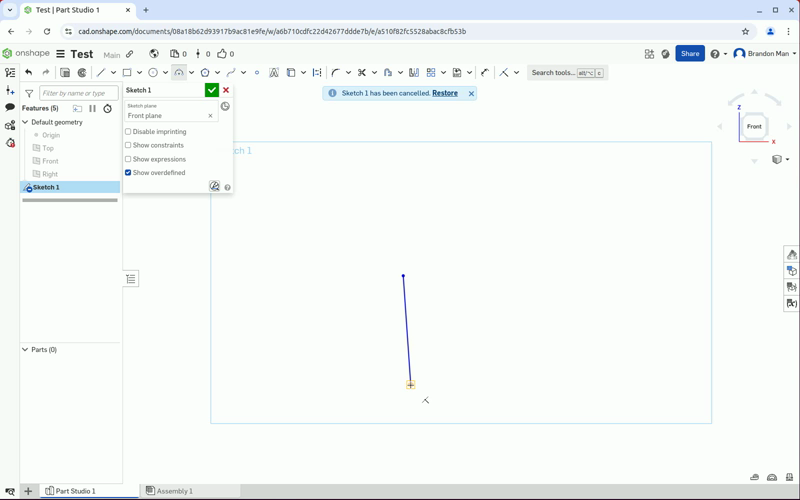
mouse_move(430, 392)
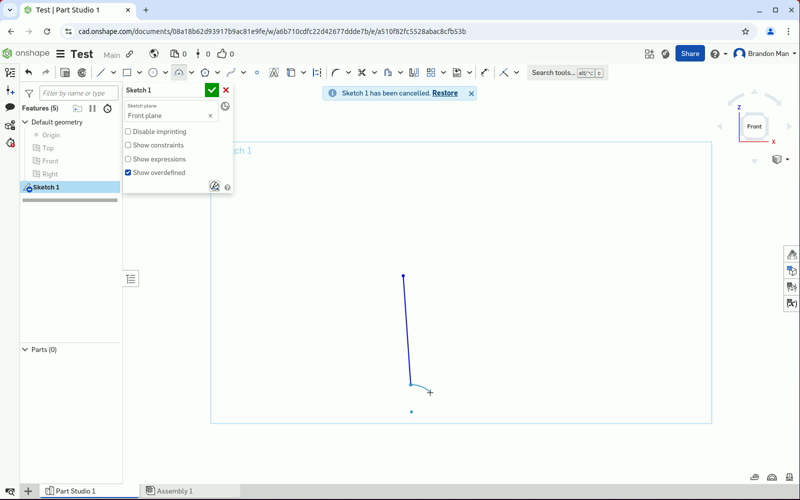
click(430, 392)
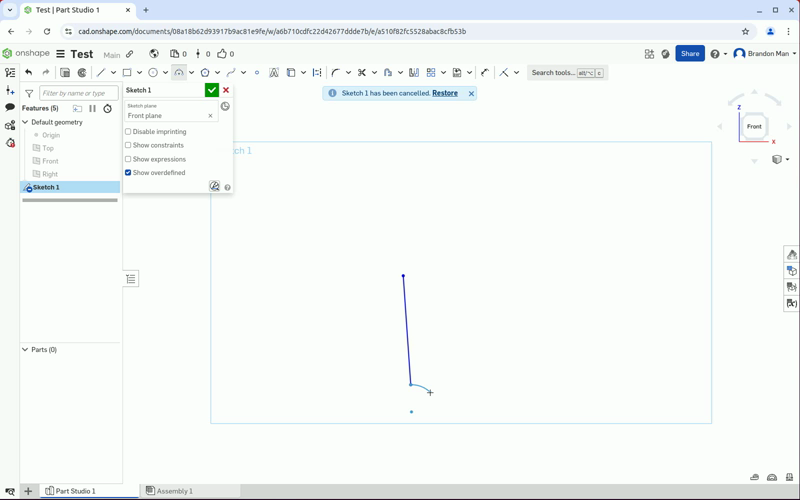
mouse_move(418, 394)
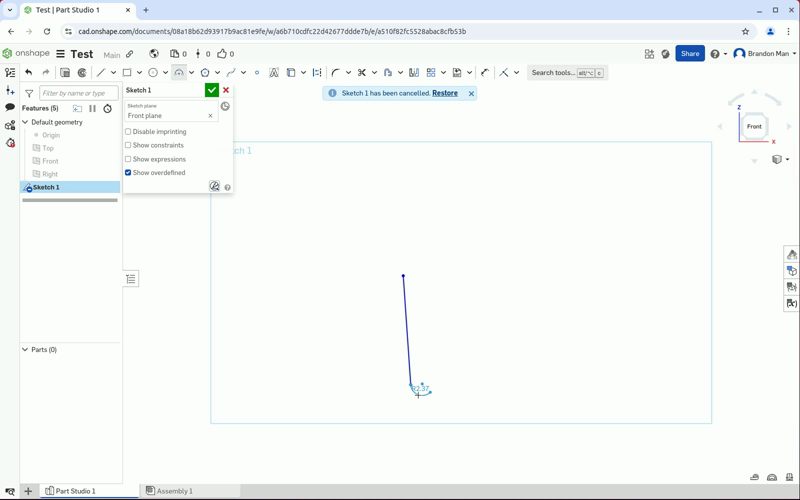
click(418, 394)
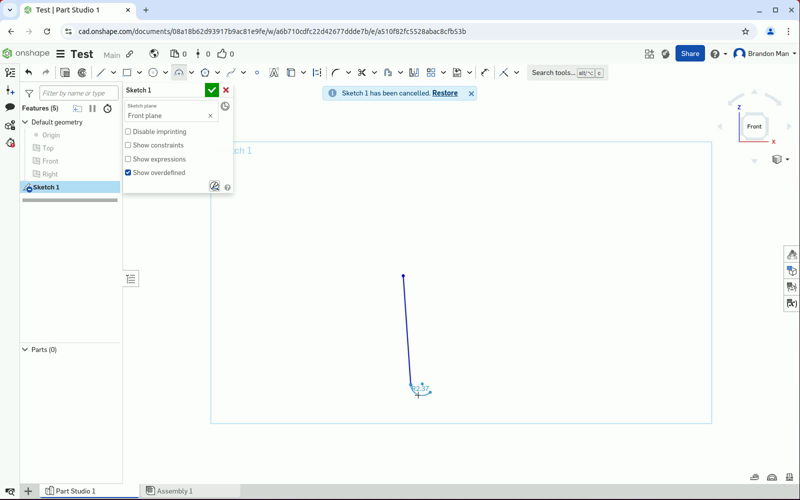
key_up(shift)
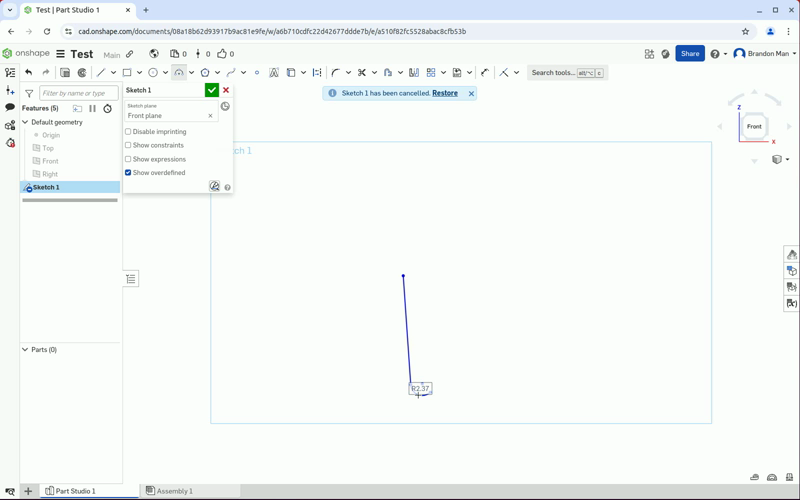
key(esc)
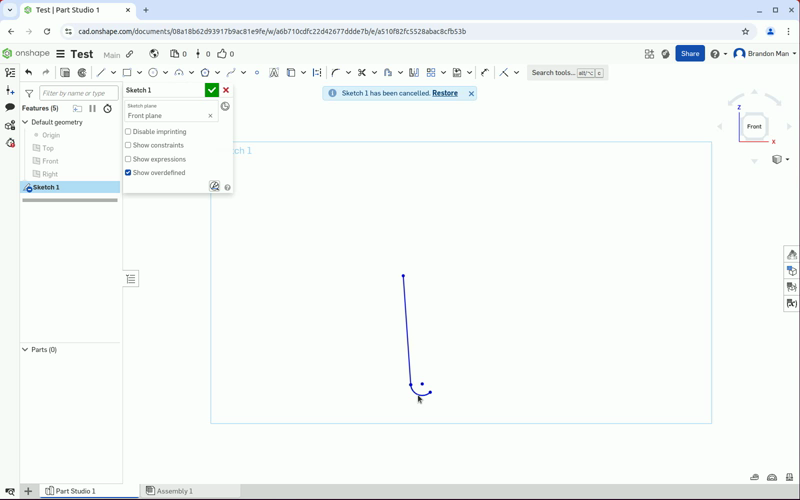
key(l)
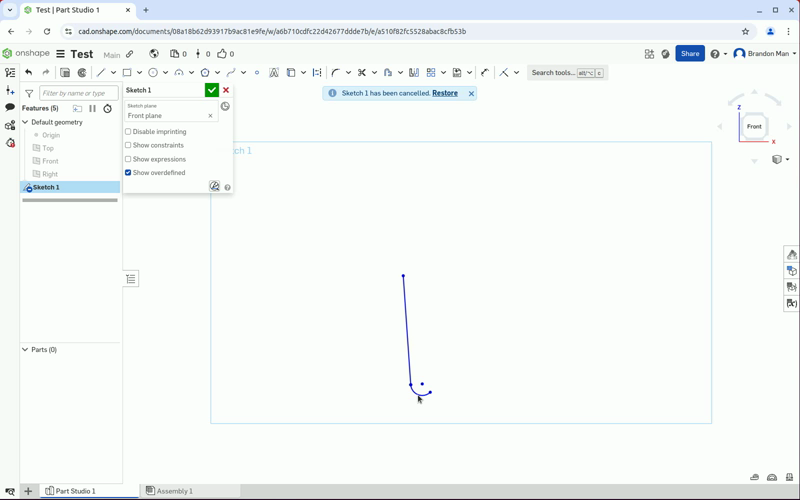
mouse_move(430, 392)
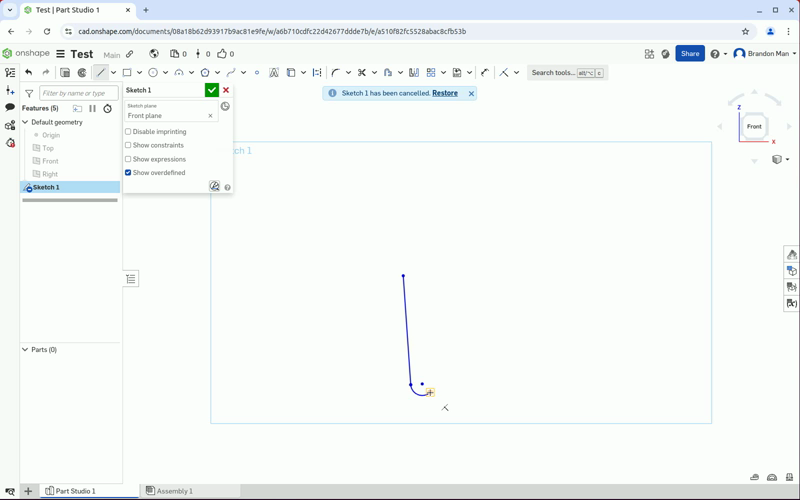
click(430, 392)
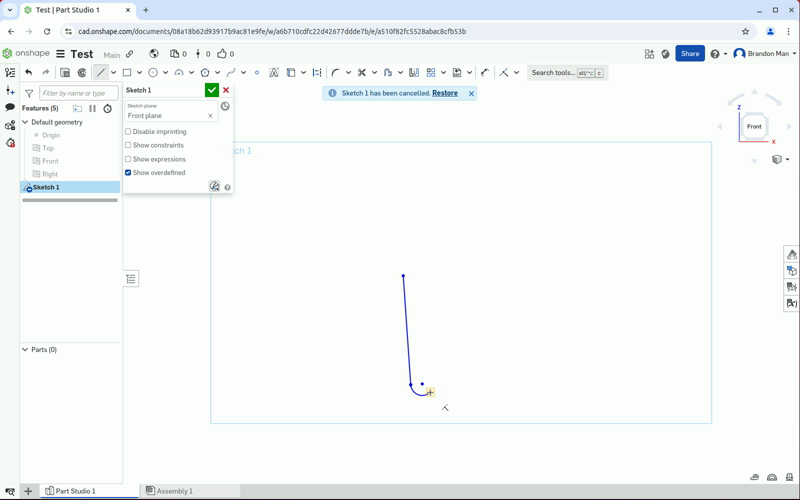
key_down(shift)
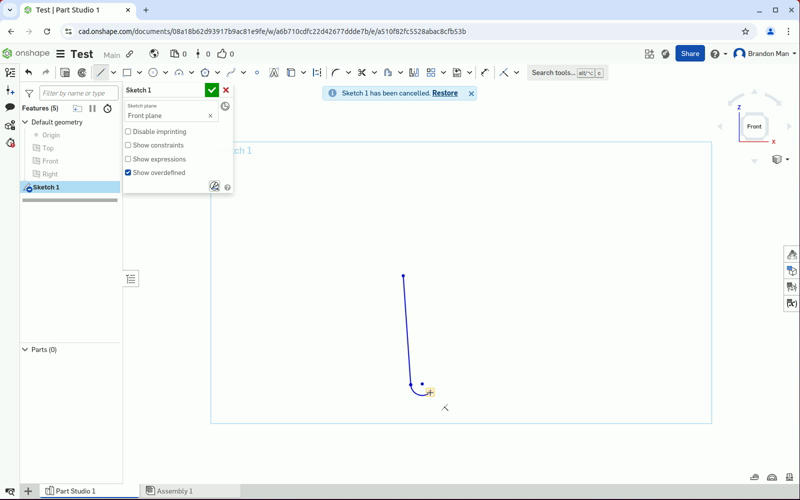
mouse_move(544, 283)
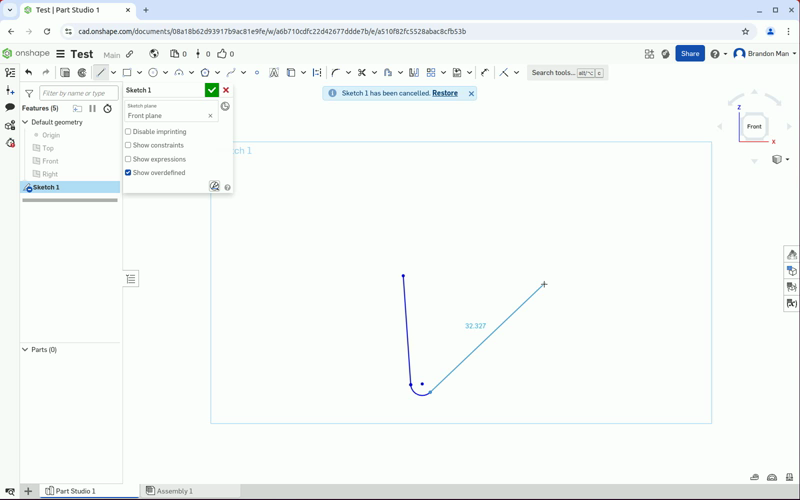
click(544, 283)
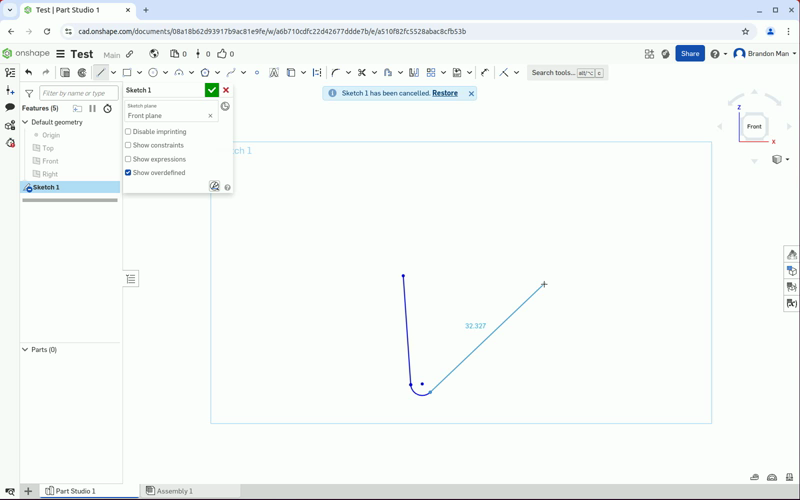
key_up(shift)
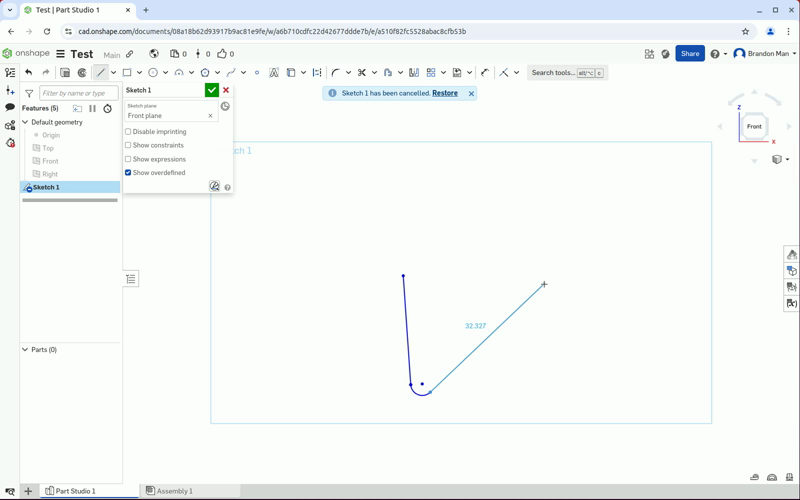
key(esc)
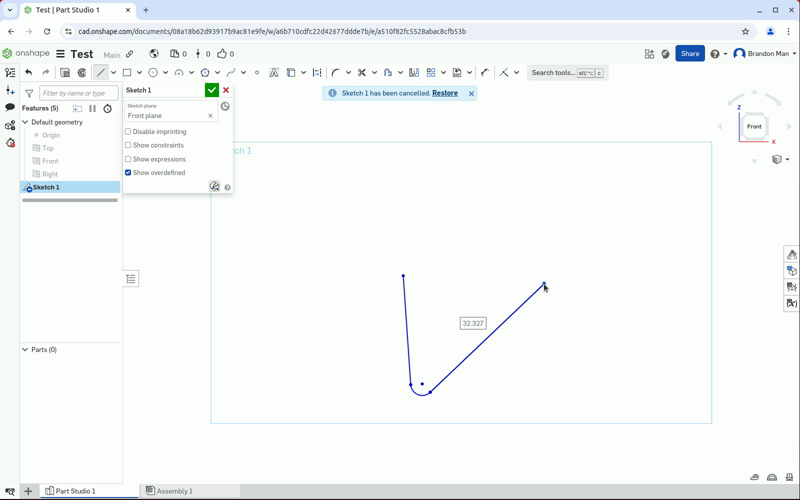
key(a)
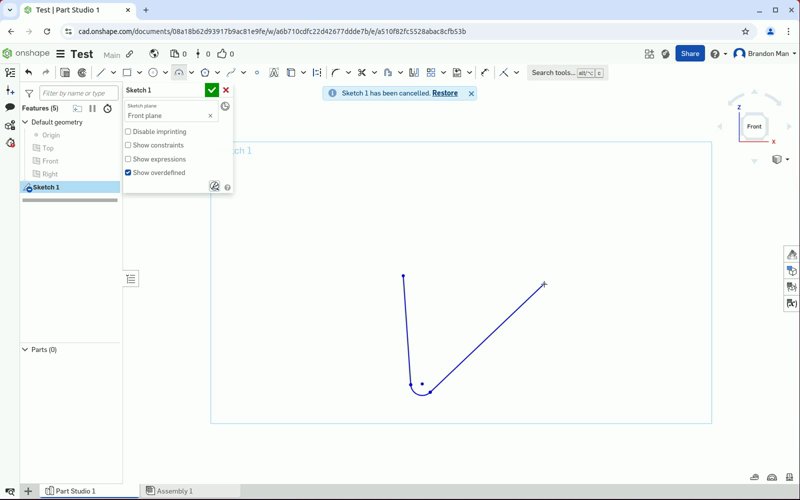
mouse_move(544, 283)
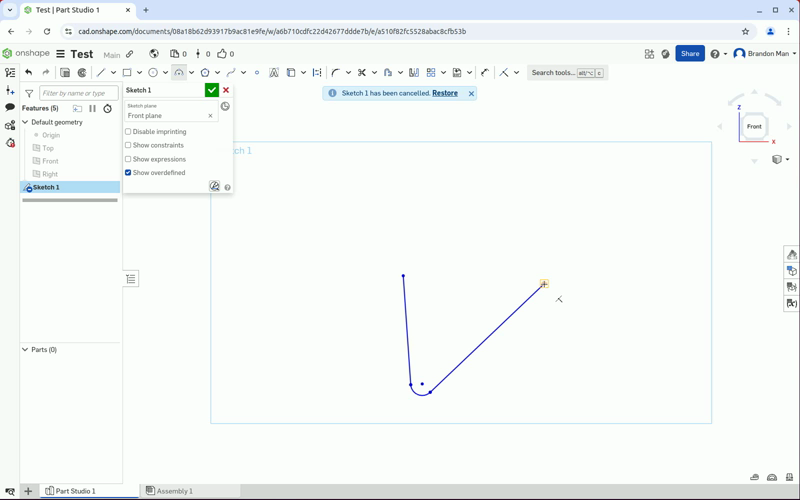
click(544, 283)
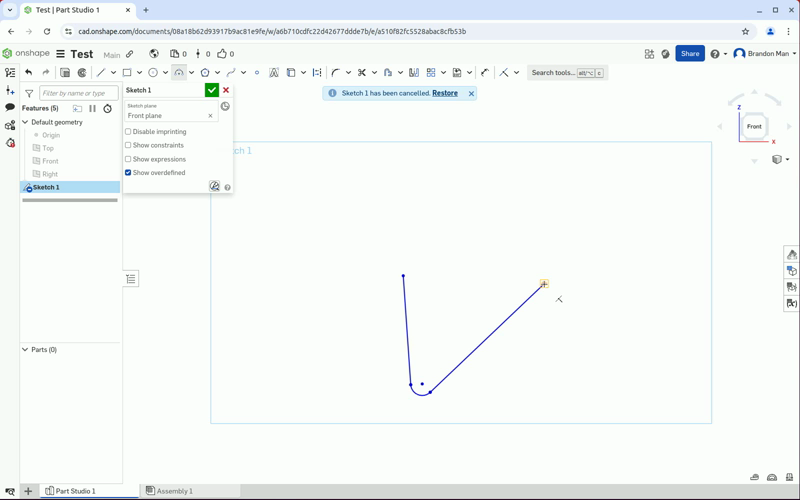
key_down(shift)
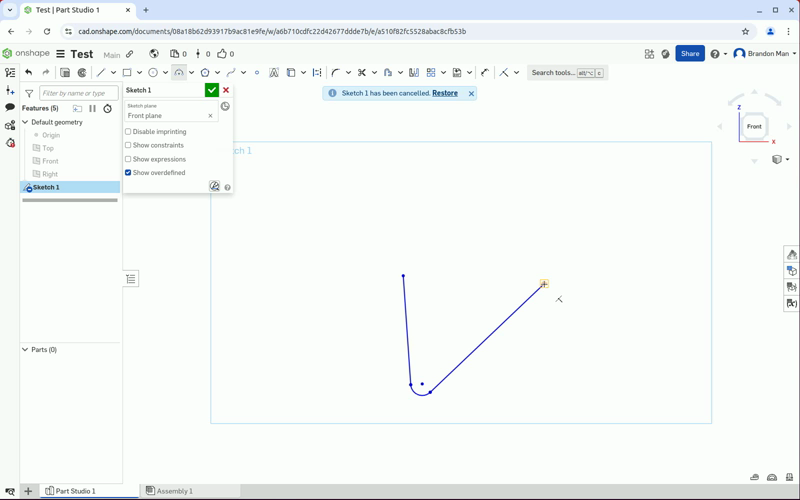
mouse_move(534, 263)
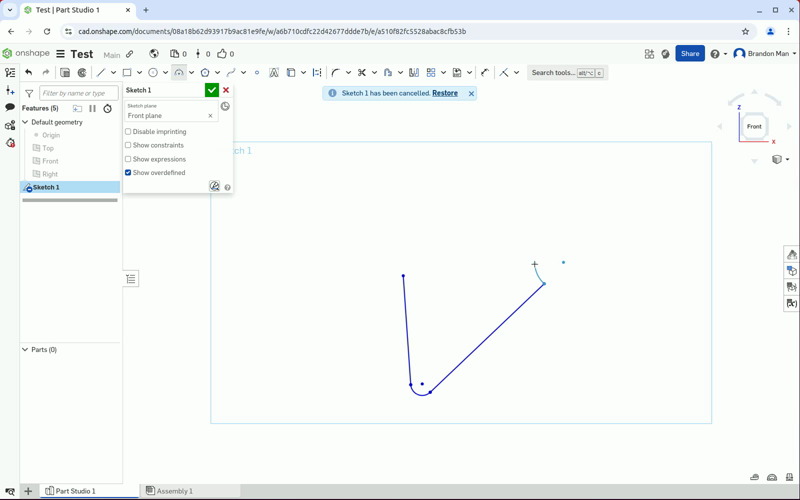
click(534, 263)
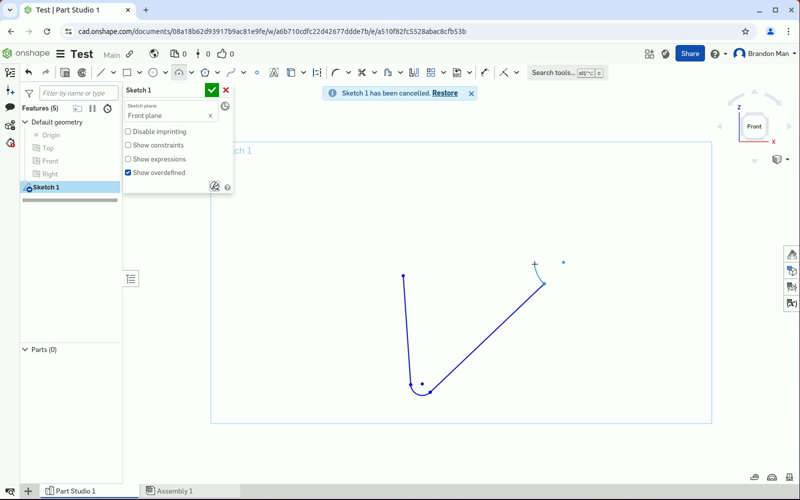
mouse_move(546, 270)
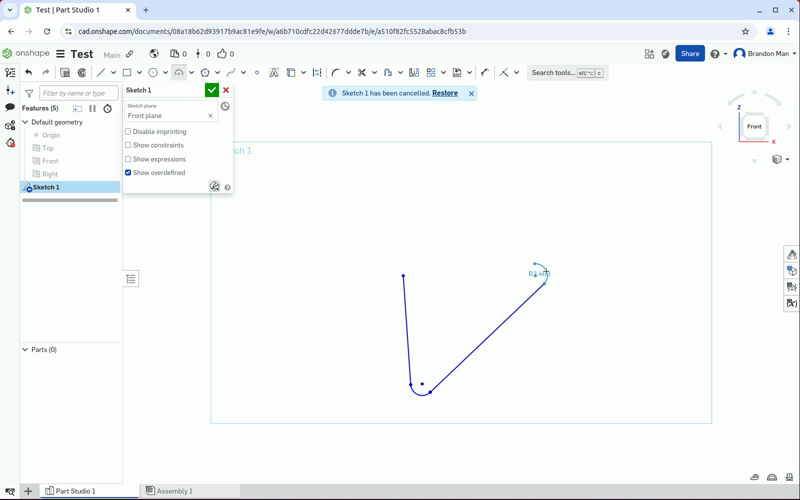
click(546, 270)
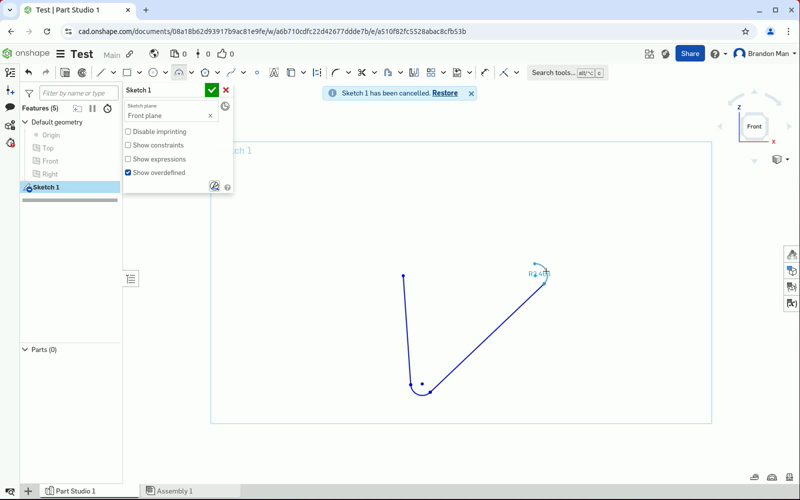
key_up(shift)
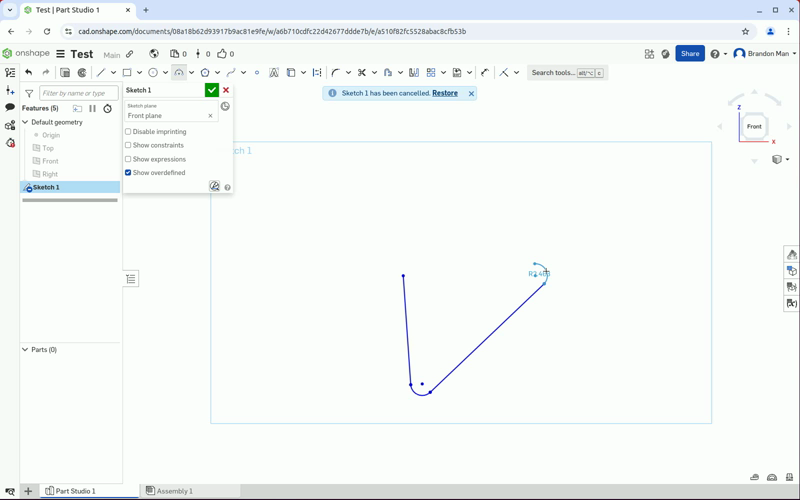
key(esc)
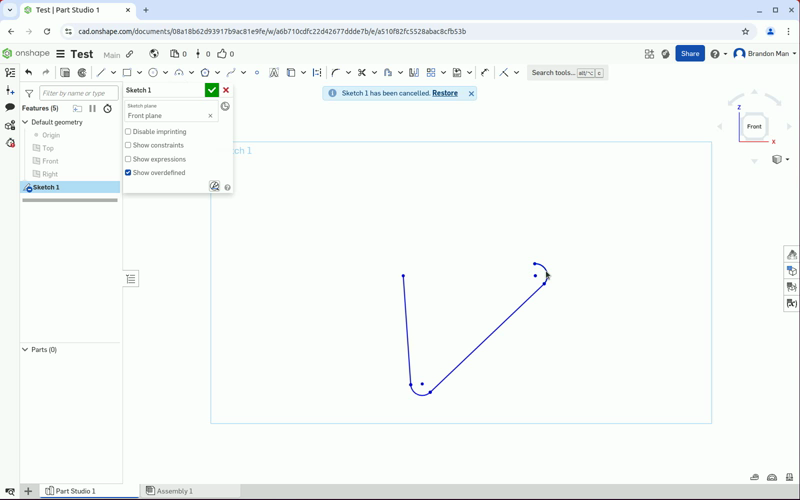
key(l)
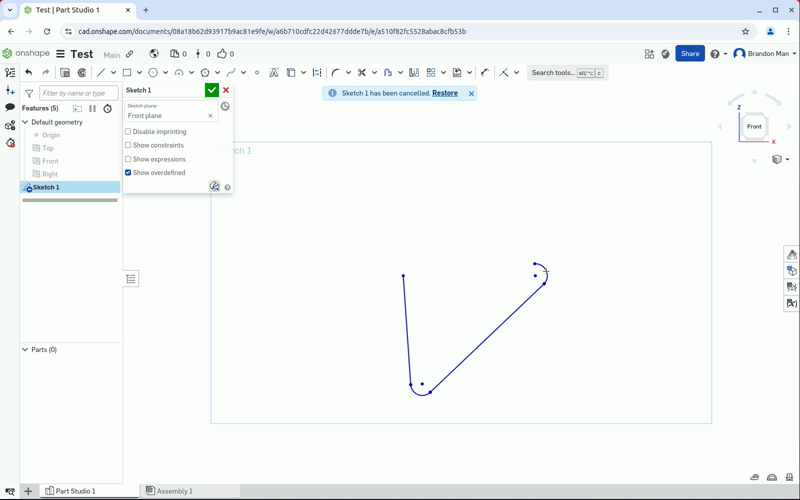
mouse_move(534, 263)
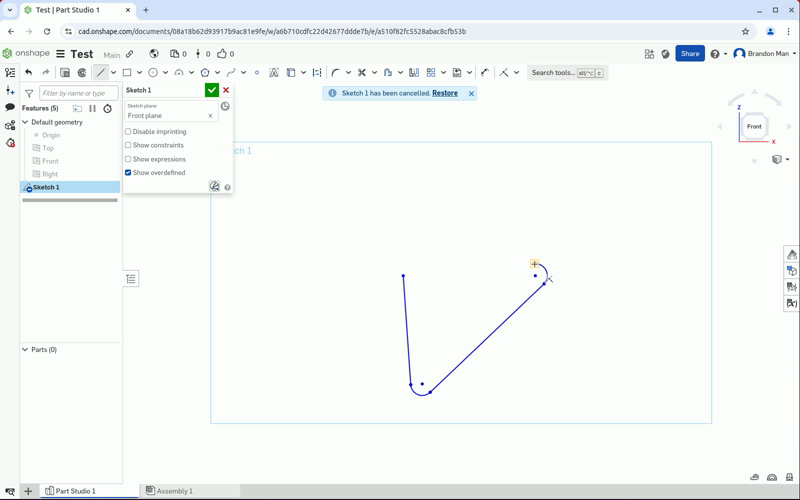
click(534, 263)
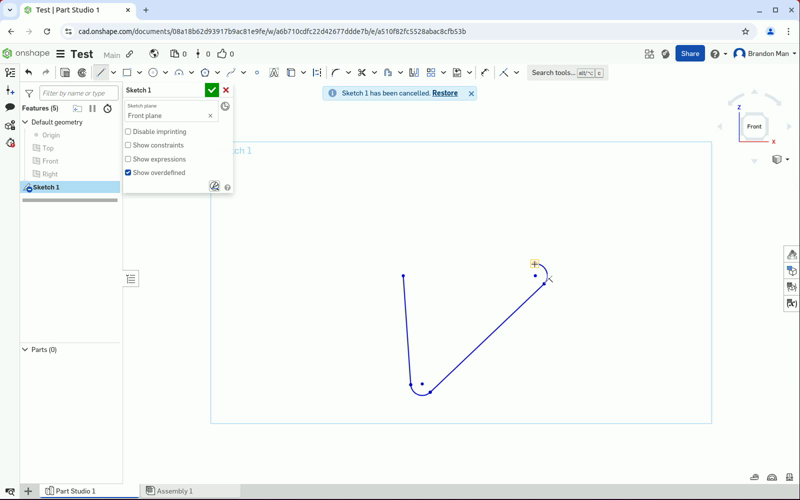
key_down(shift)
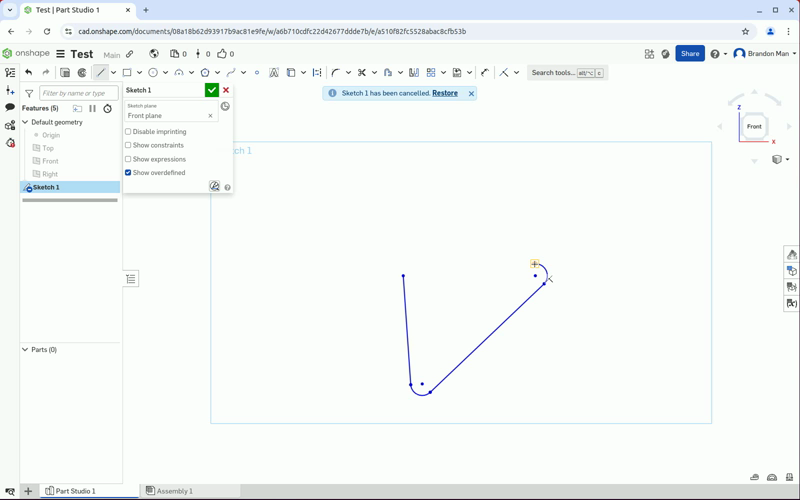
mouse_move(415, 263)
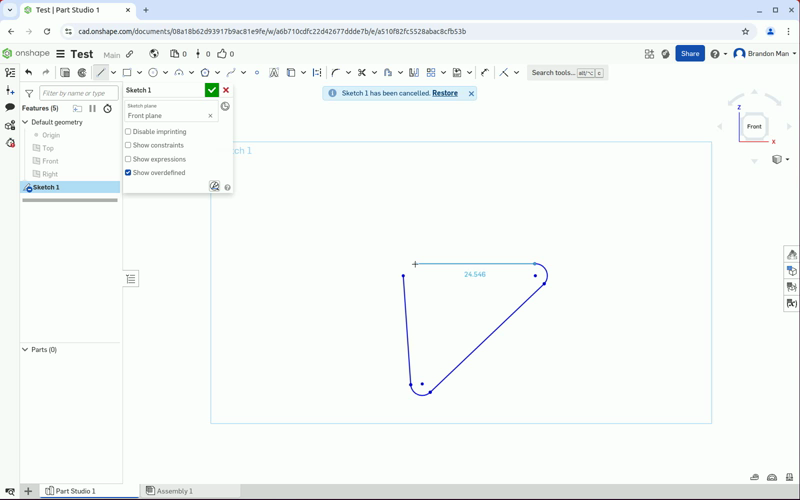
click(415, 263)
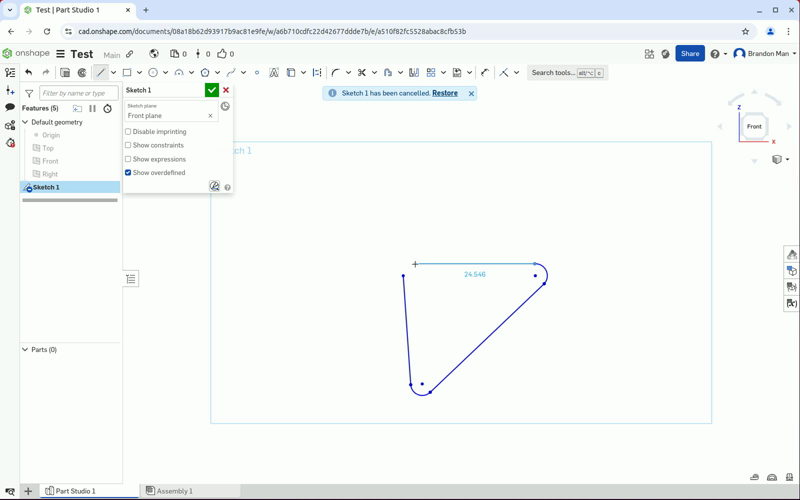
key_up(shift)
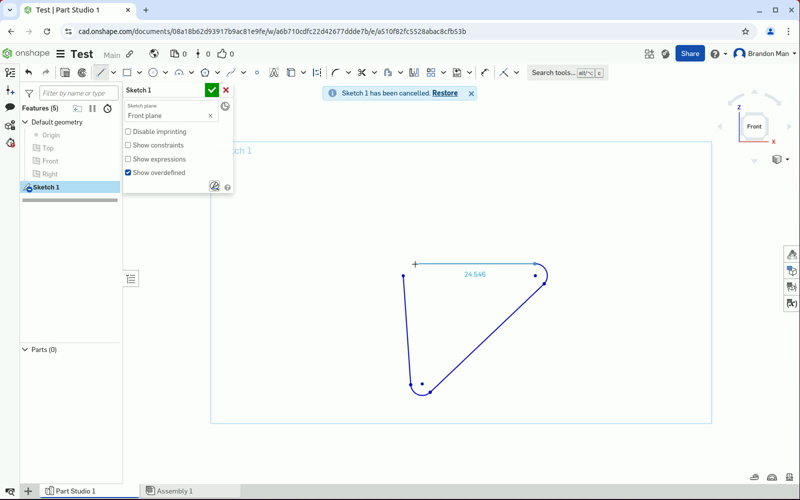
key(esc)
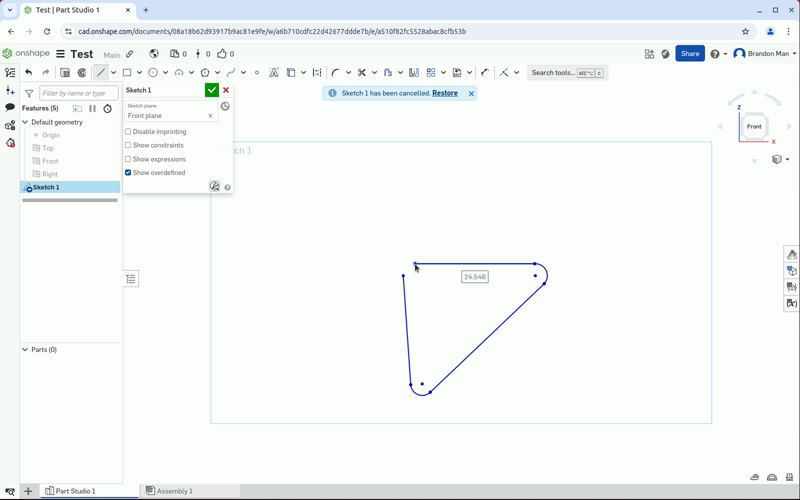
key(a)
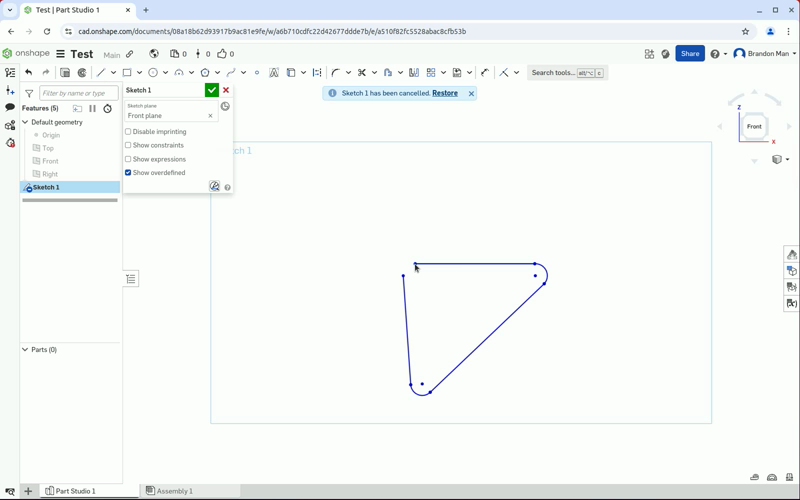
mouse_move(415, 263)
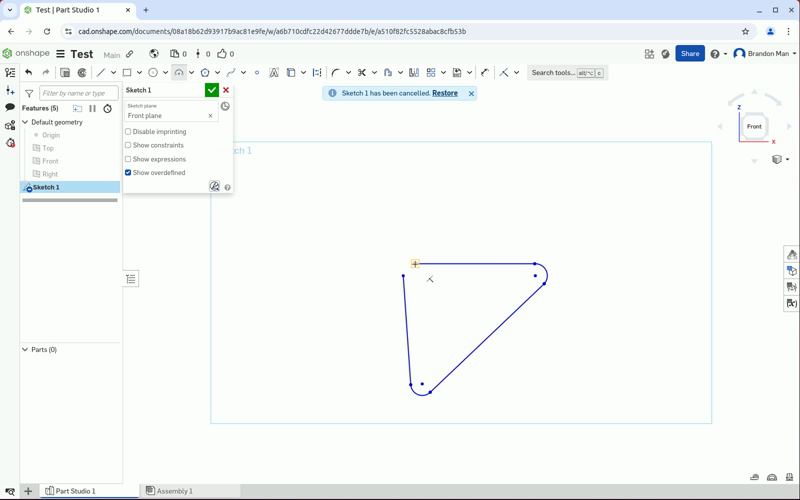
click(415, 263)
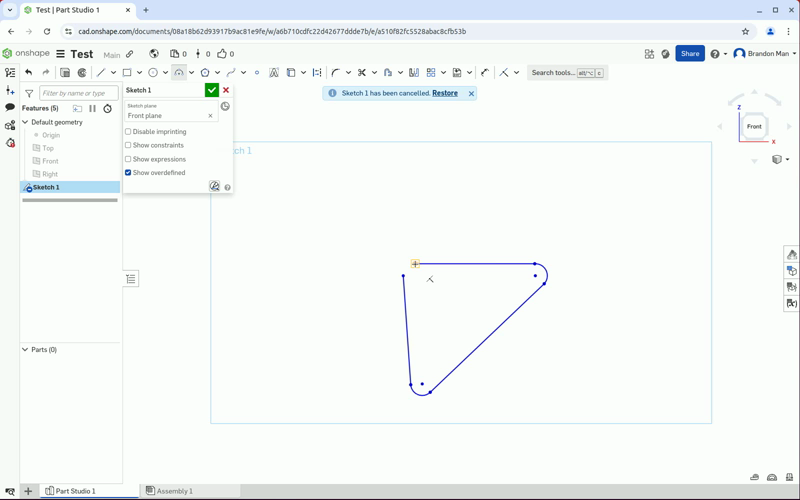
mouse_move(403, 275)
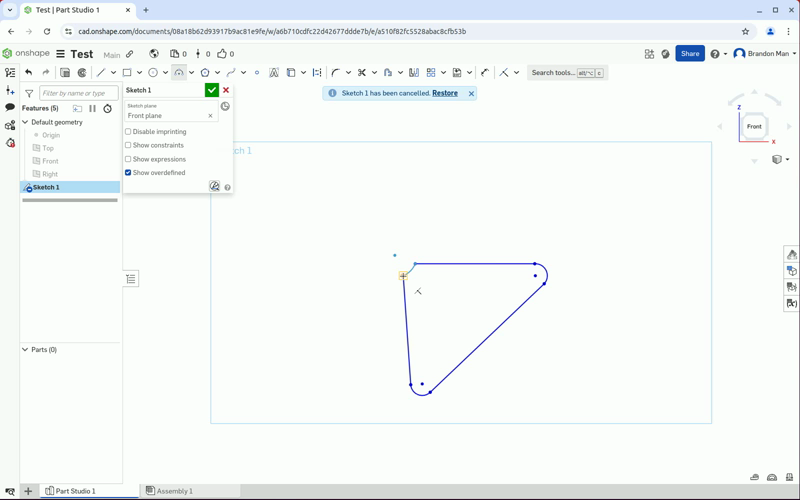
click(403, 275)
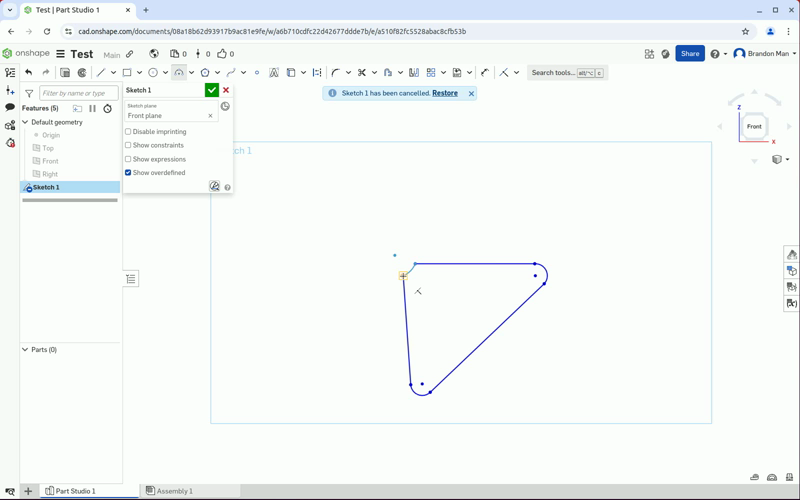
key_down(shift)
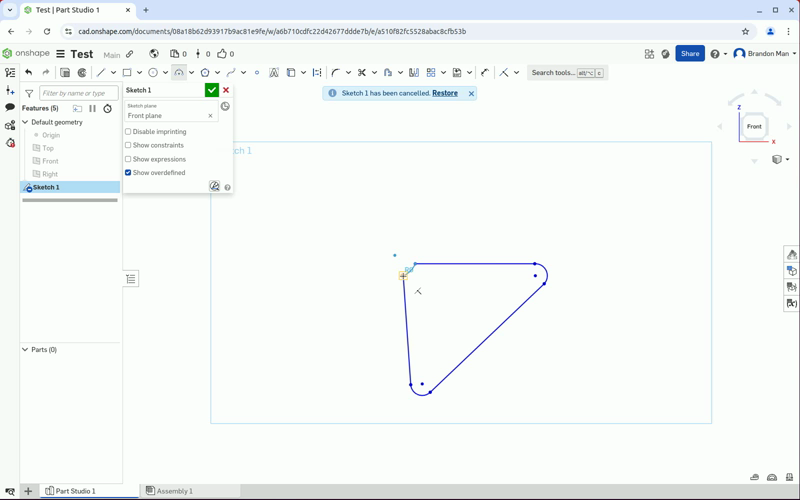
mouse_move(406, 267)
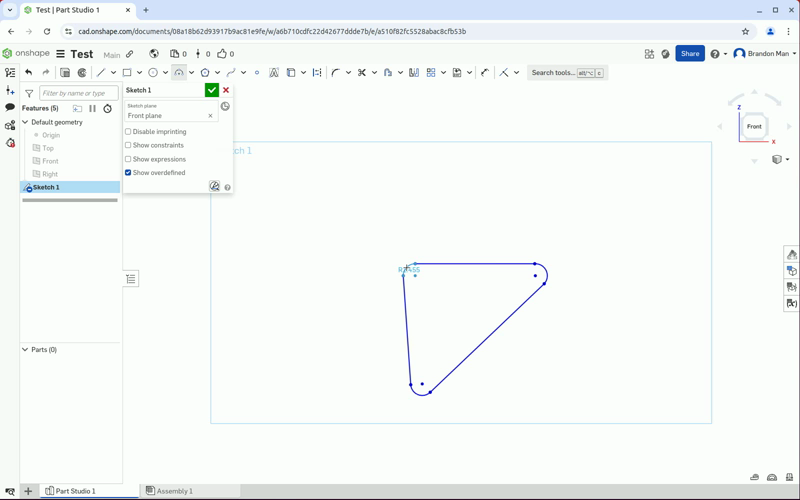
click(406, 267)
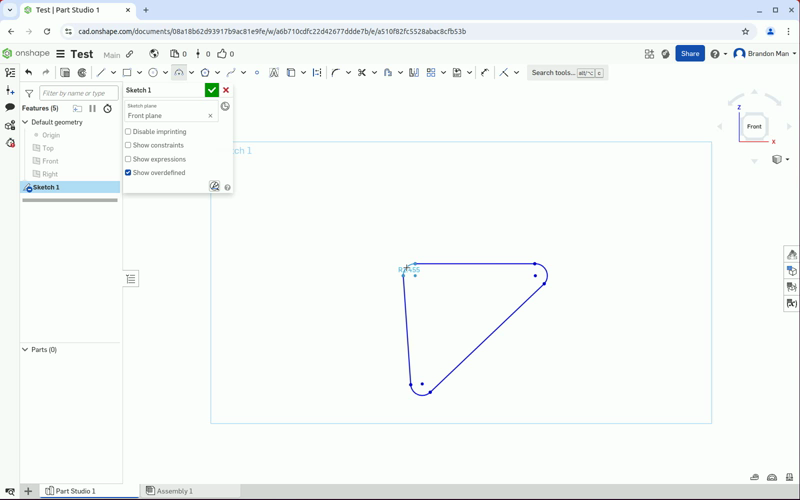
key_up(shift)
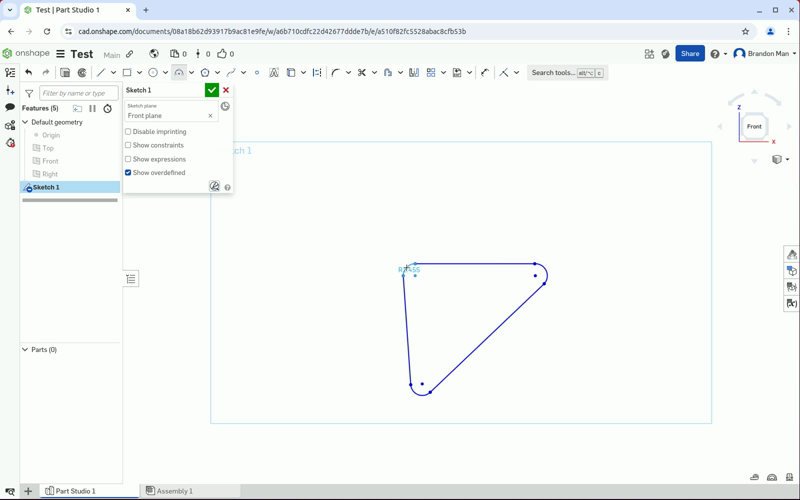
key(esc)
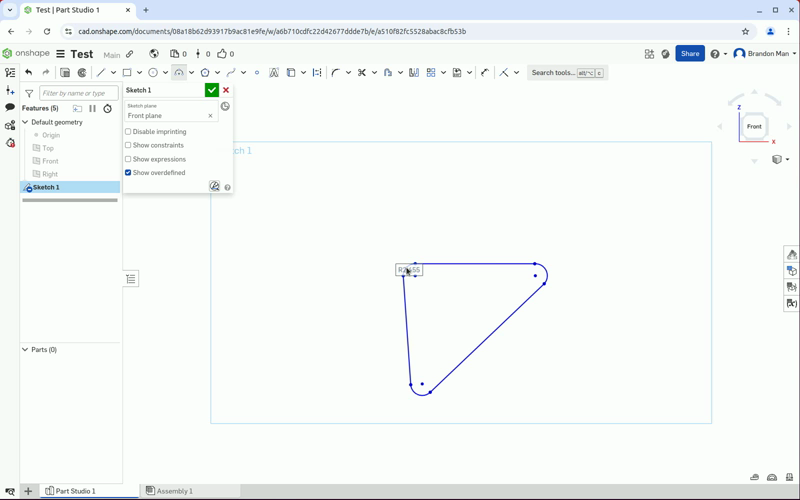
key(c)
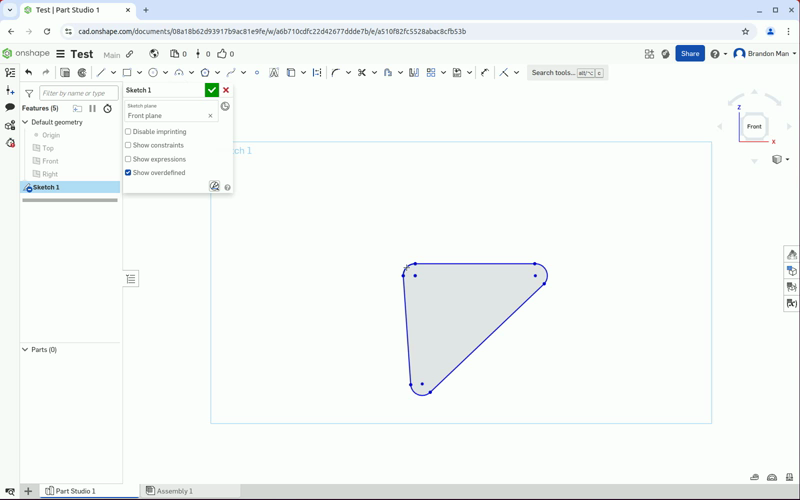
key_down(shift)
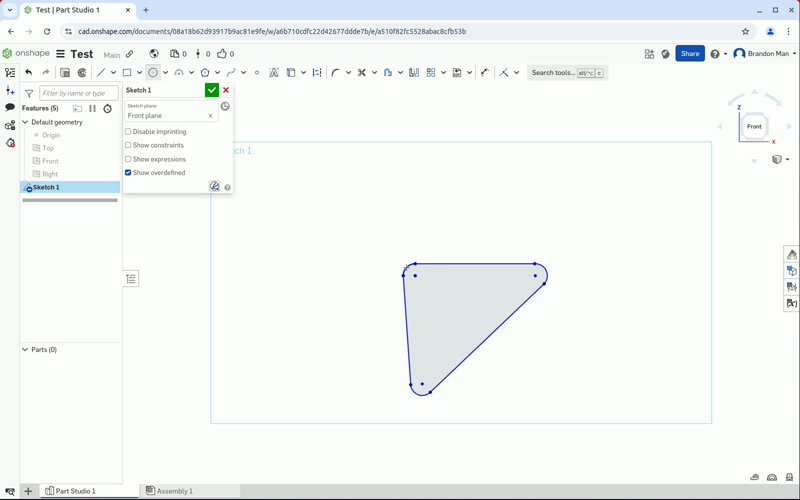
mouse_move(415, 274)
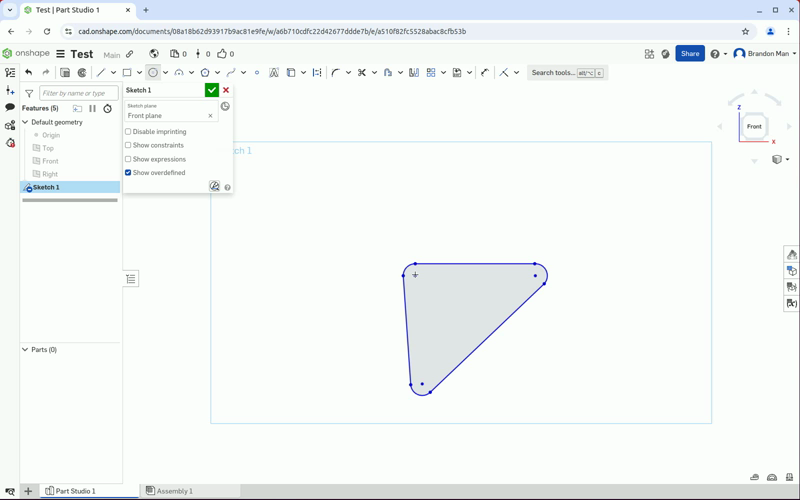
scroll(6)
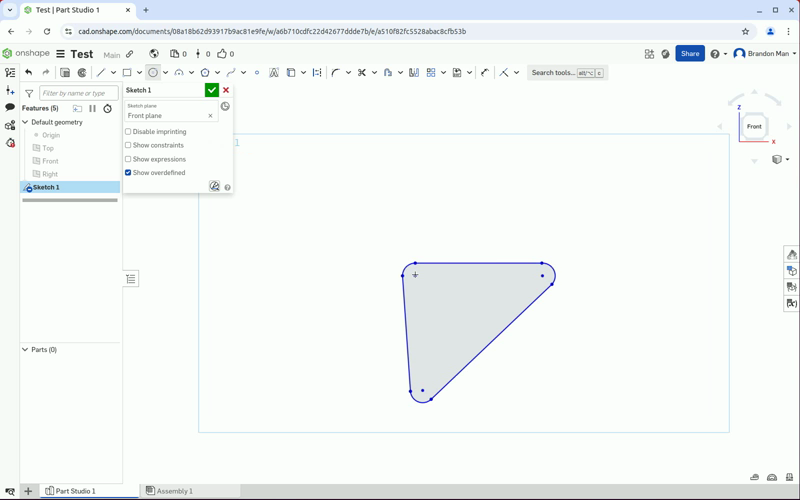
scroll(6)
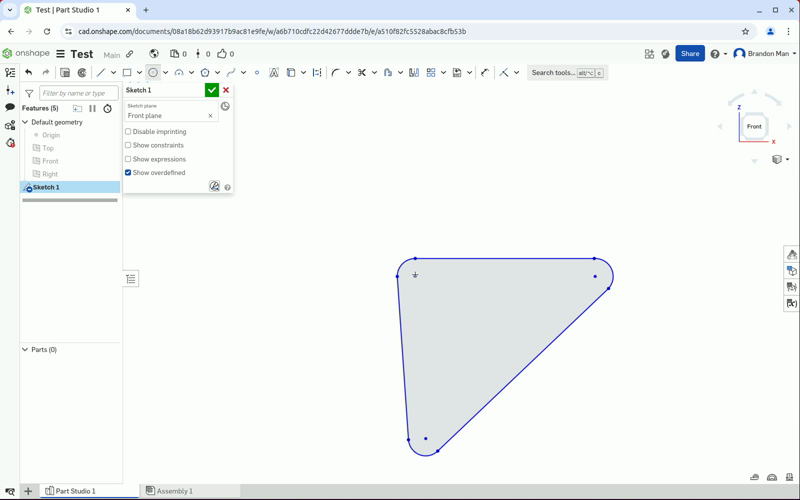
scroll(6)
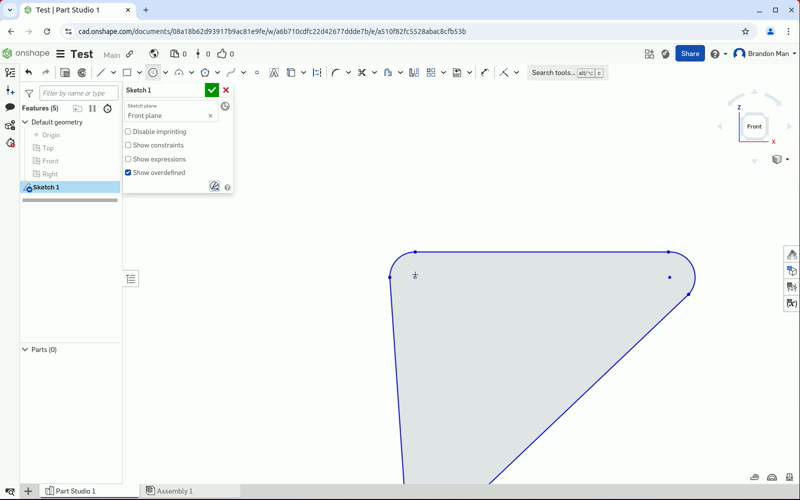
scroll(6)
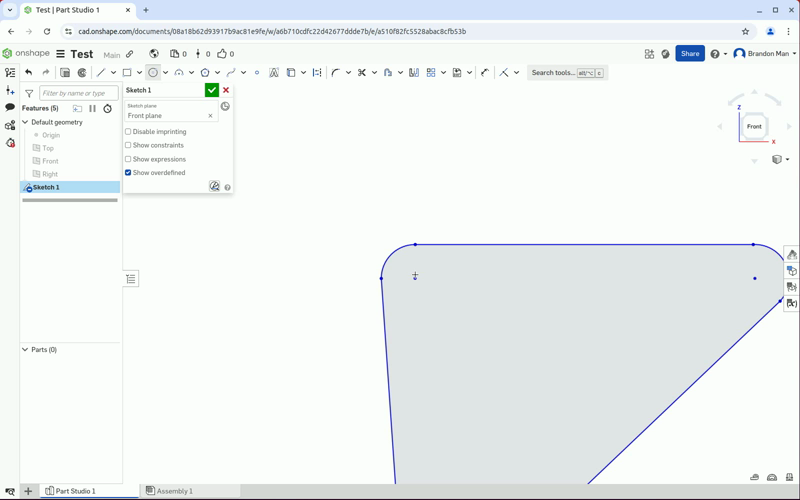
scroll(6)
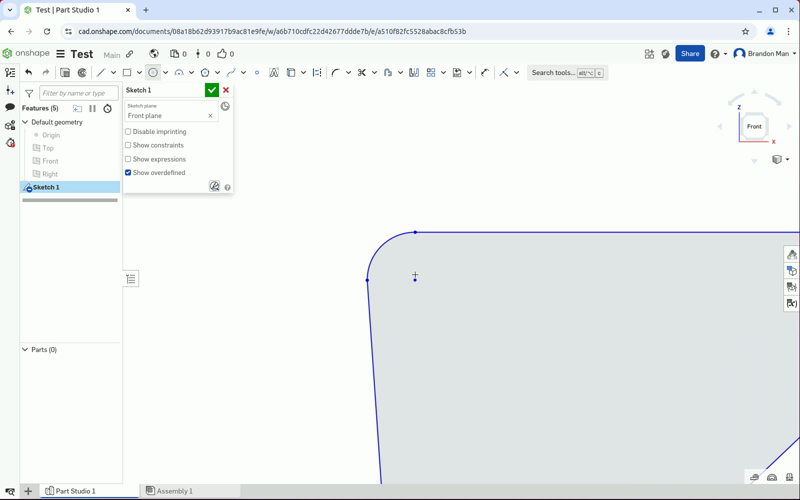
scroll(6)
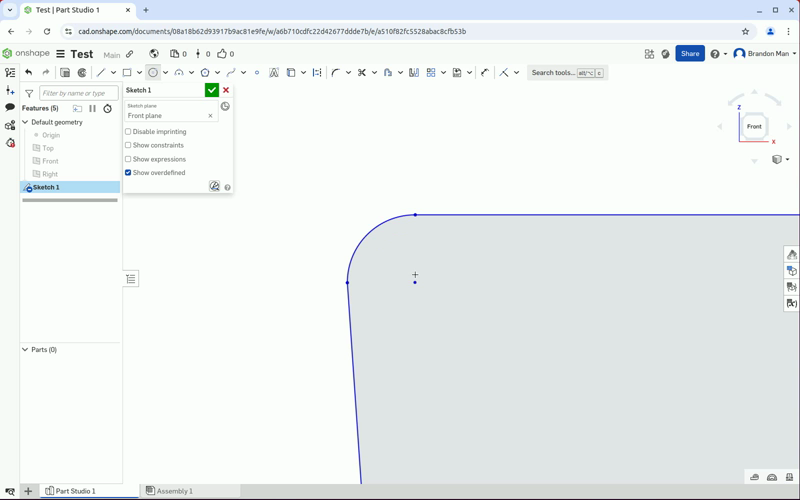
scroll(6)
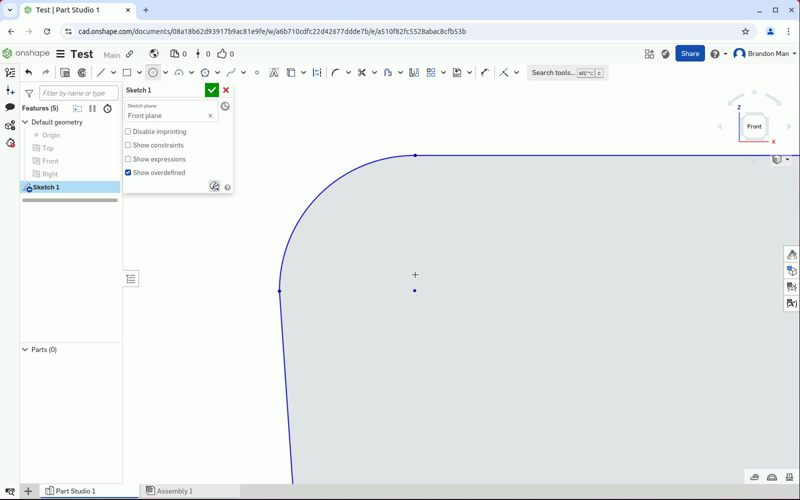
click(415, 274)
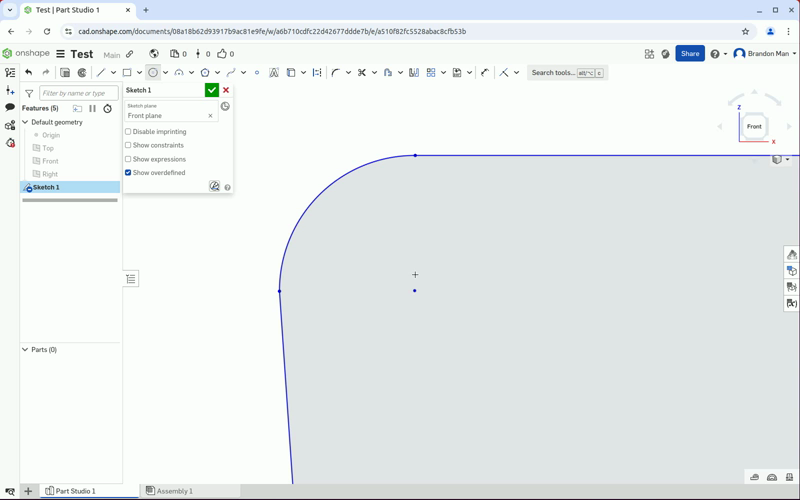
scroll(-6)
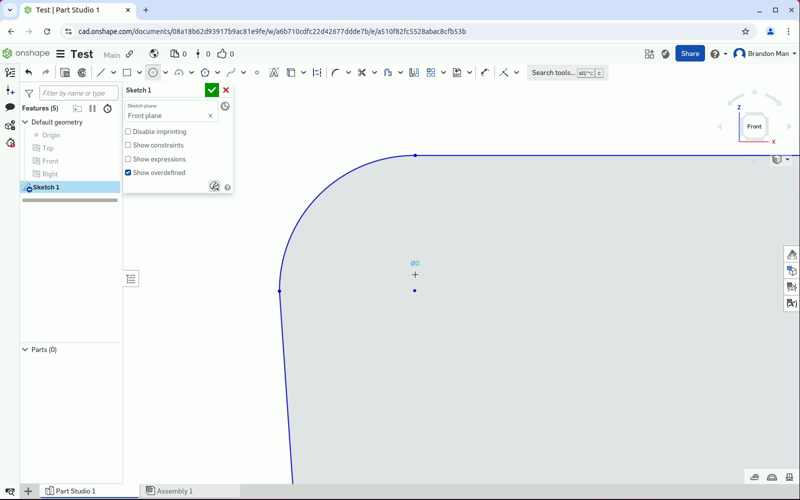
scroll(-6)
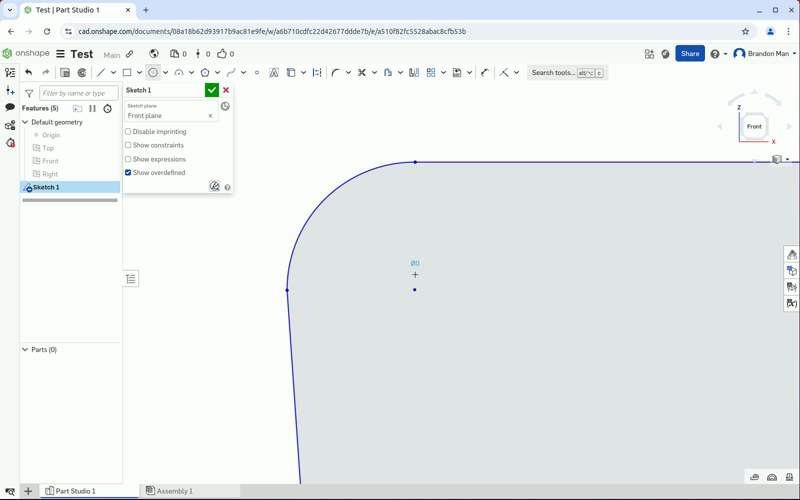
scroll(-6)
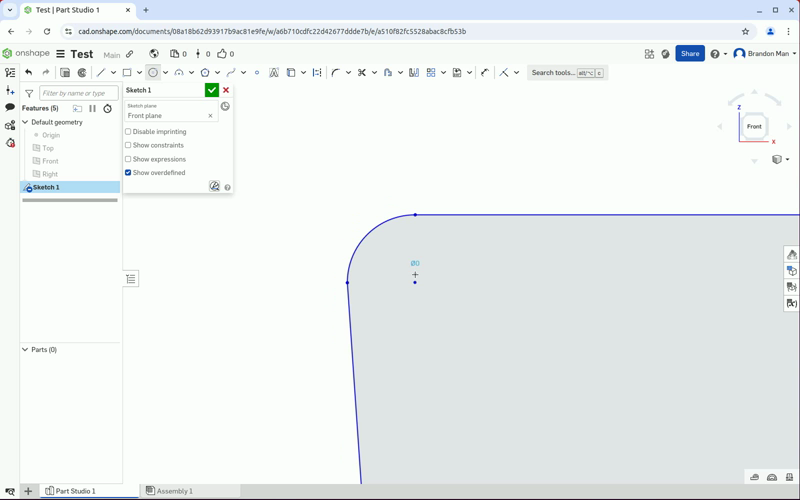
scroll(-6)
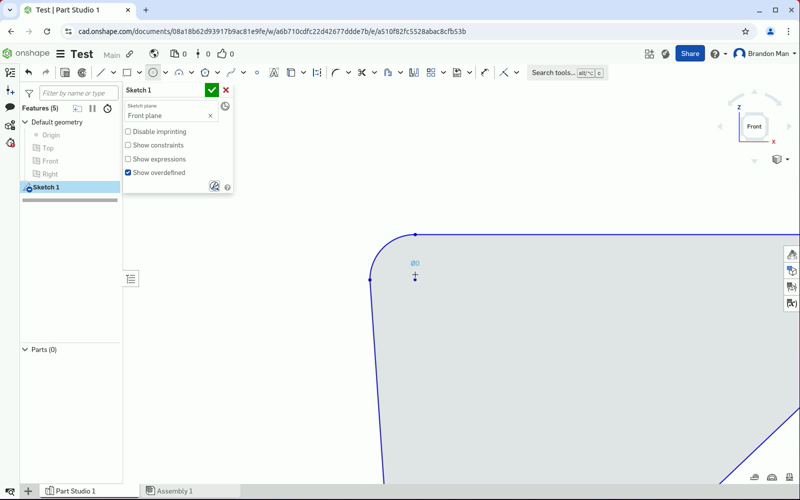
scroll(-6)
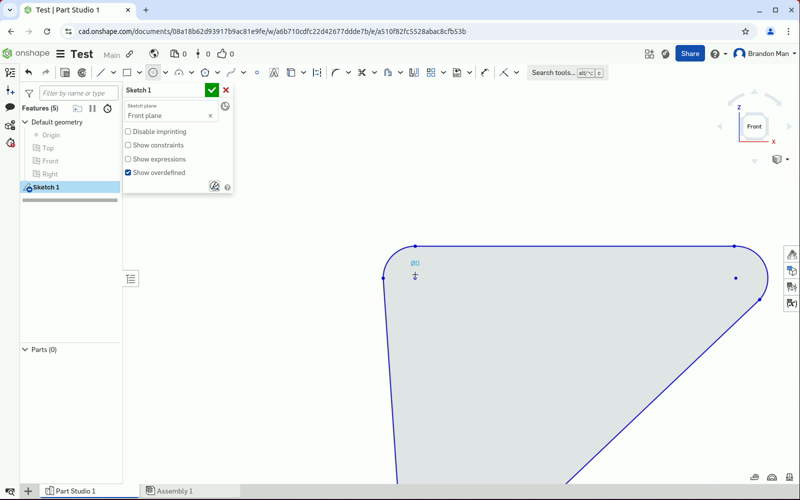
scroll(-6)
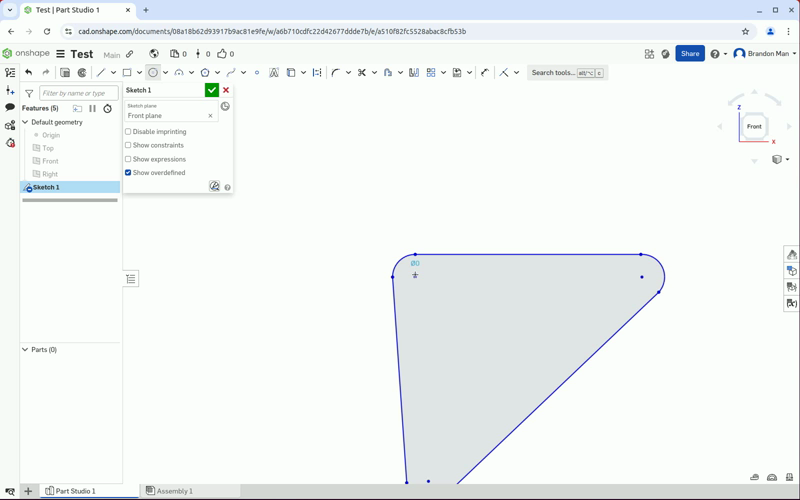
scroll(-6)
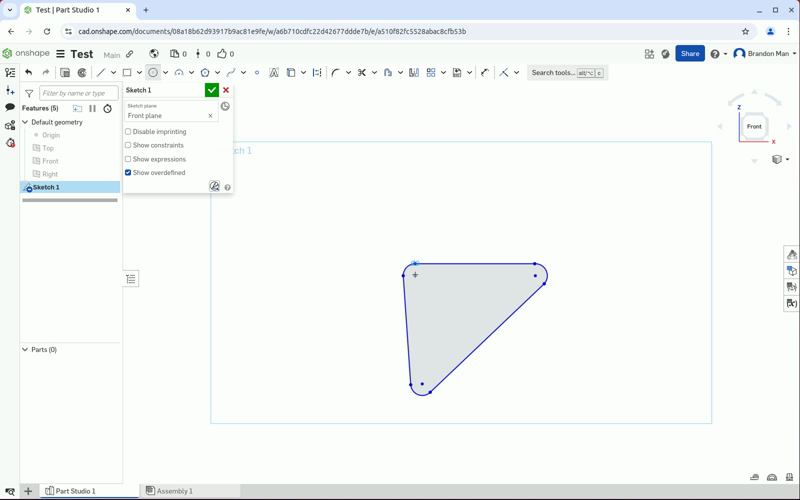
key_up(shift)
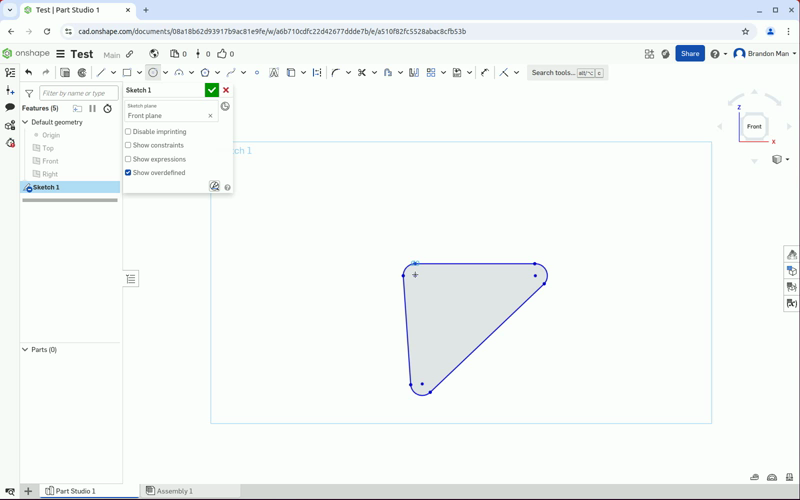
mouse_move(422, 274)
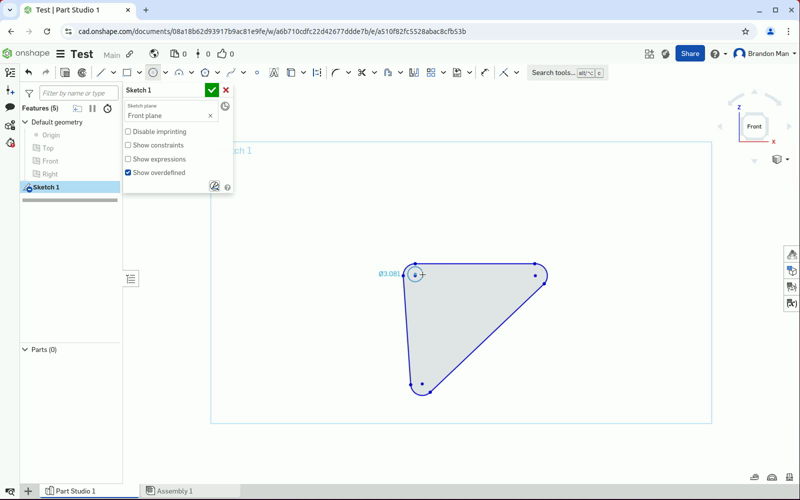
click(422, 274)
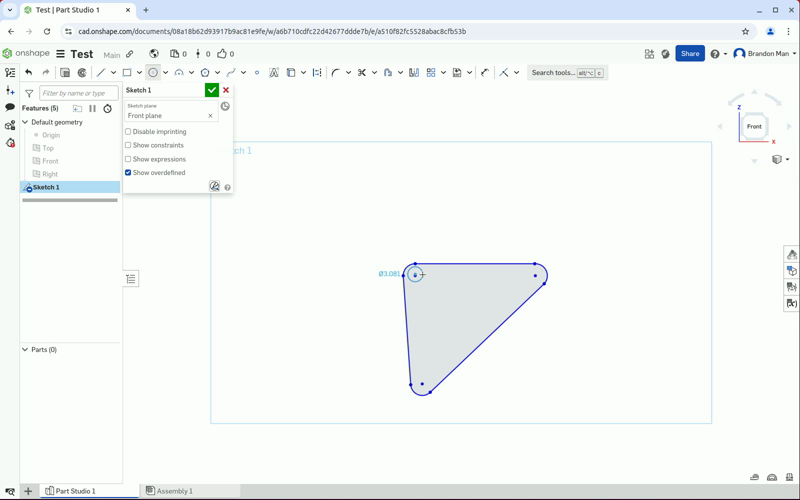
key(esc)
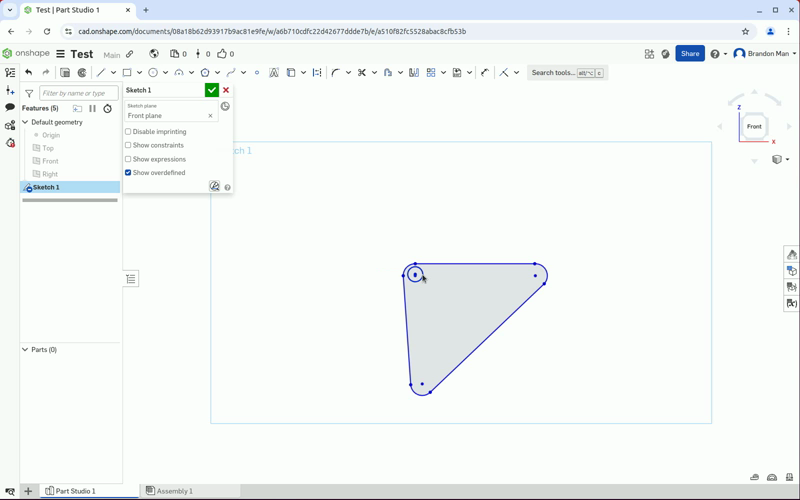
key(c)
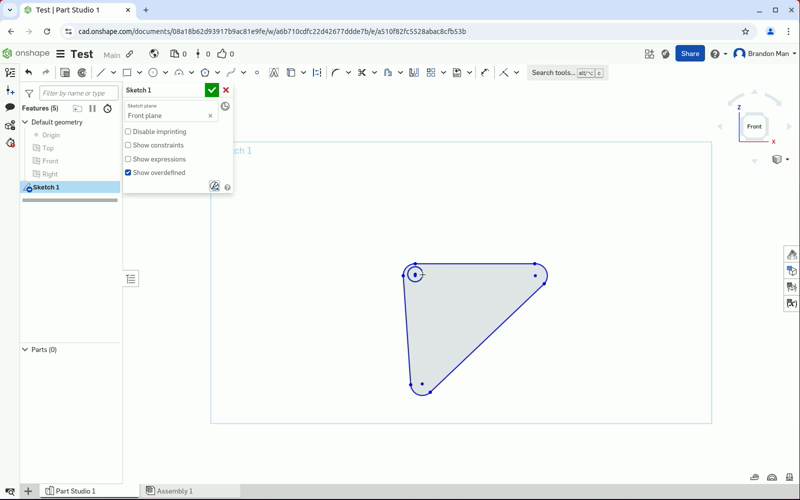
key_down(shift)
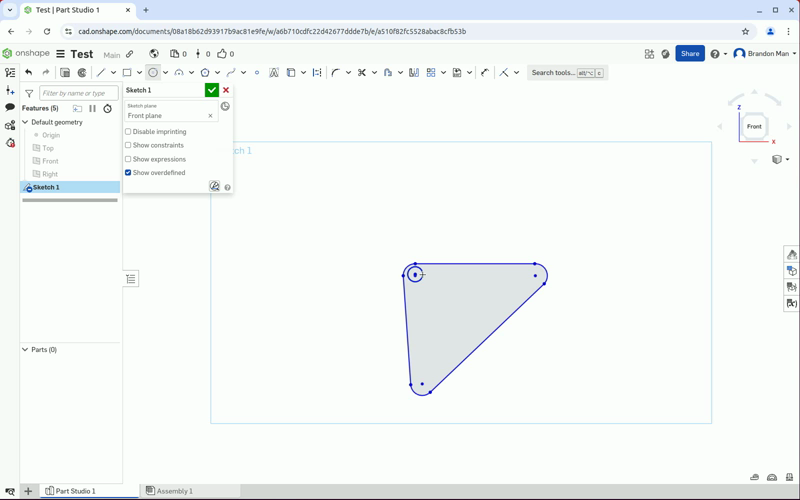
mouse_move(422, 383)
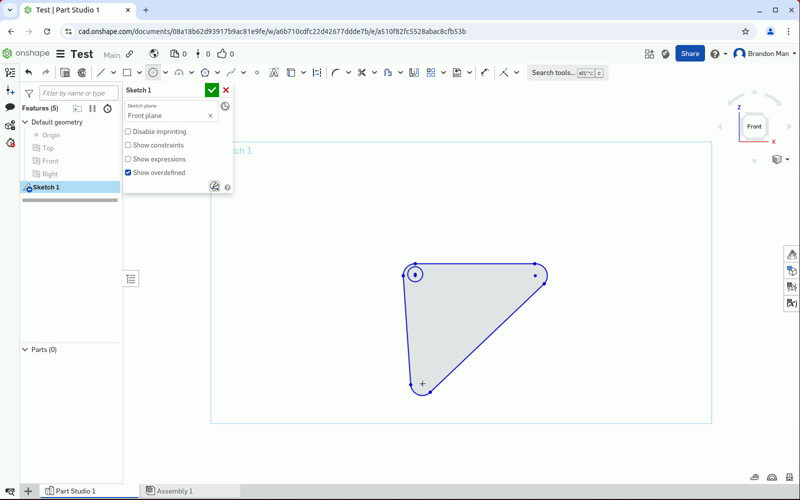
scroll(6)
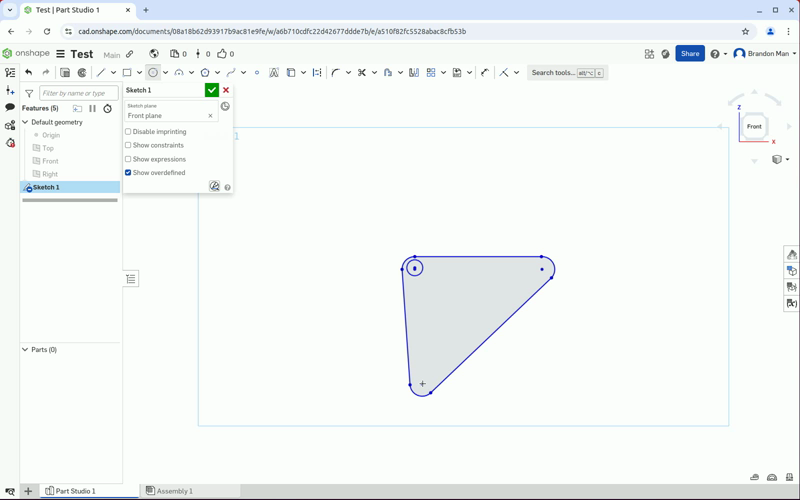
scroll(6)
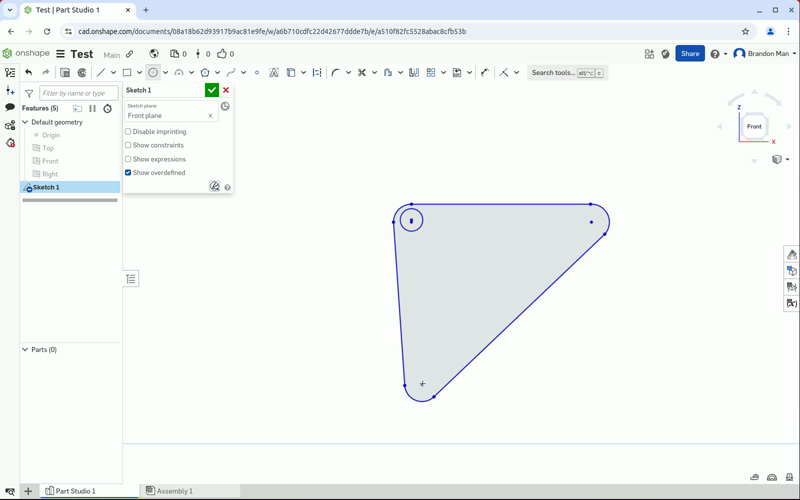
scroll(6)
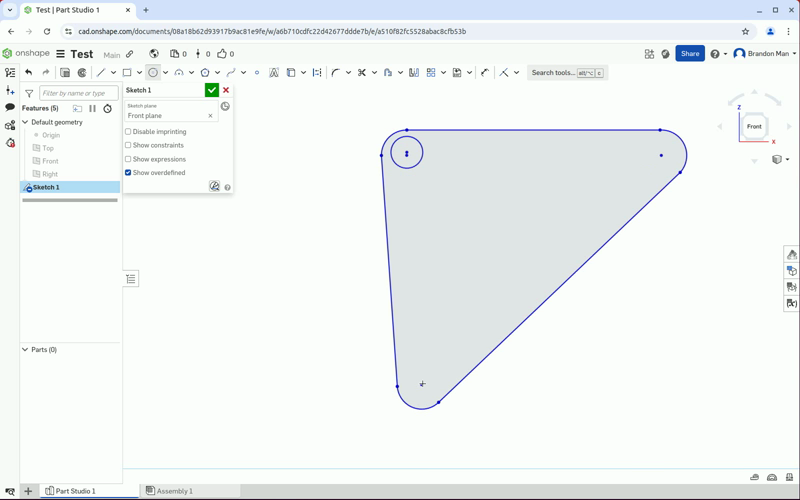
scroll(6)
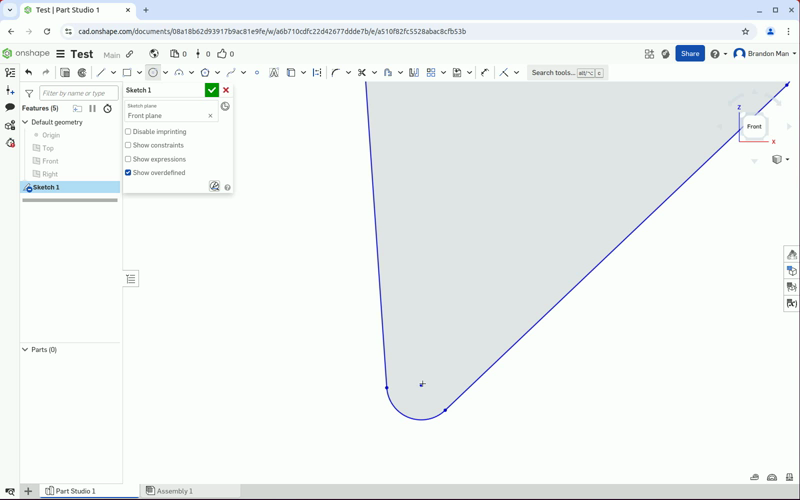
scroll(6)
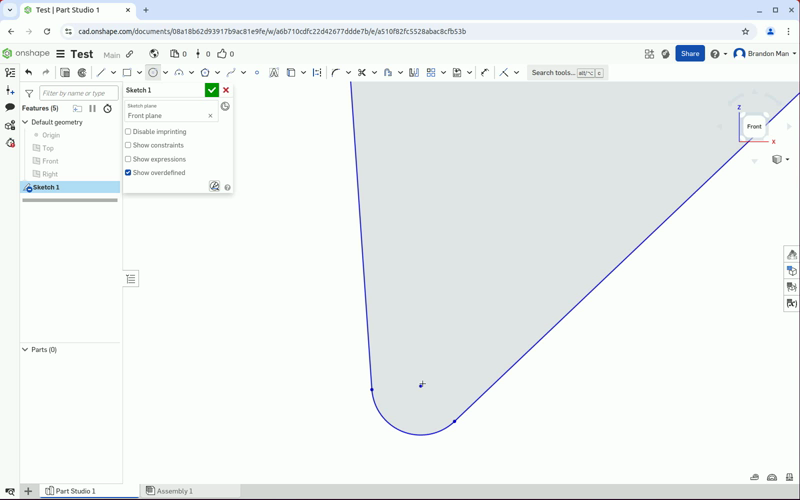
scroll(6)
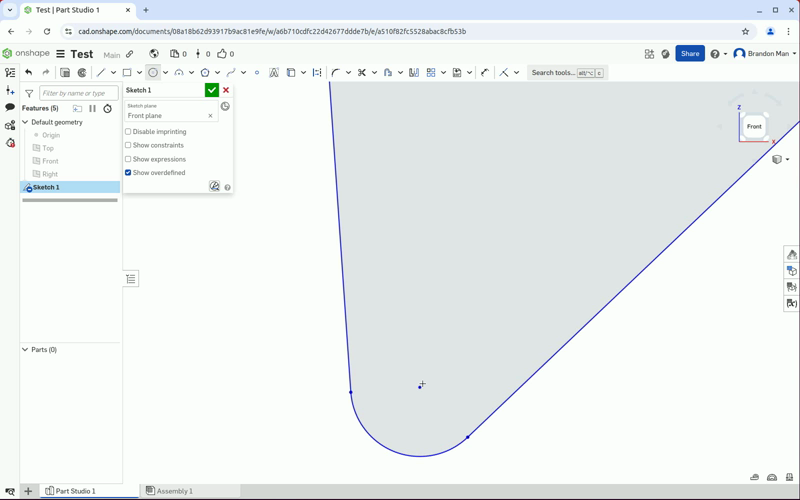
scroll(6)
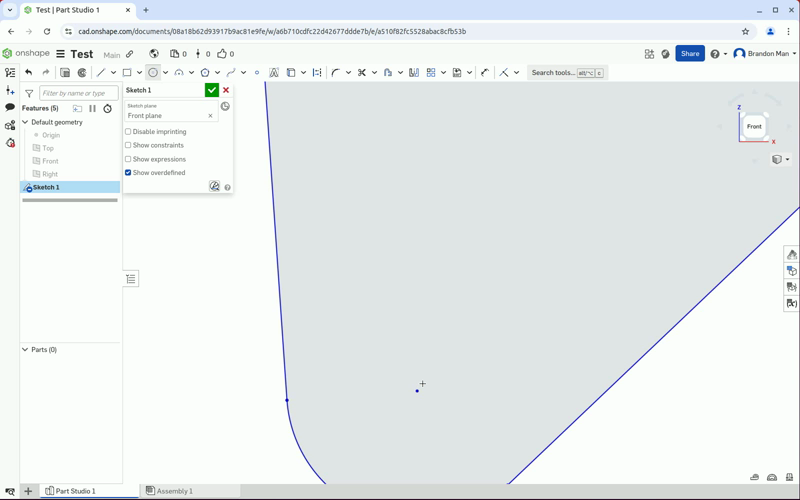
click(422, 383)
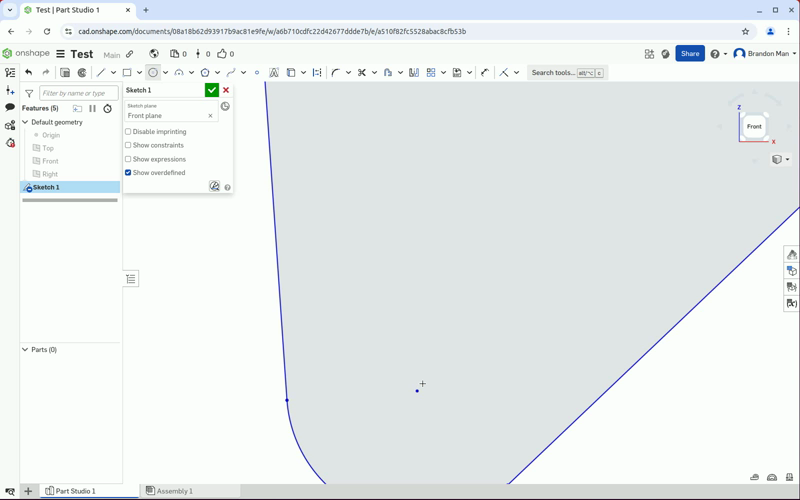
scroll(-6)
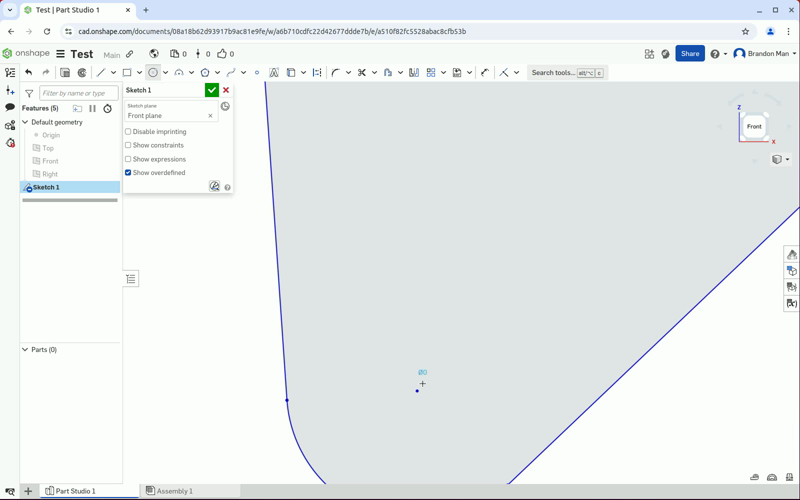
scroll(-6)
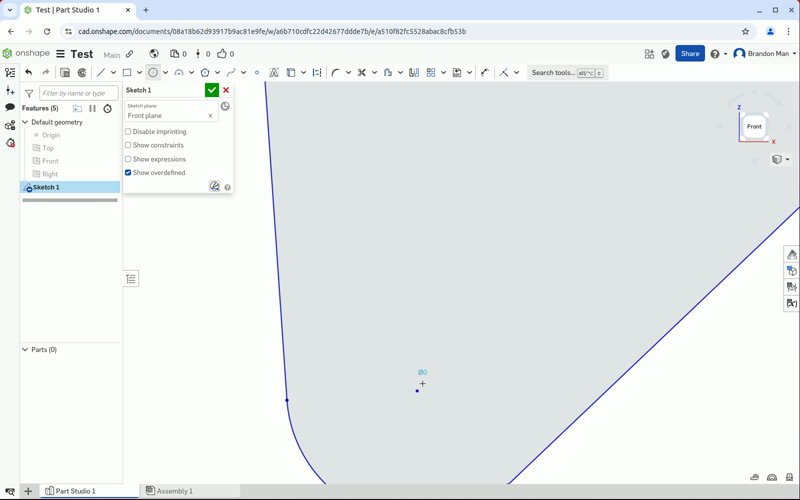
scroll(-6)
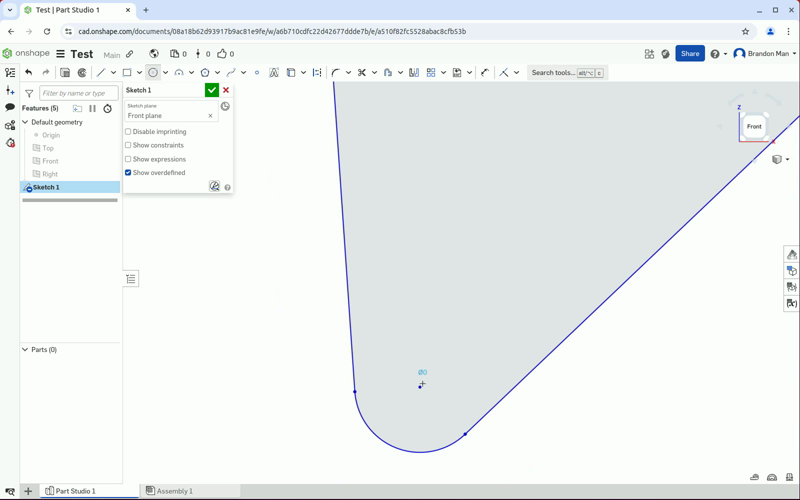
scroll(-6)
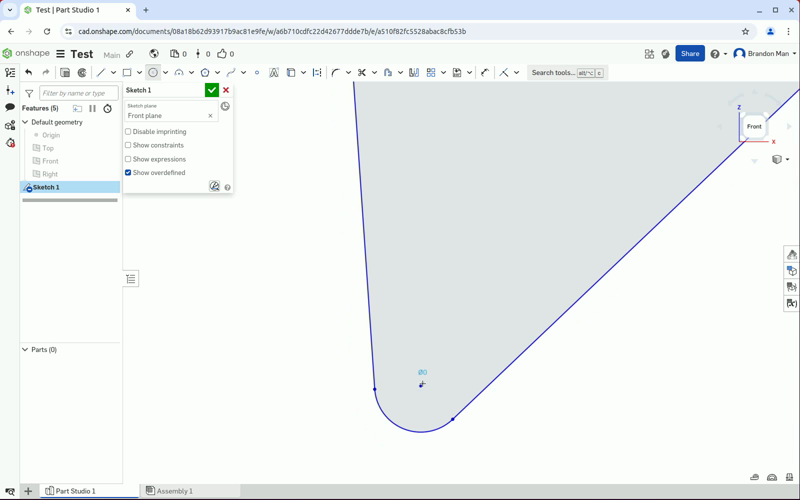
scroll(-6)
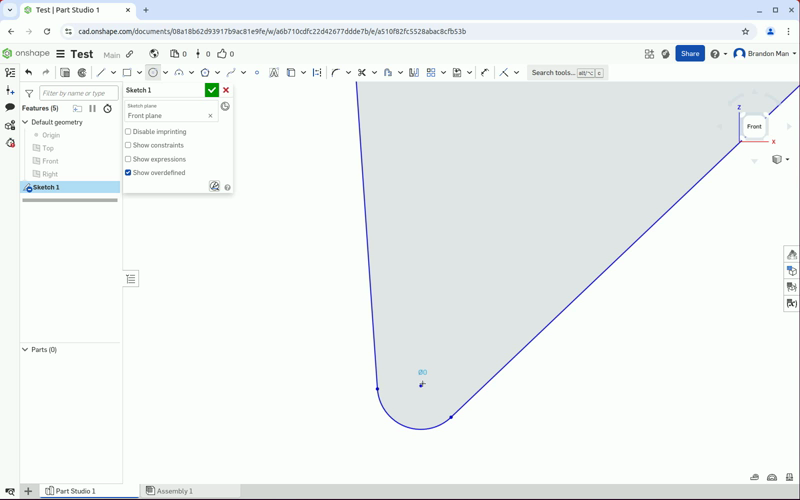
scroll(-6)
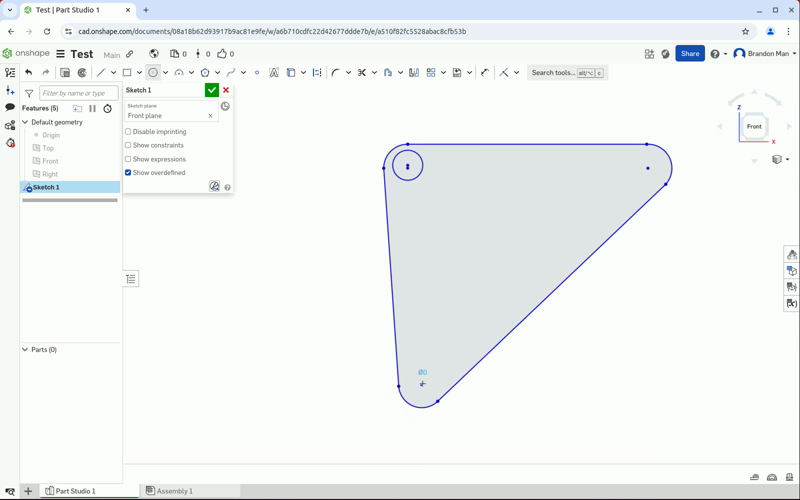
scroll(-6)
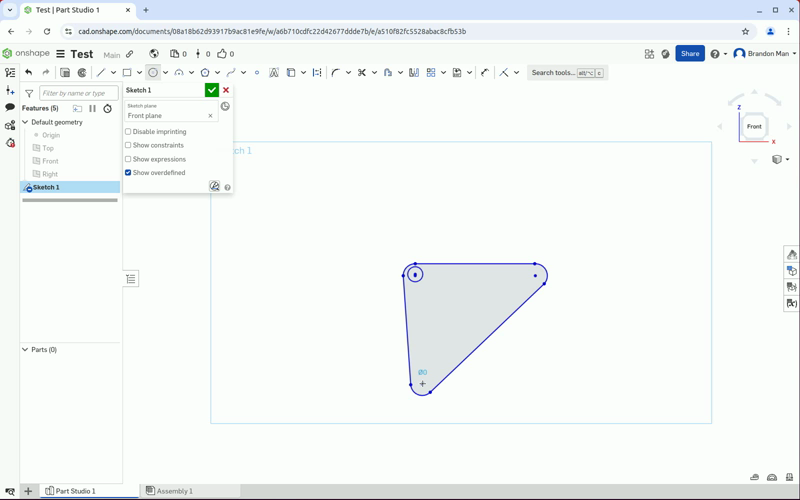
key_up(shift)
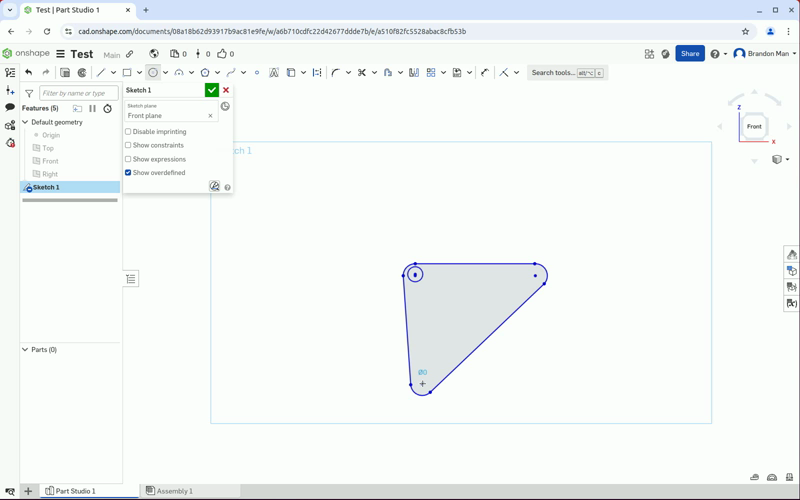
mouse_move(430, 383)
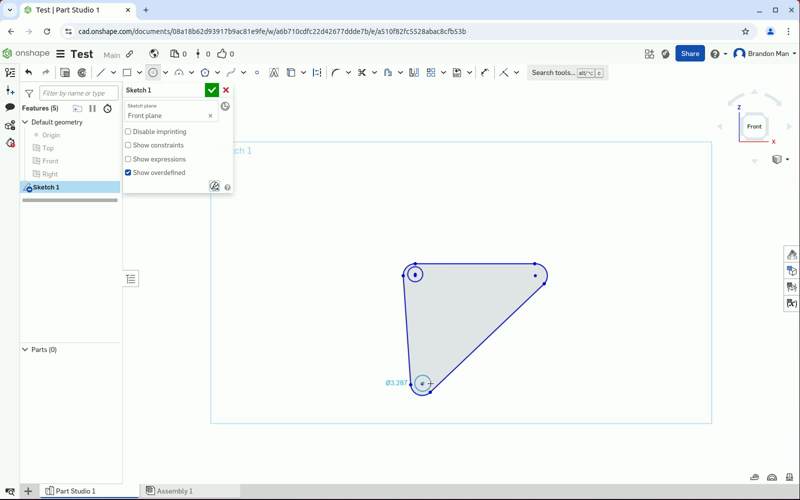
click(430, 383)
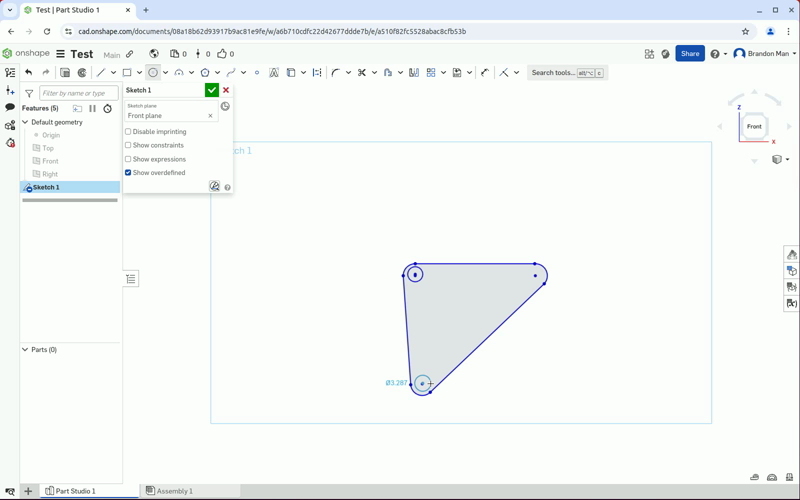
key(esc)
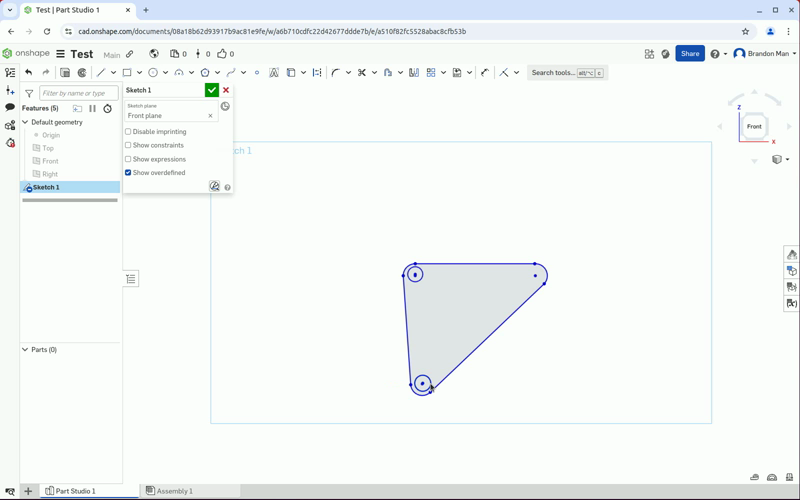
key(c)
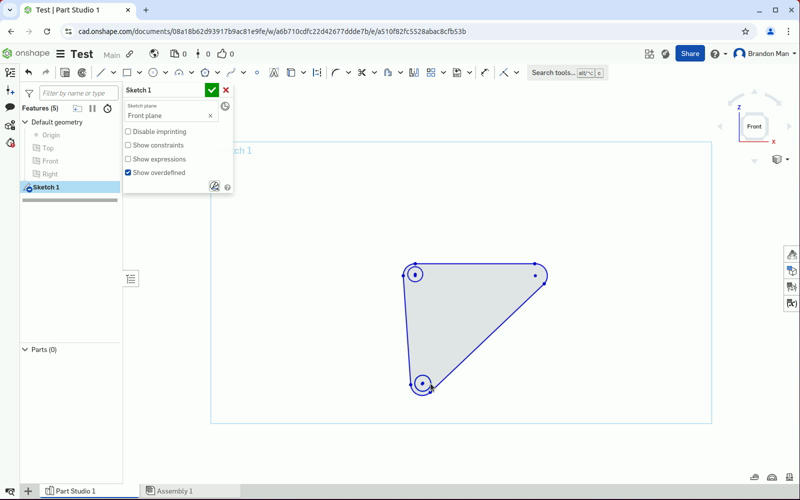
key_down(shift)
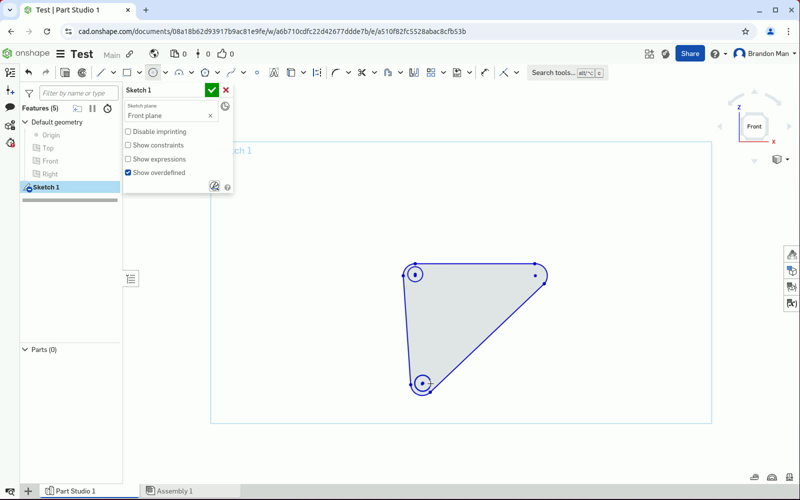
mouse_move(534, 274)
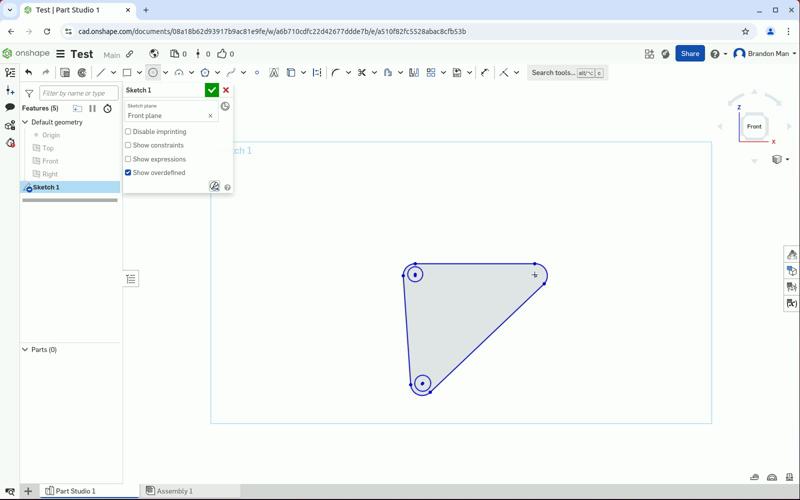
scroll(6)
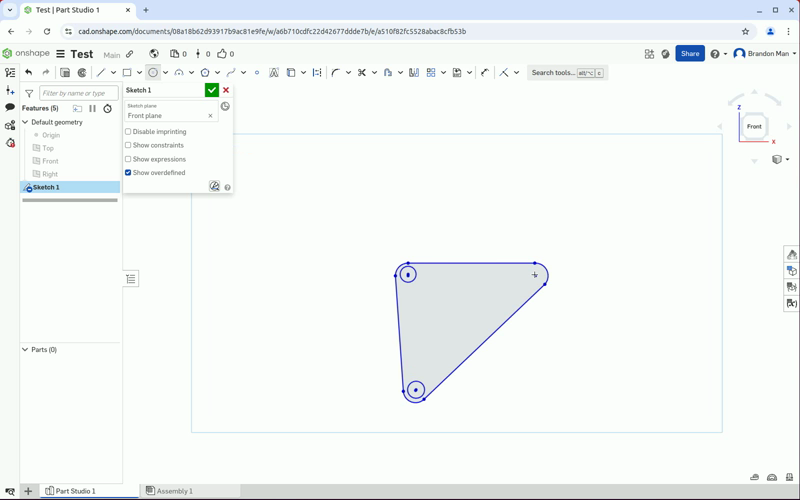
scroll(6)
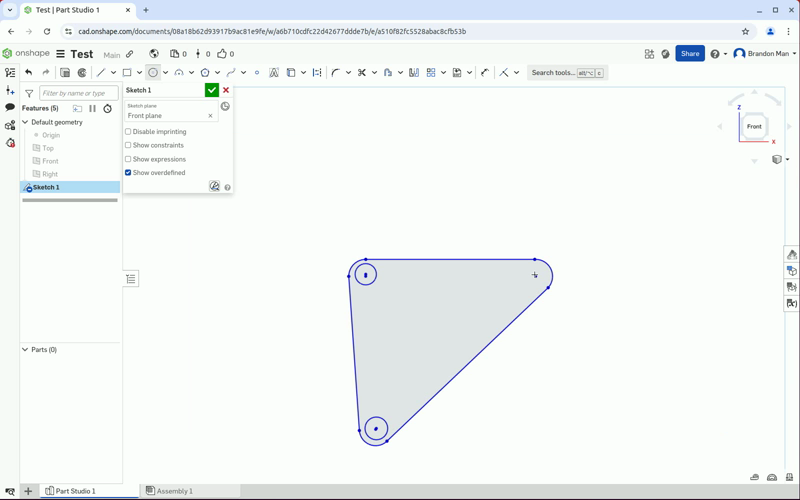
scroll(6)
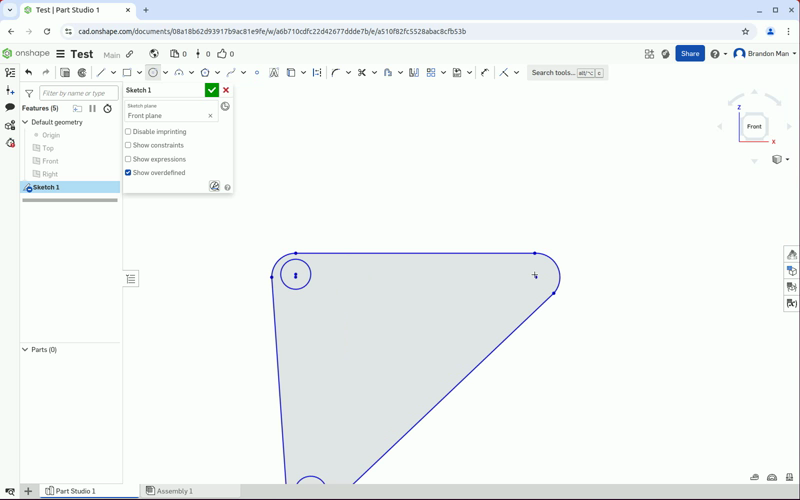
scroll(6)
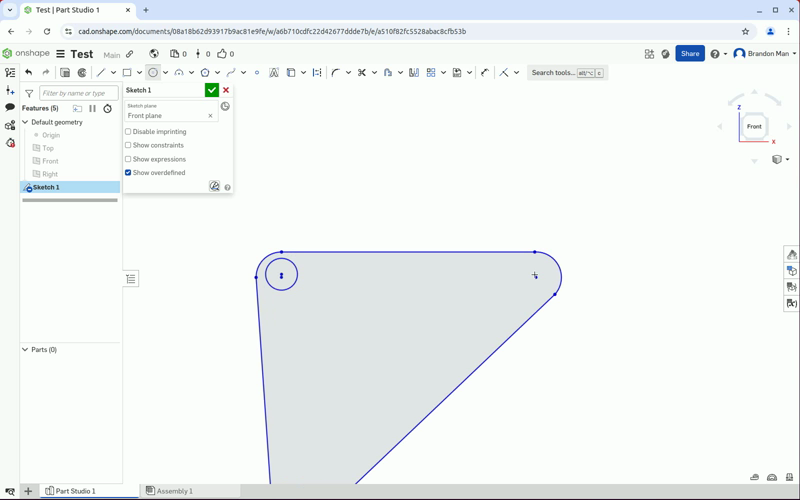
scroll(6)
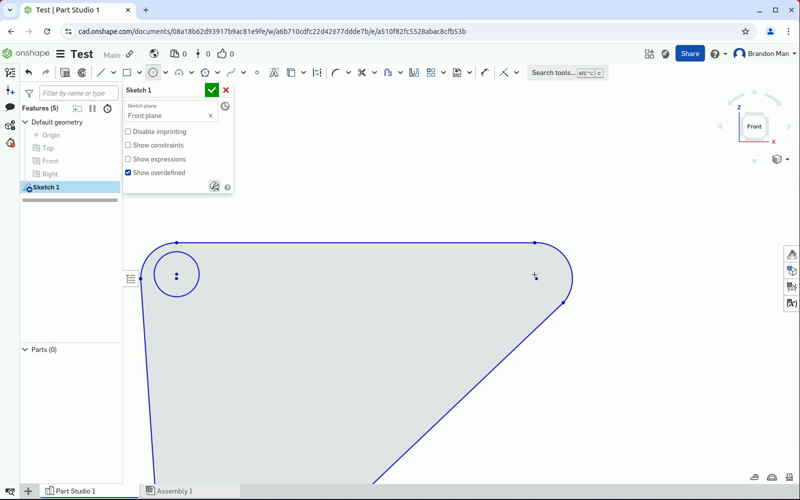
scroll(6)
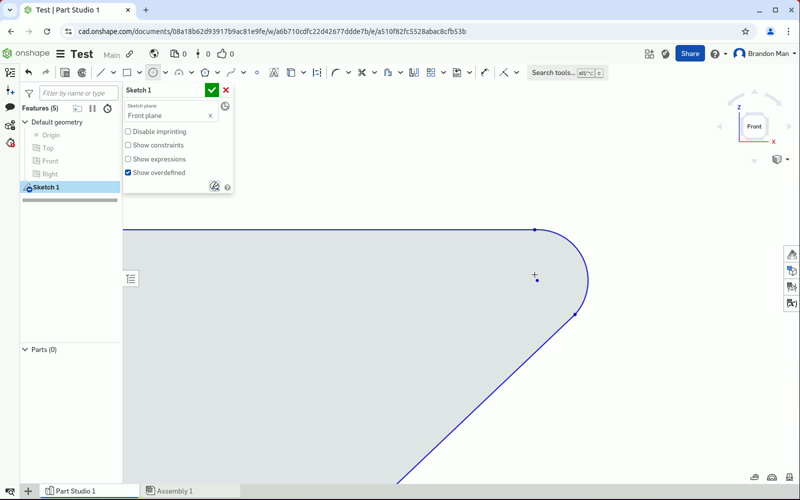
scroll(6)
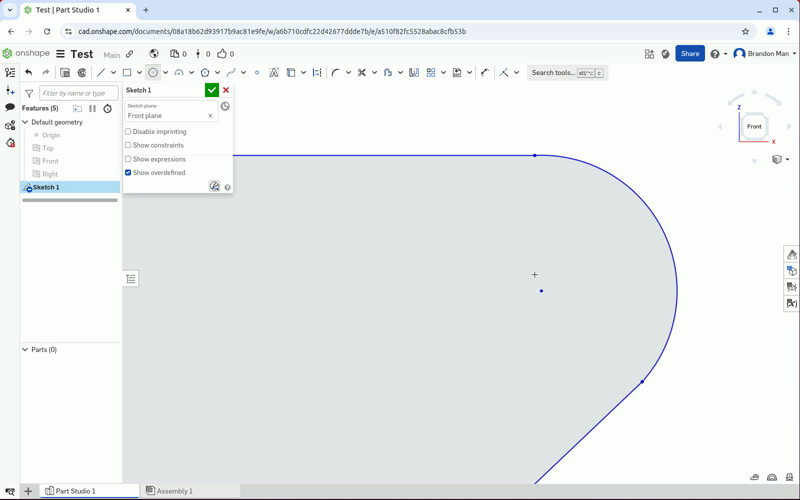
click(534, 274)
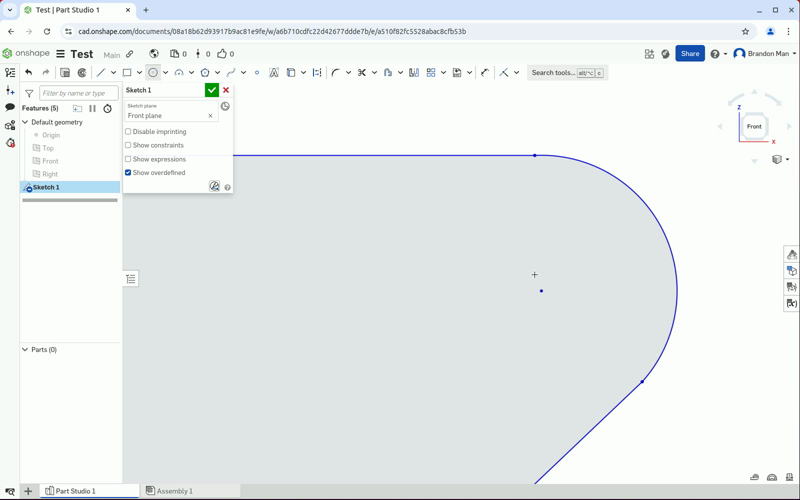
scroll(-6)
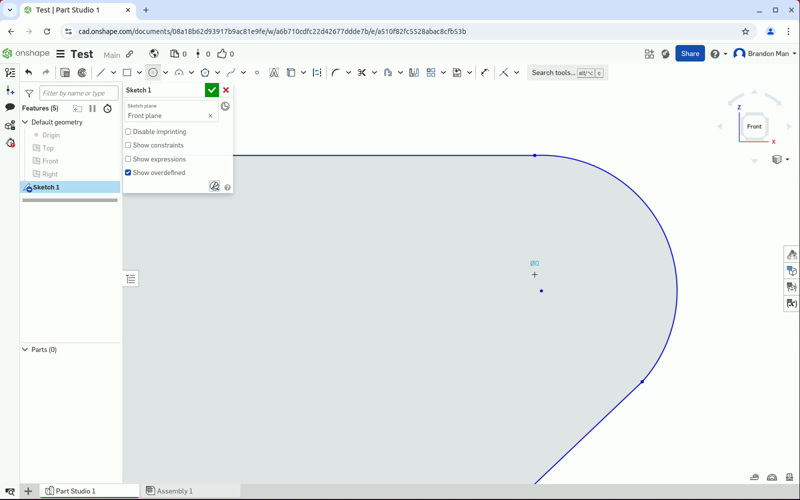
scroll(-6)
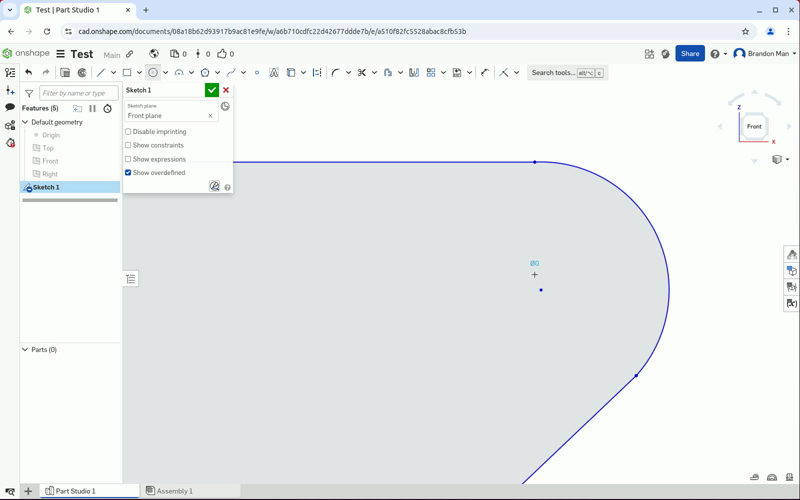
scroll(-6)
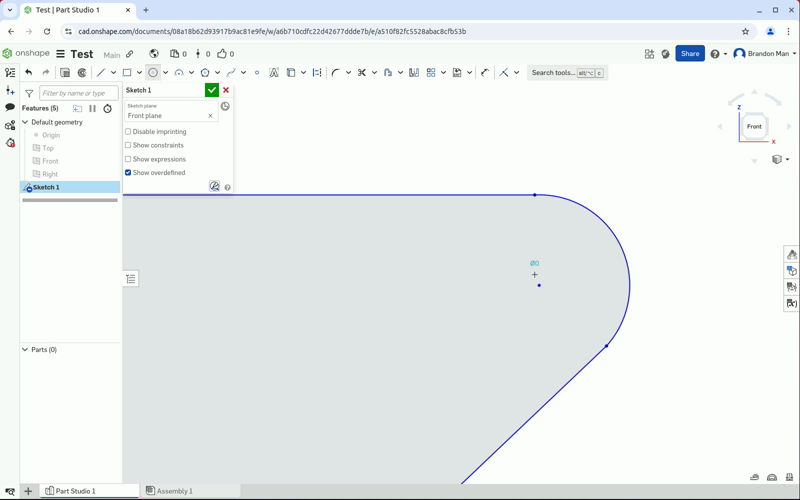
scroll(-6)
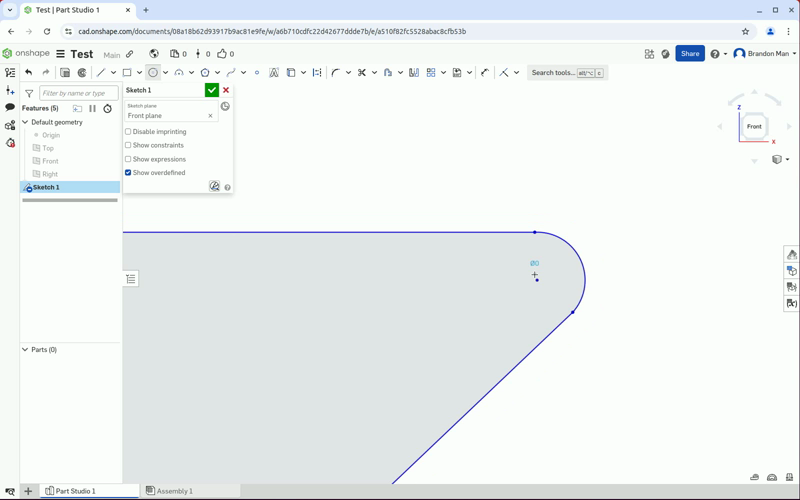
scroll(-6)
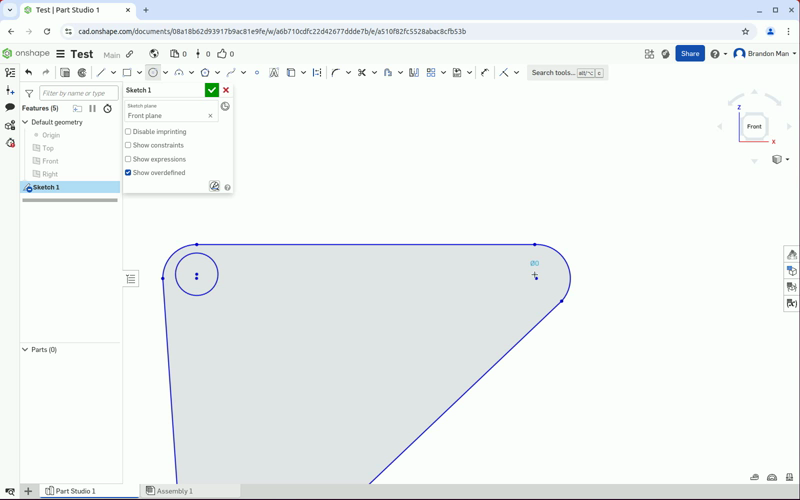
scroll(-6)
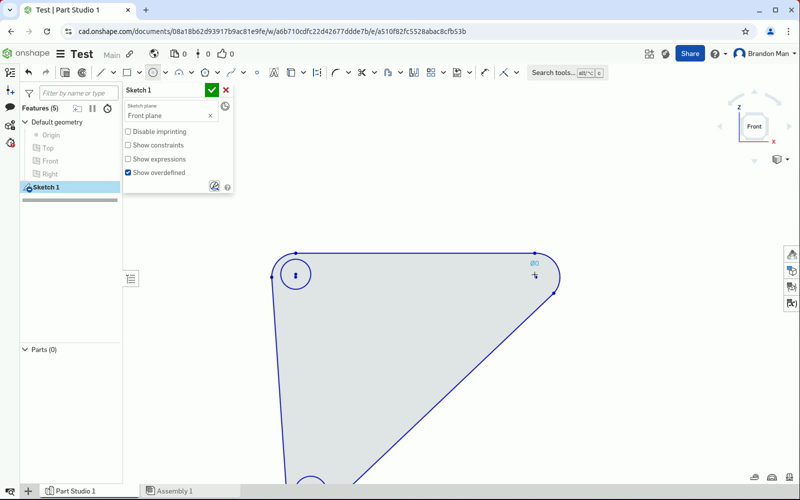
scroll(-6)
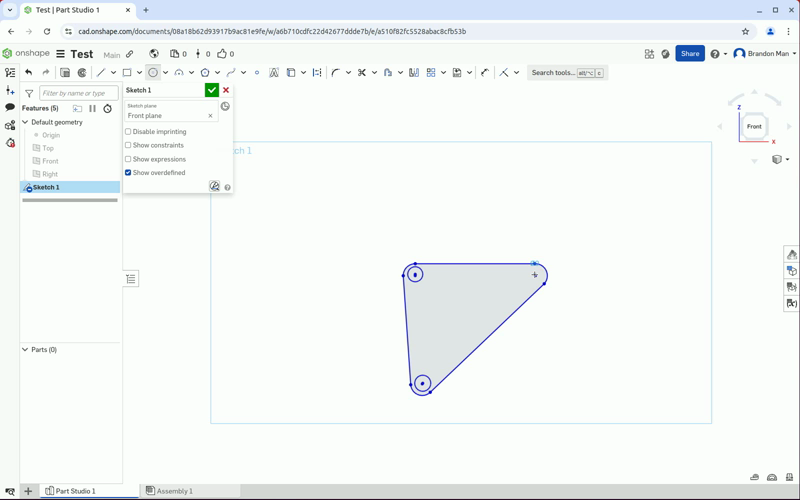
key_up(shift)
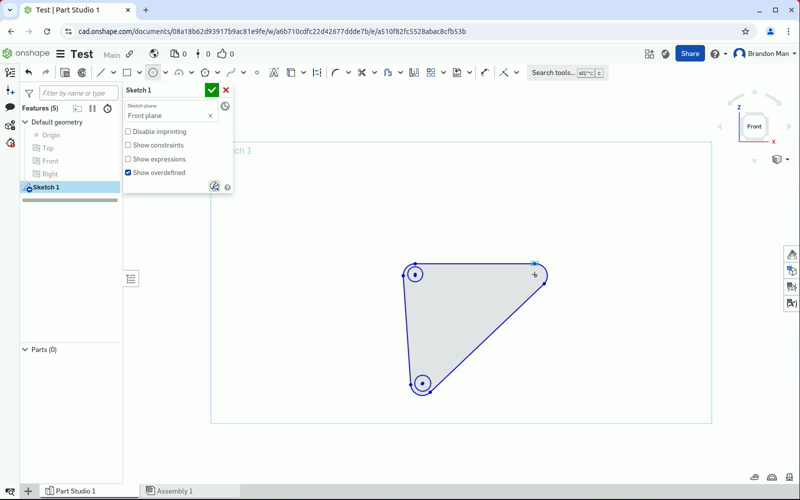
mouse_move(542, 274)
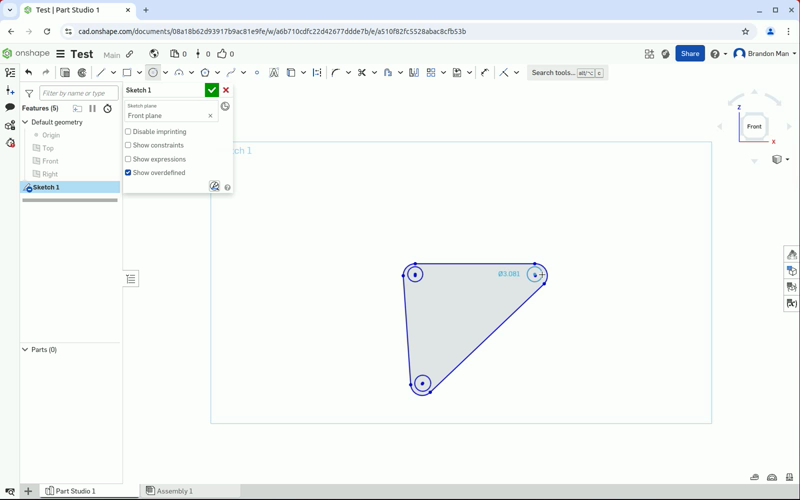
click(542, 274)
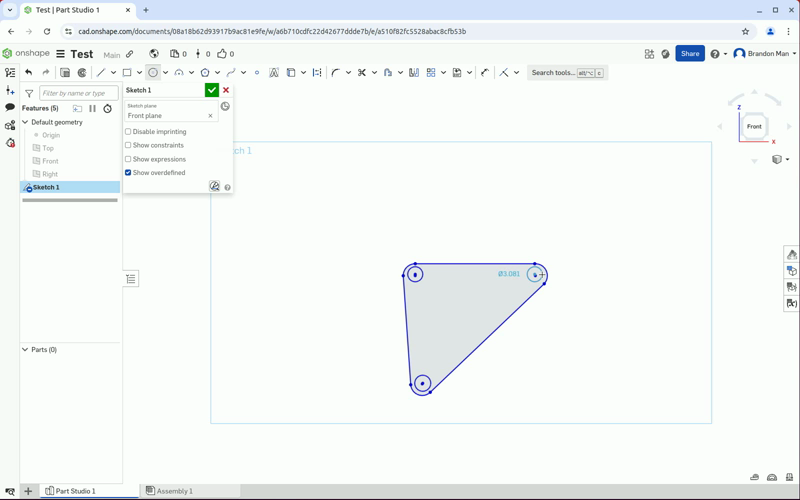
key(esc)
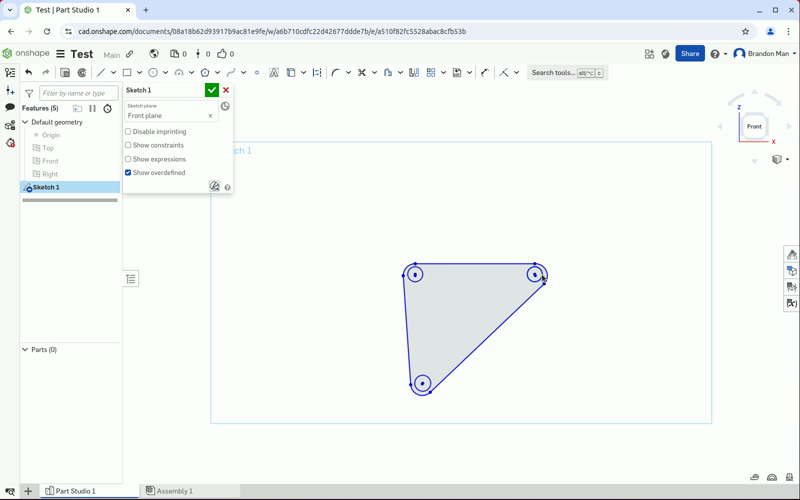
mouse_move(449, 287)
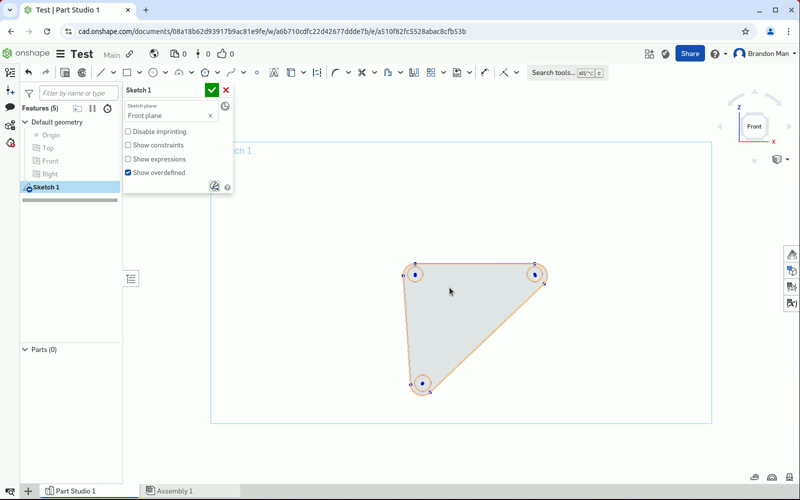
click(449, 287)
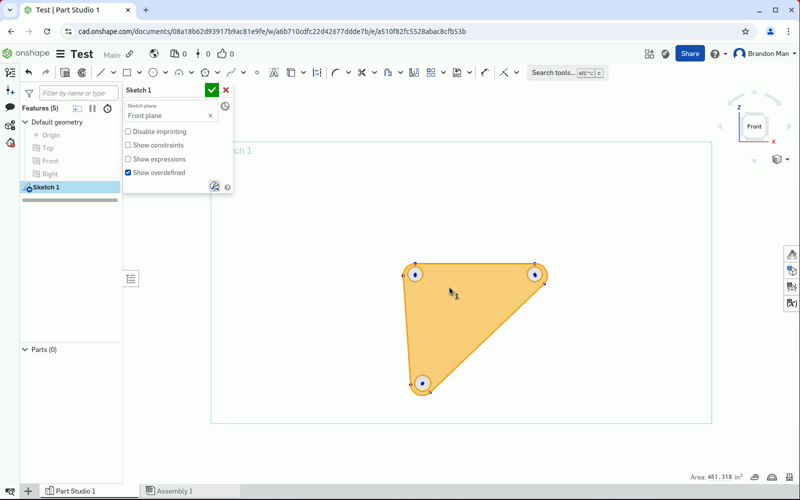
mouse_move(73, 352)
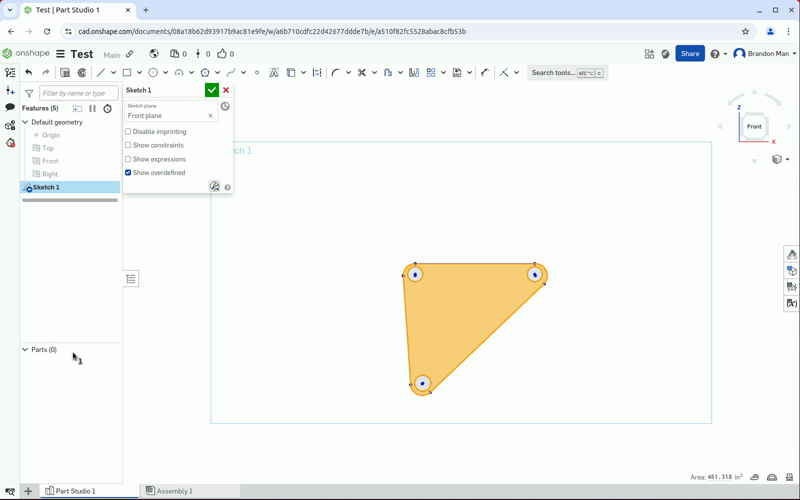
key(shift+y)
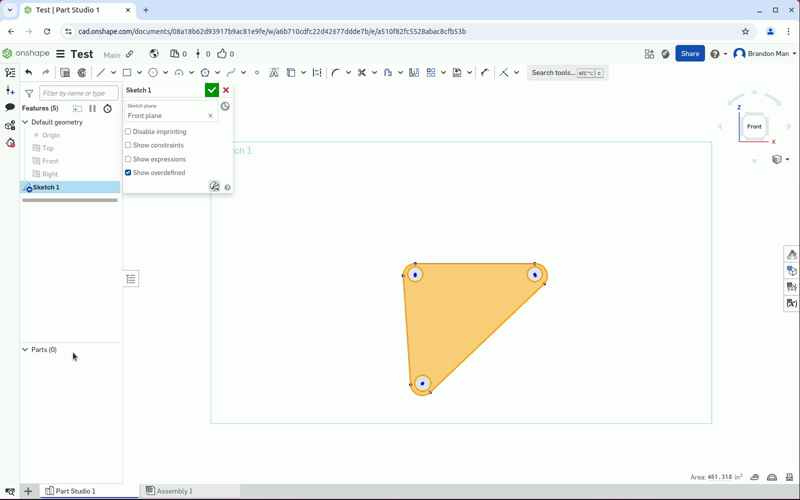
key(shift+e)
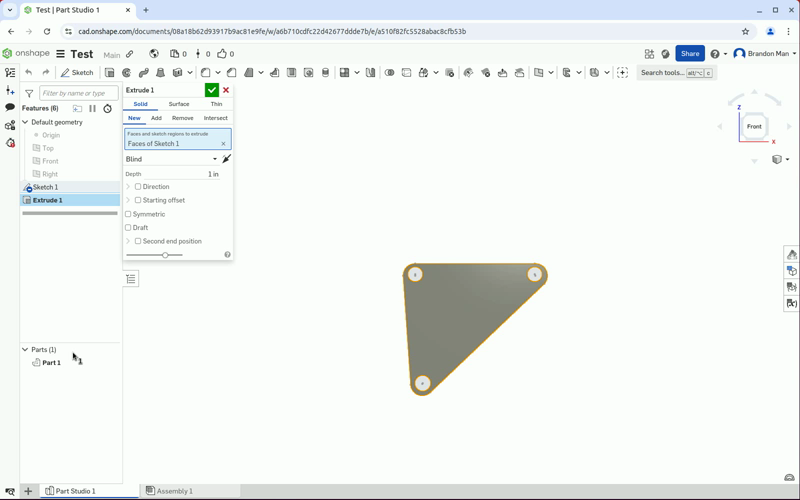
mouse_move(143, 106)
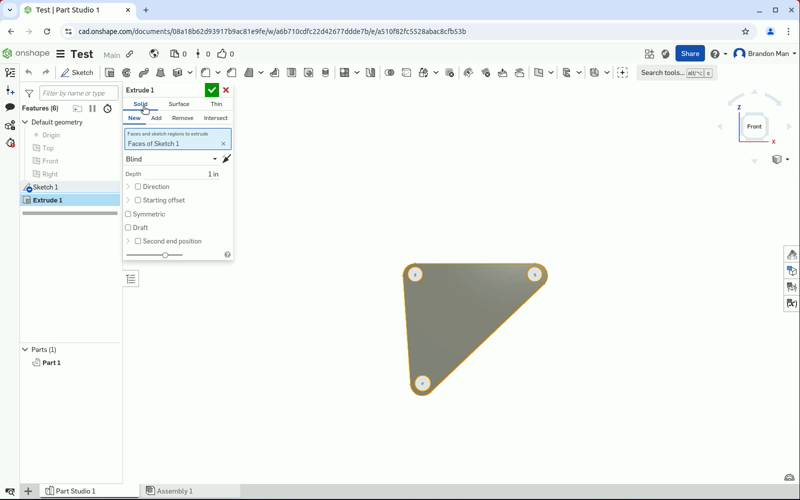
click(143, 106)
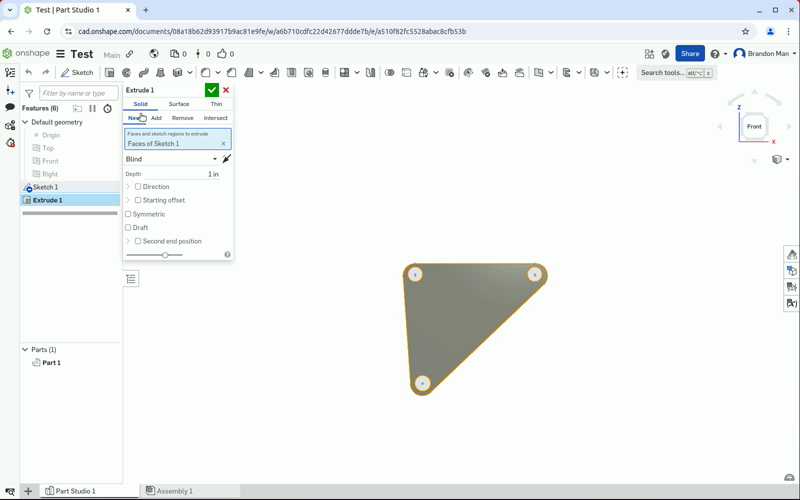
mouse_move(137, 120)
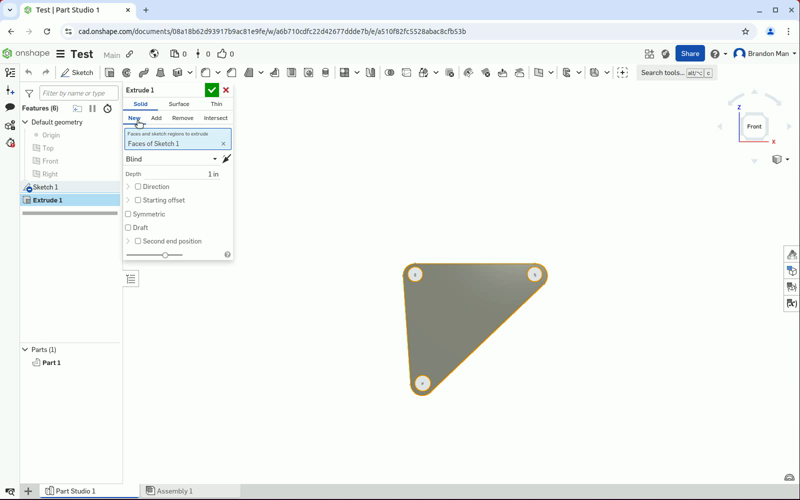
click(137, 120)
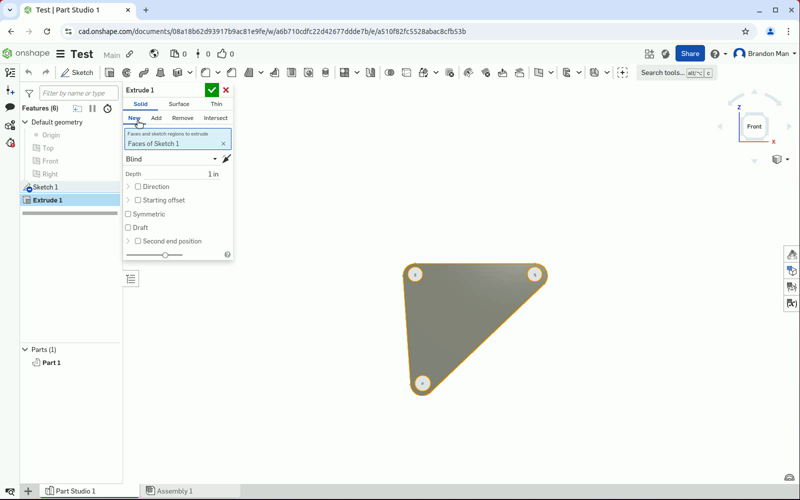
key(tab, 4)
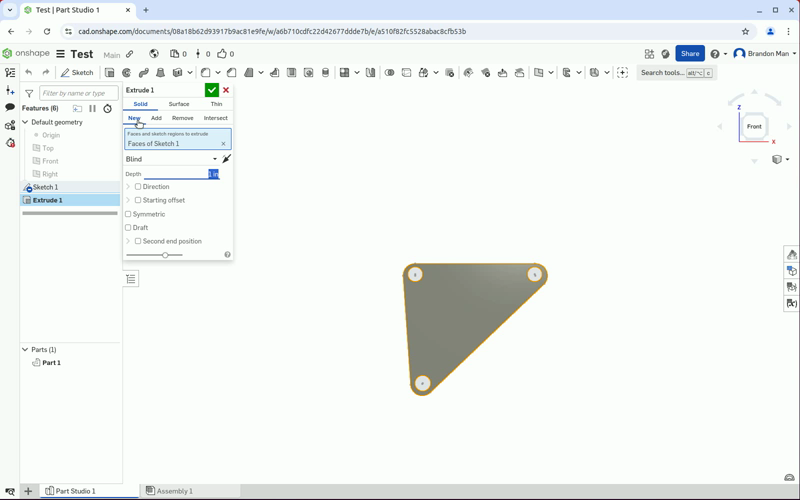
text(2.889)
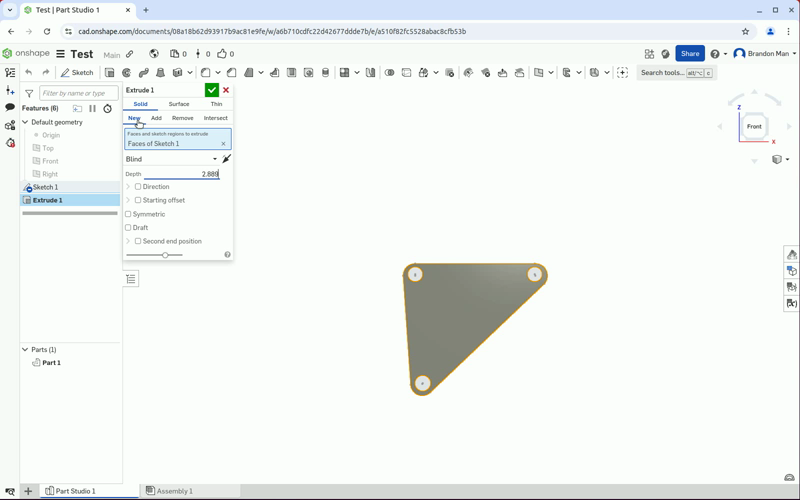
key(enter)
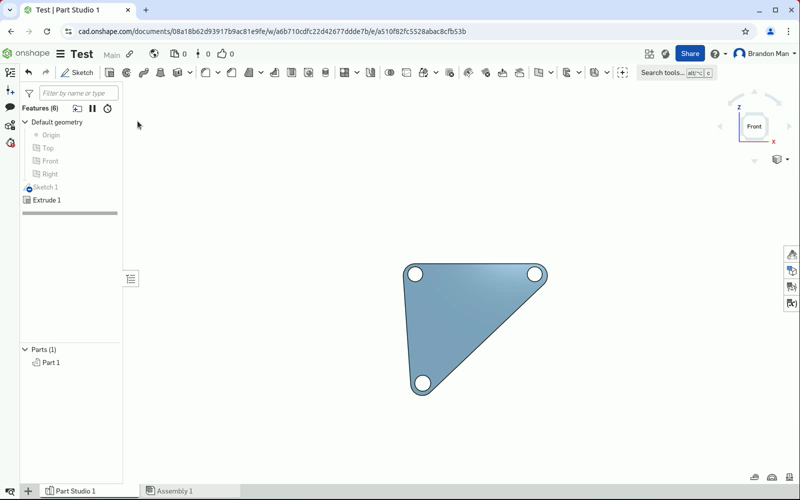
key(shift+h)
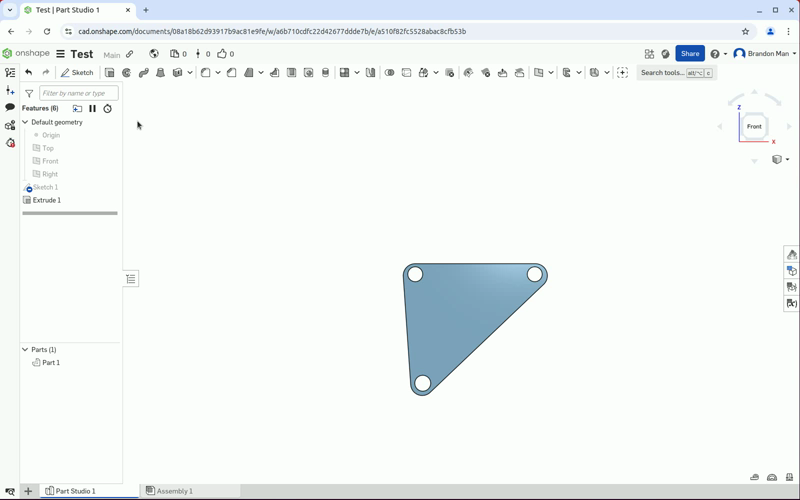
key(shift+h)
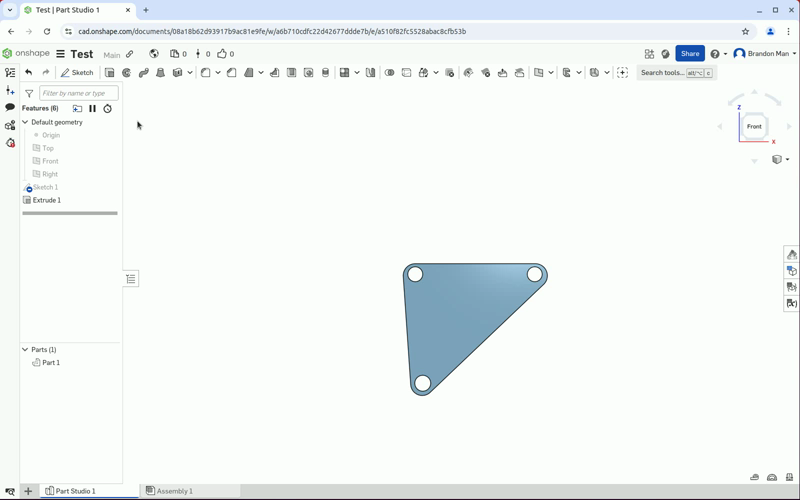
mouse_move(73, 189)
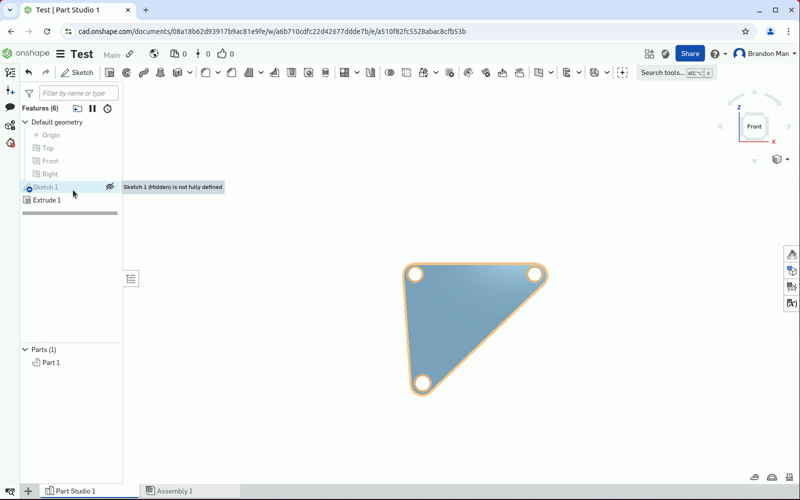
click(73, 189)
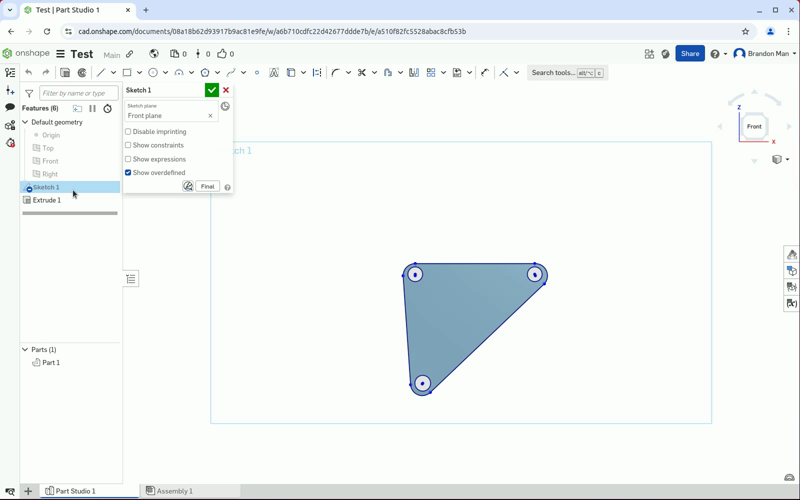
mouse_move(229, 92)
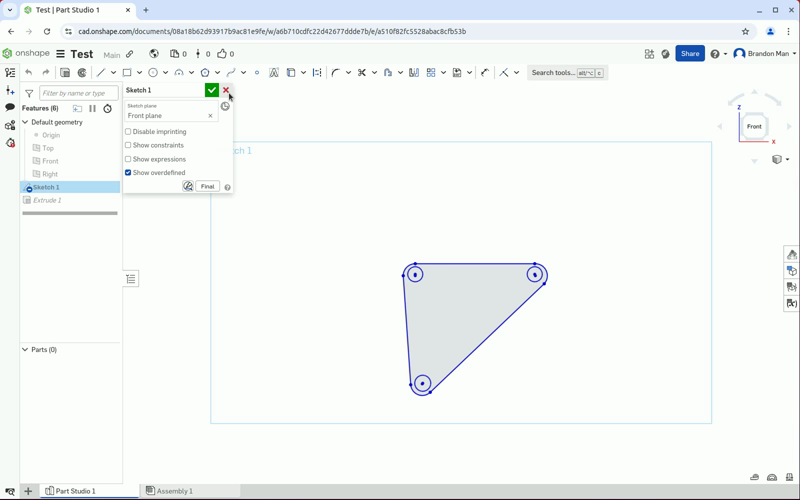
click(229, 92)
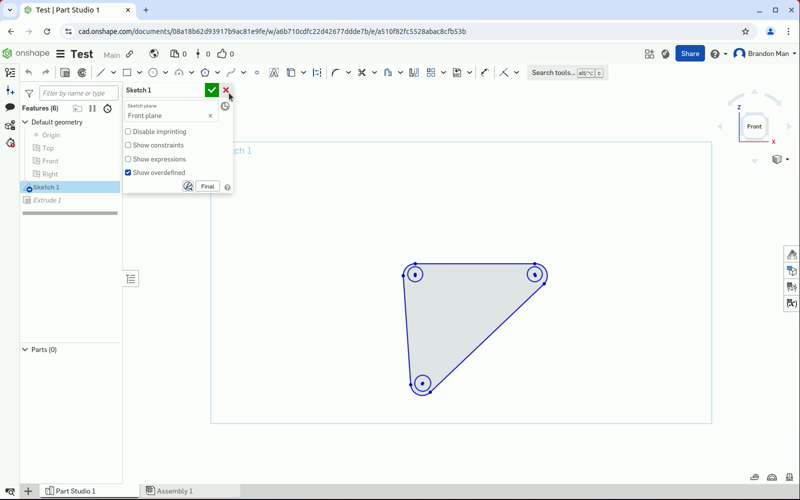
key(shift+s)
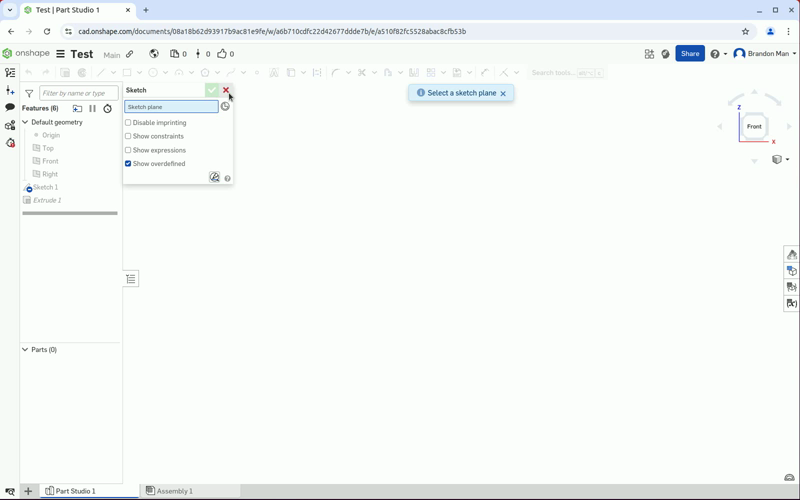
mouse_move(73, 163)
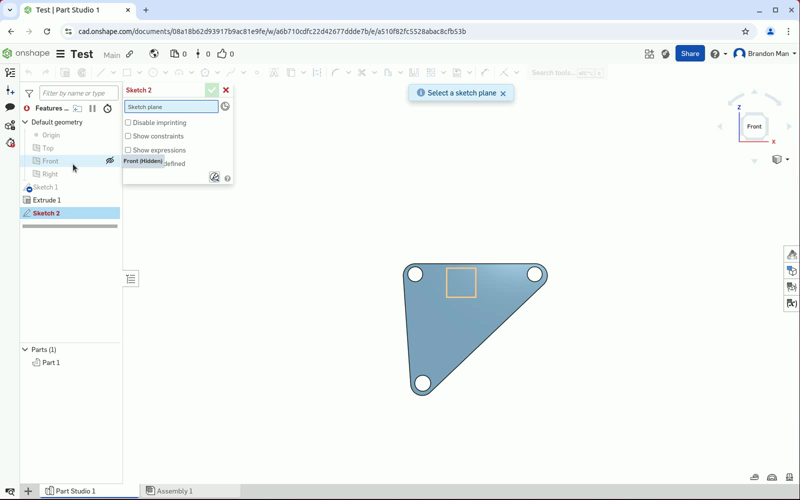
click(73, 163)
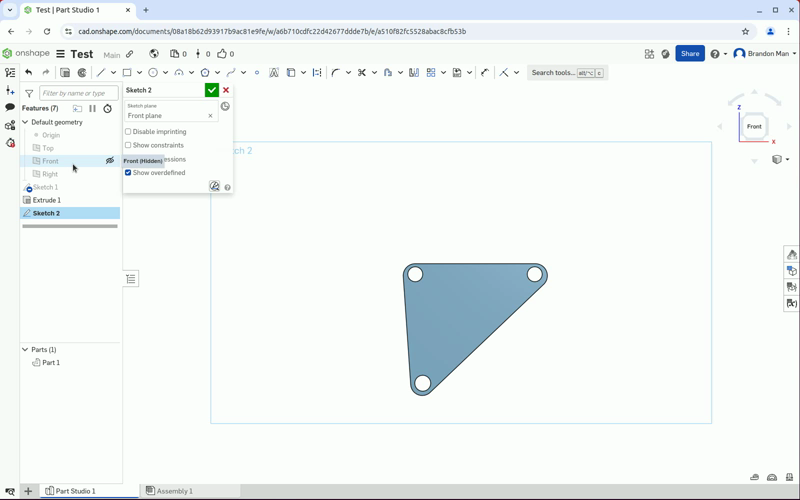
mouse_move(73, 352)
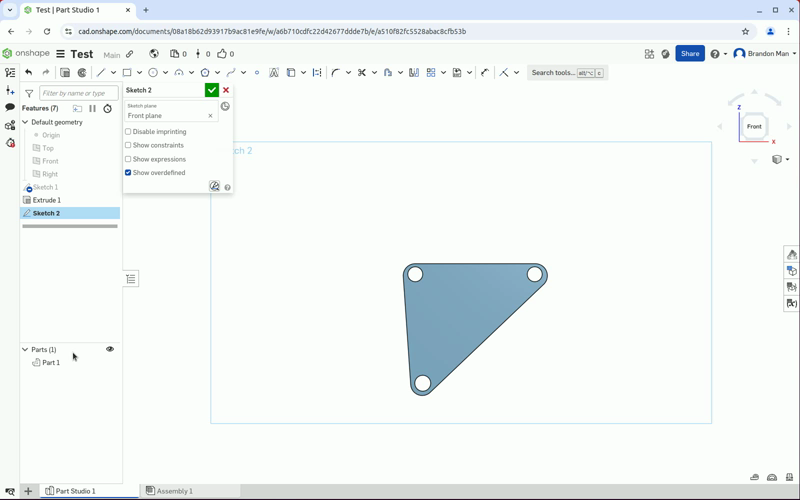
key(y)
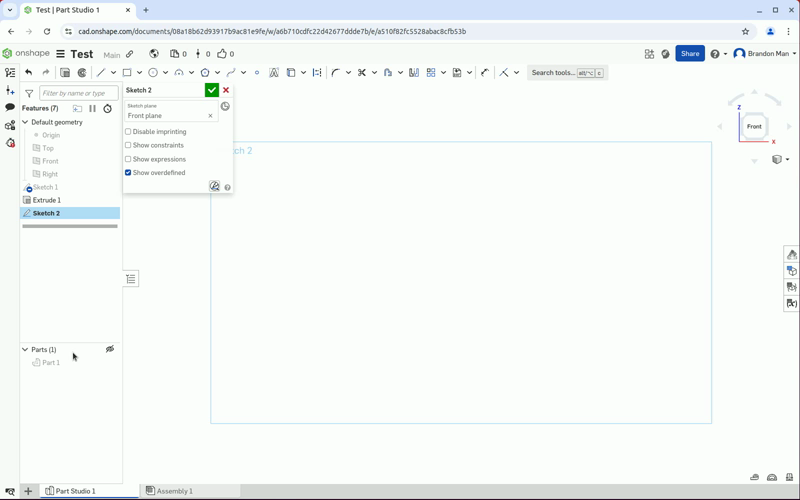
key(c)
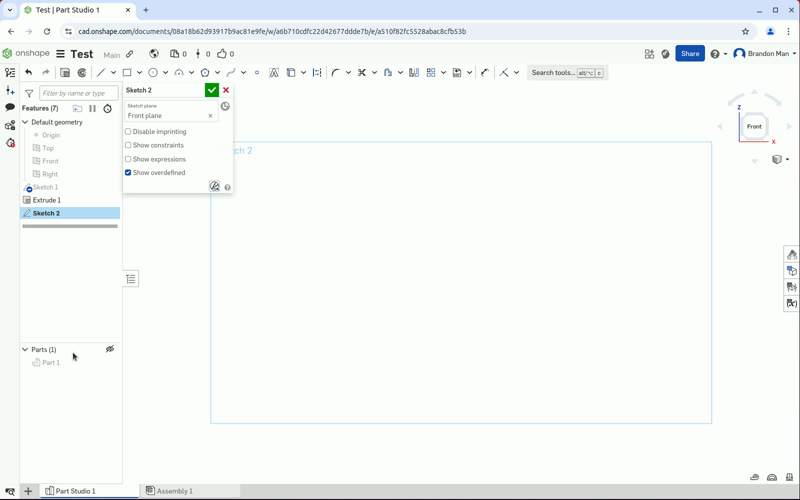
key_down(shift)
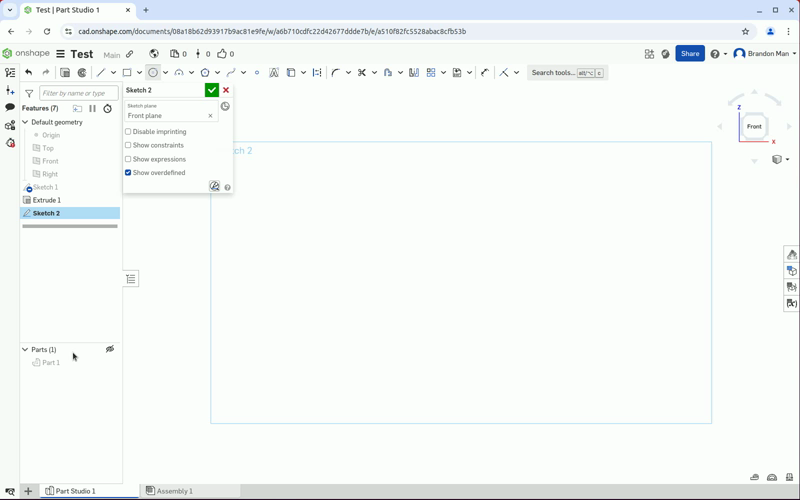
mouse_move(415, 274)
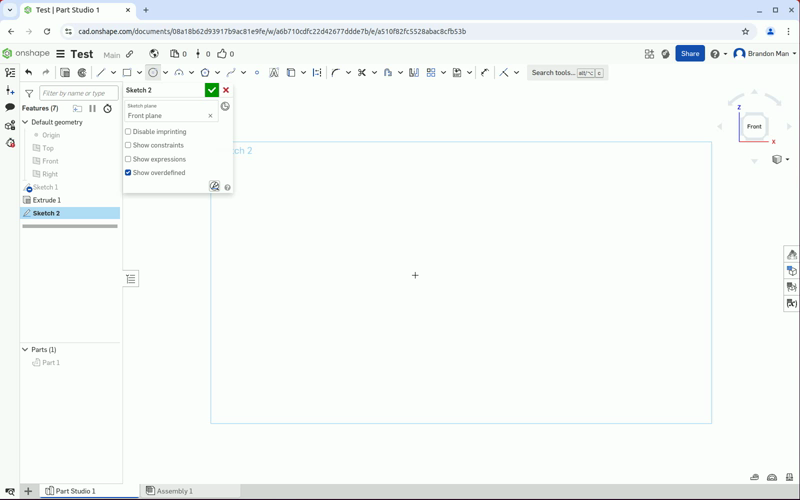
click(415, 274)
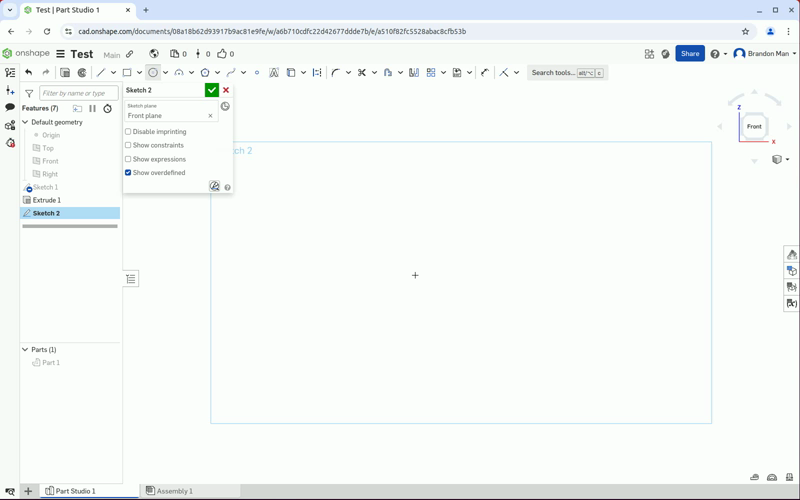
key_up(shift)
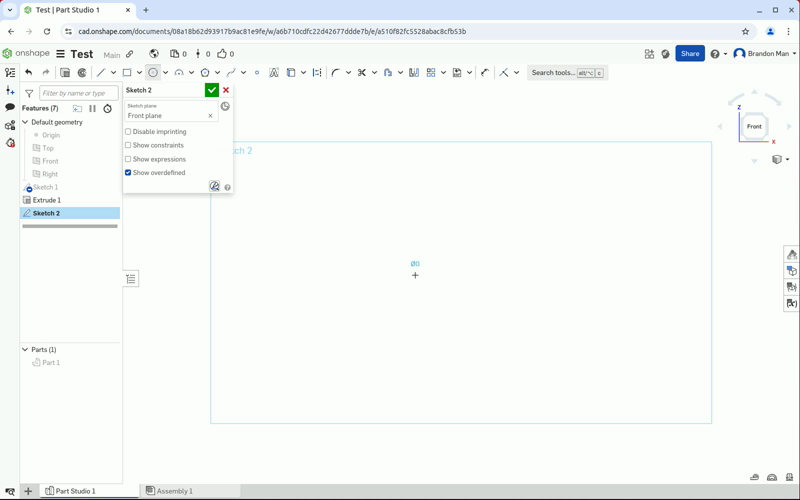
mouse_move(418, 274)
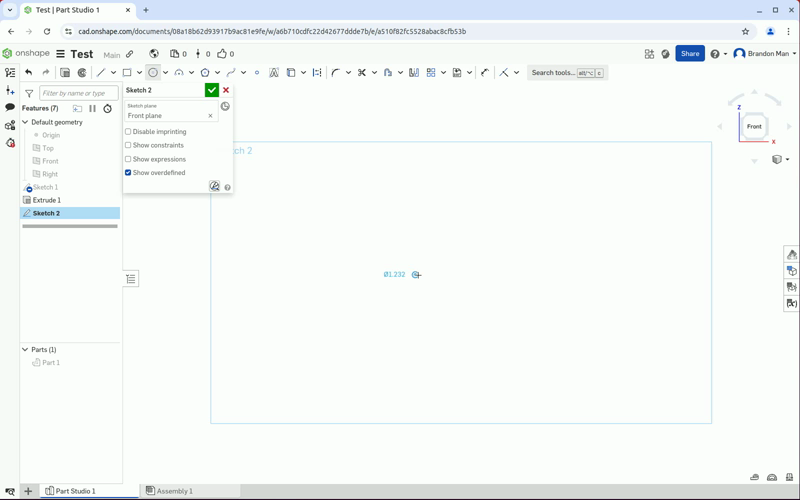
click(418, 274)
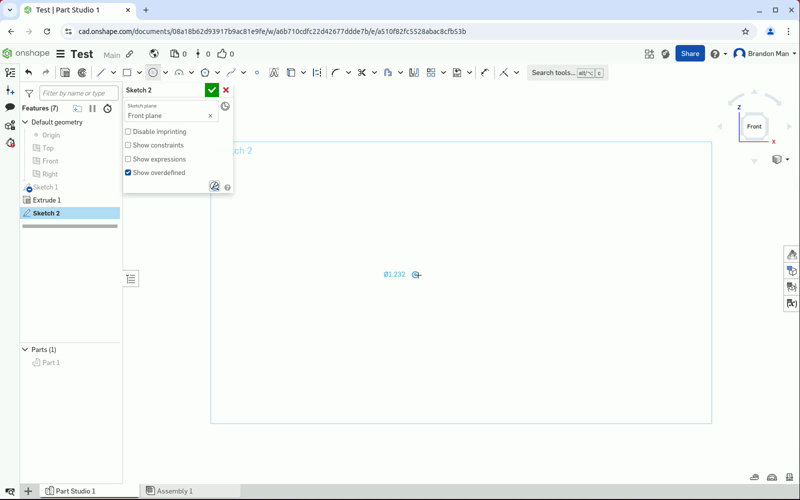
key(esc)
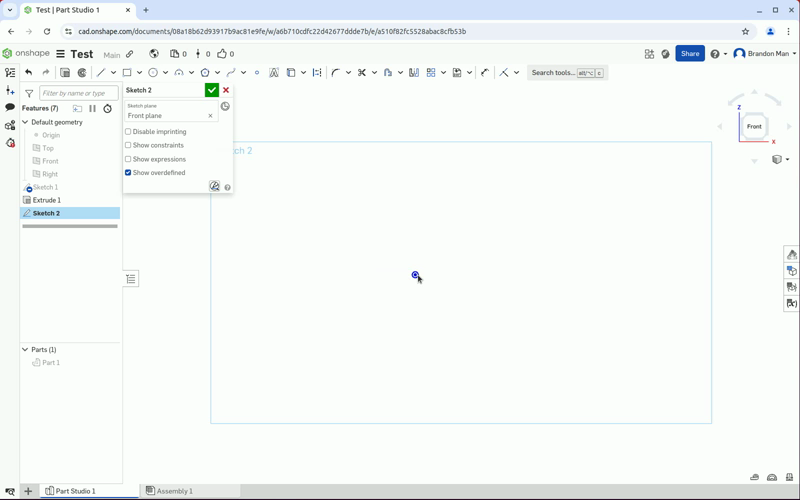
mouse_move(415, 273)
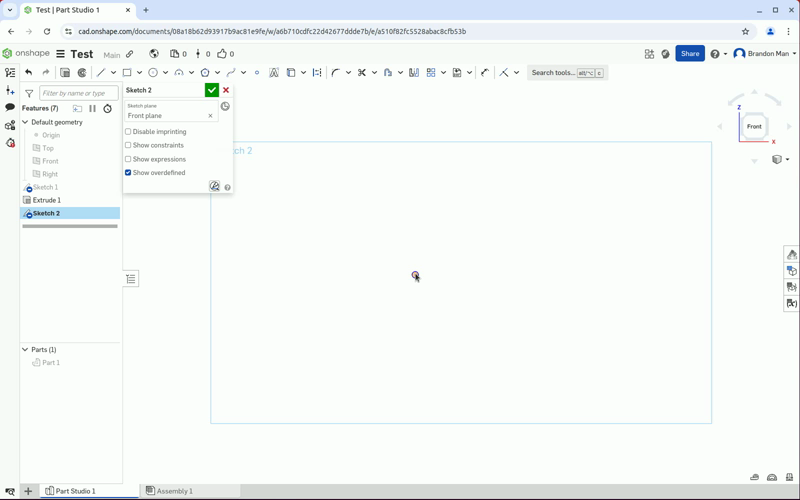
scroll(6)
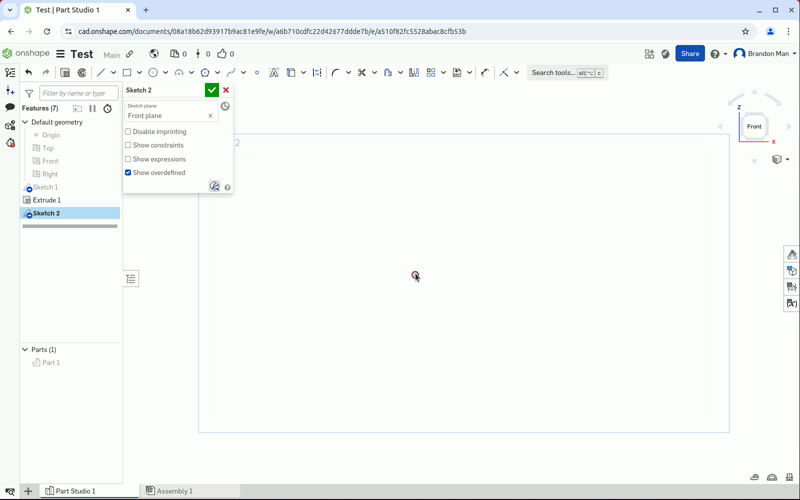
scroll(6)
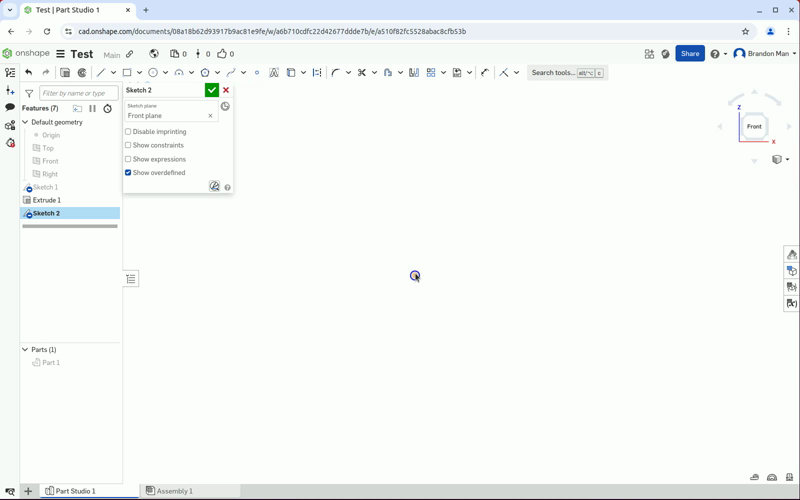
scroll(6)
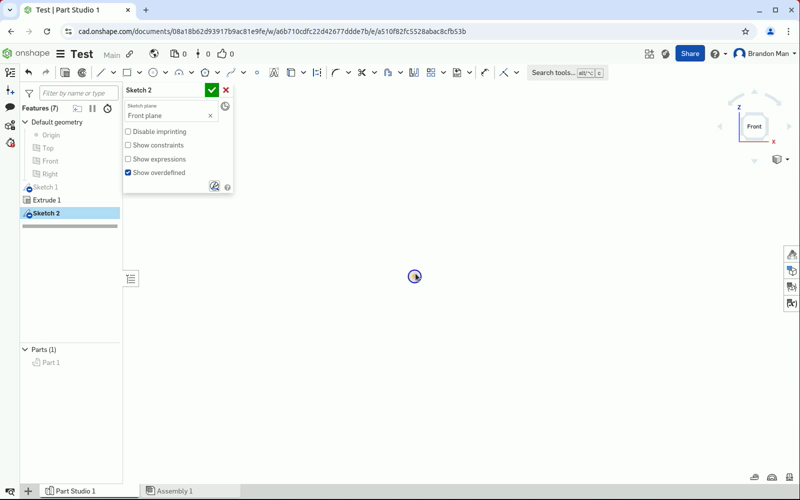
scroll(6)
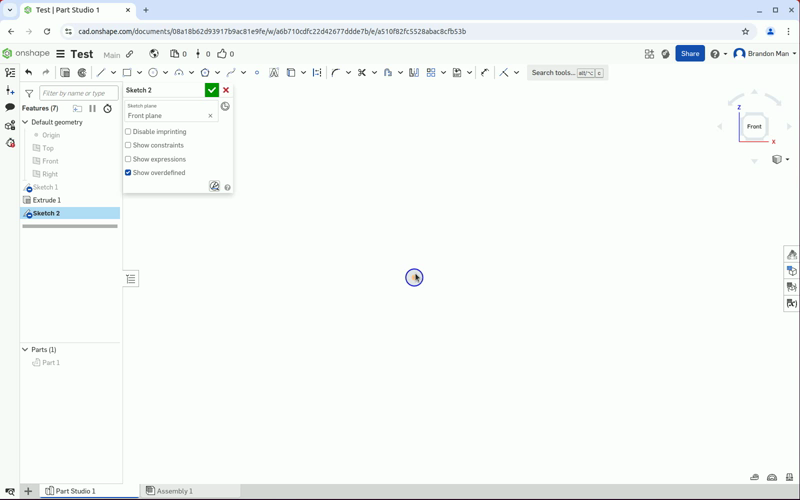
scroll(6)
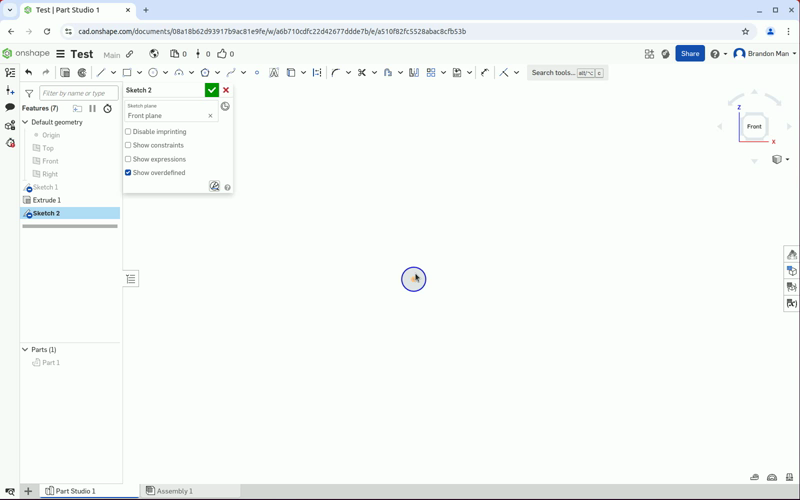
scroll(6)
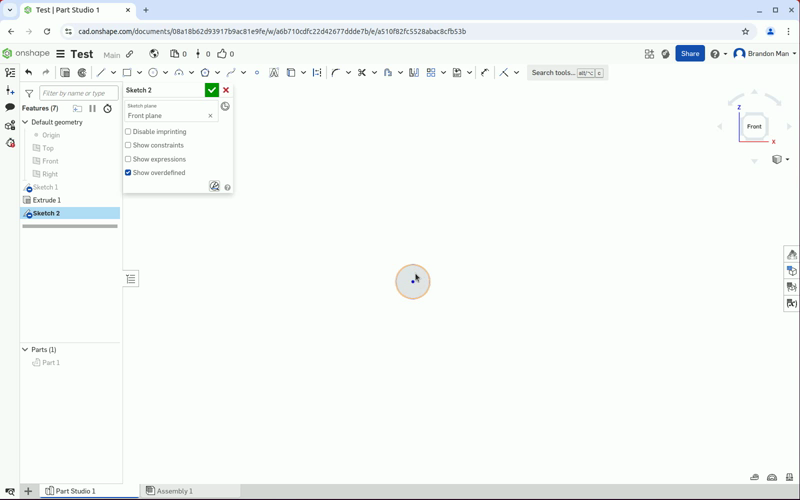
scroll(6)
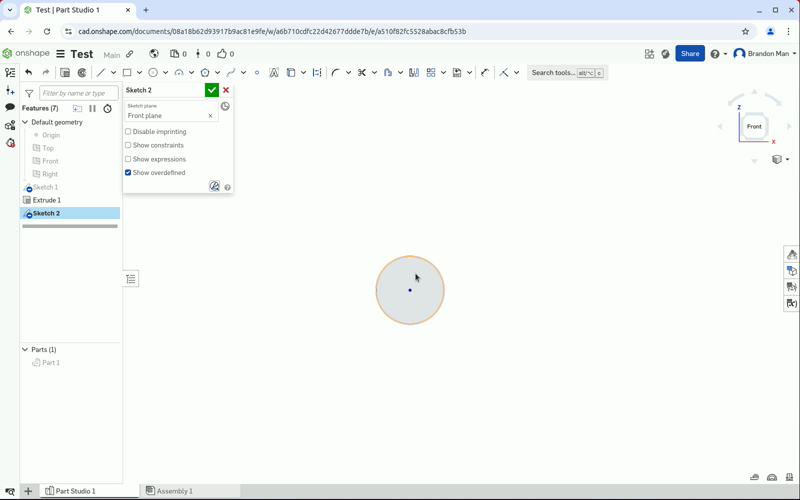
click(415, 273)
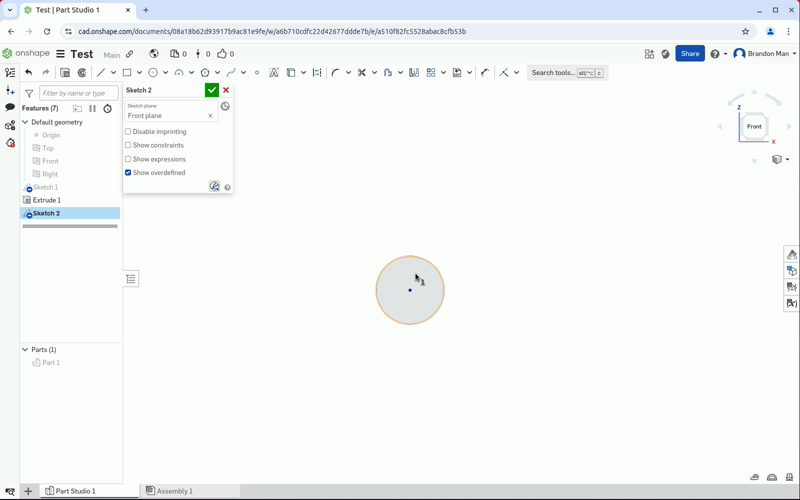
scroll(-6)
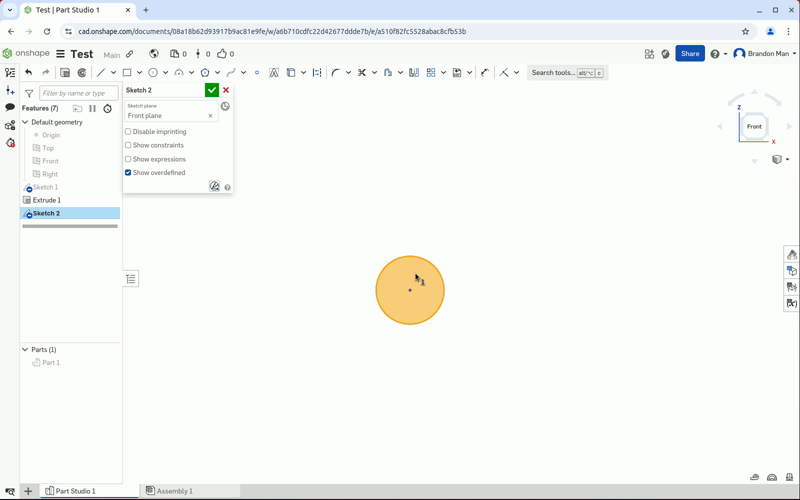
scroll(-6)
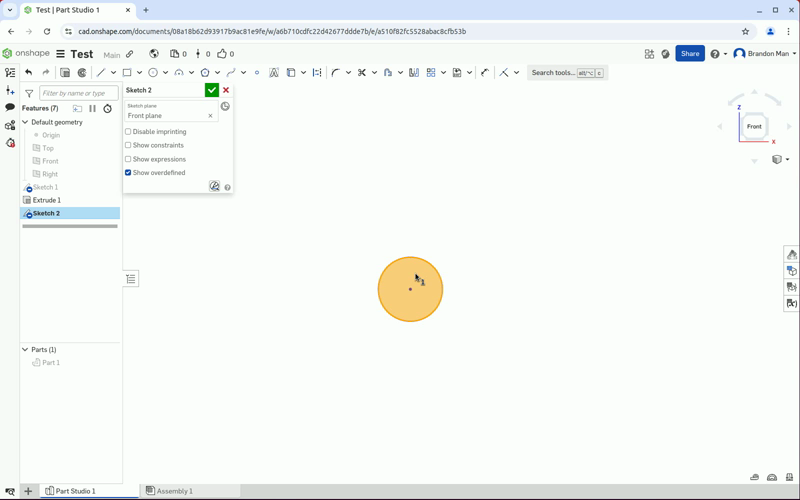
scroll(-6)
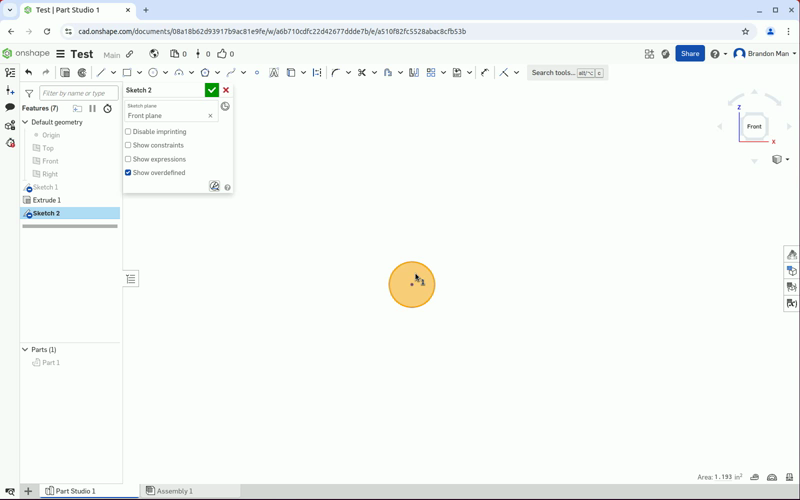
scroll(-6)
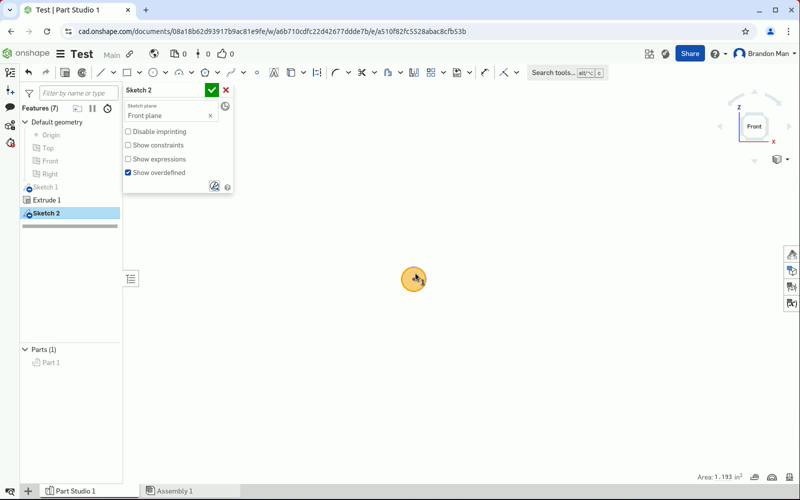
scroll(-6)
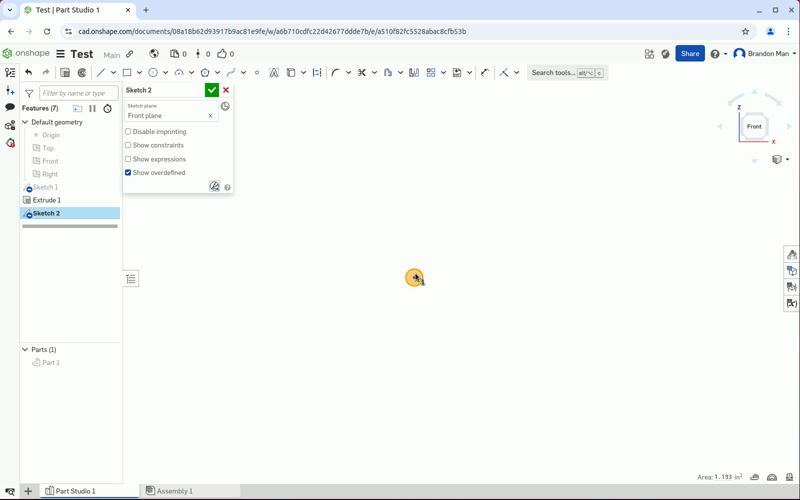
scroll(-6)
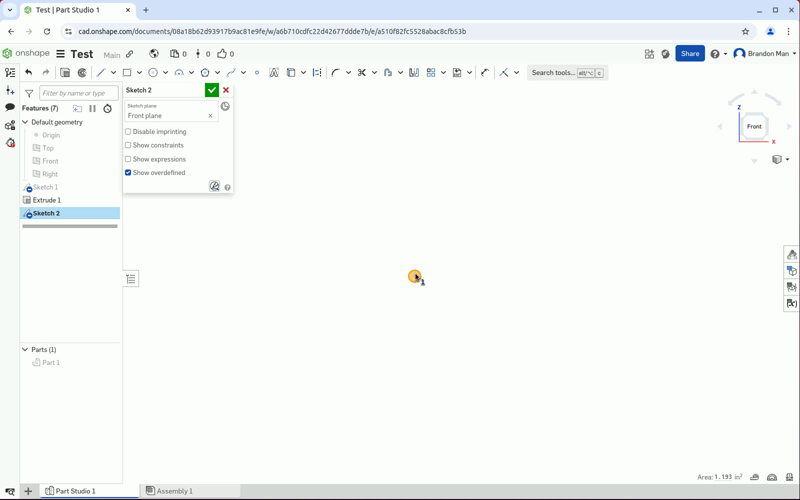
scroll(-6)
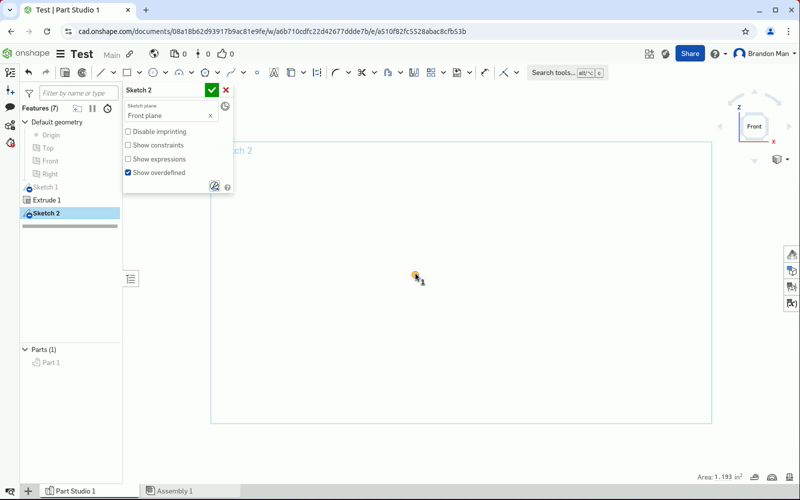
mouse_move(73, 352)
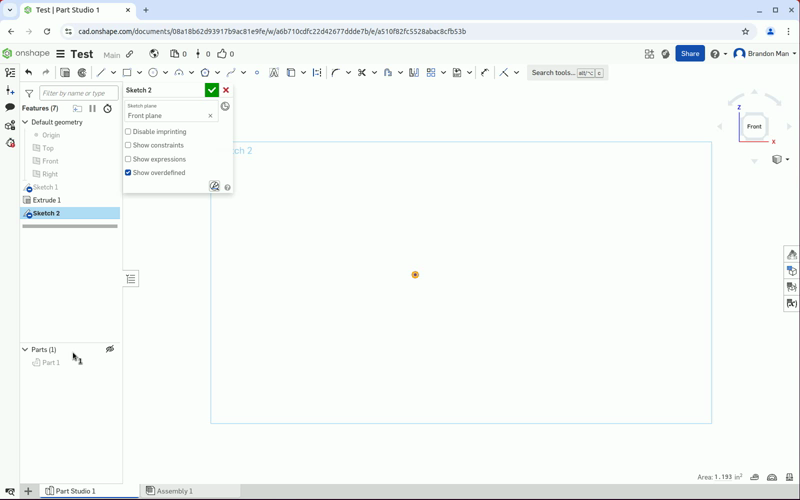
key(shift+y)
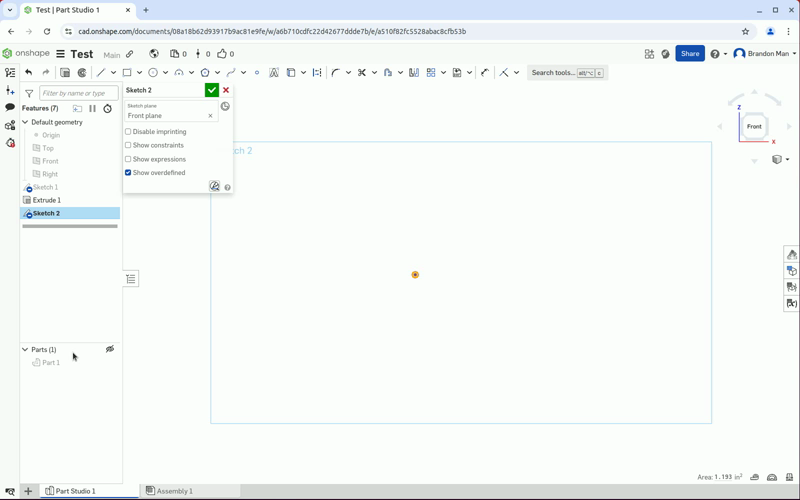
key(shift+e)
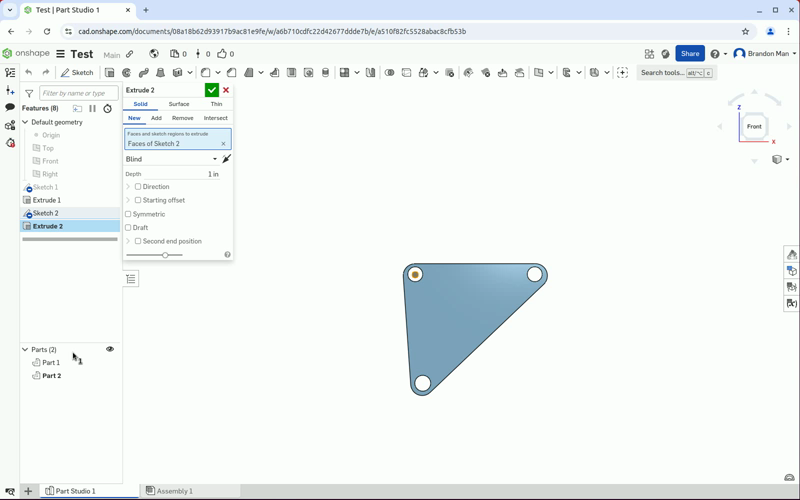
mouse_move(143, 106)
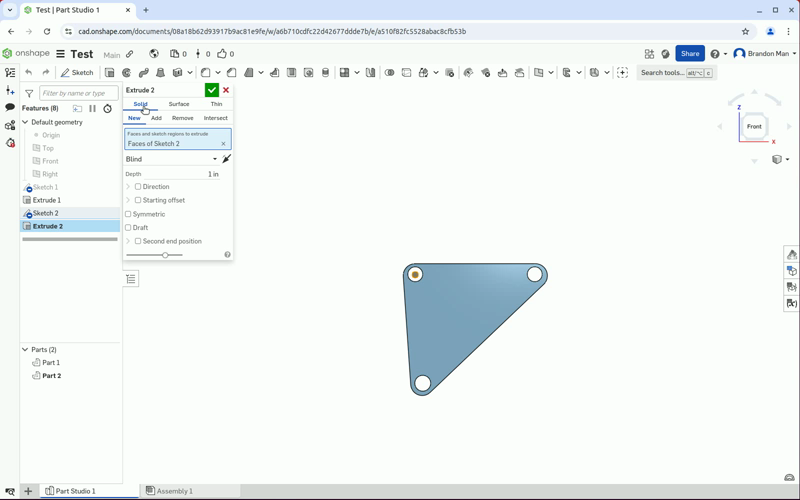
click(143, 106)
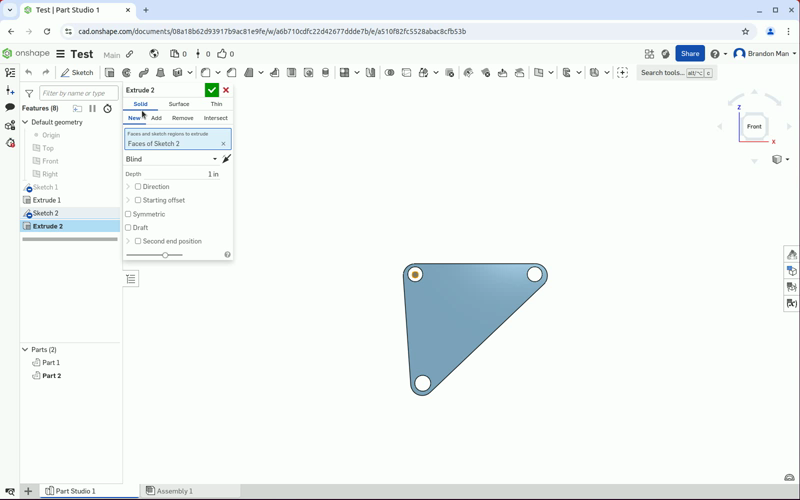
mouse_move(137, 120)
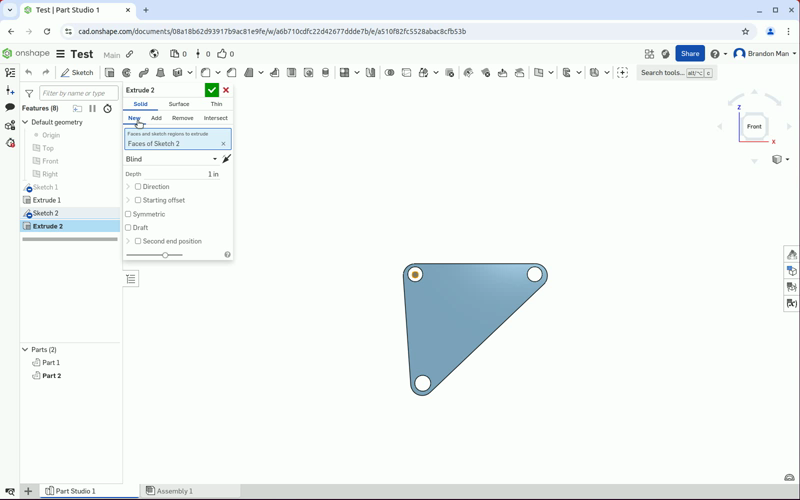
click(137, 120)
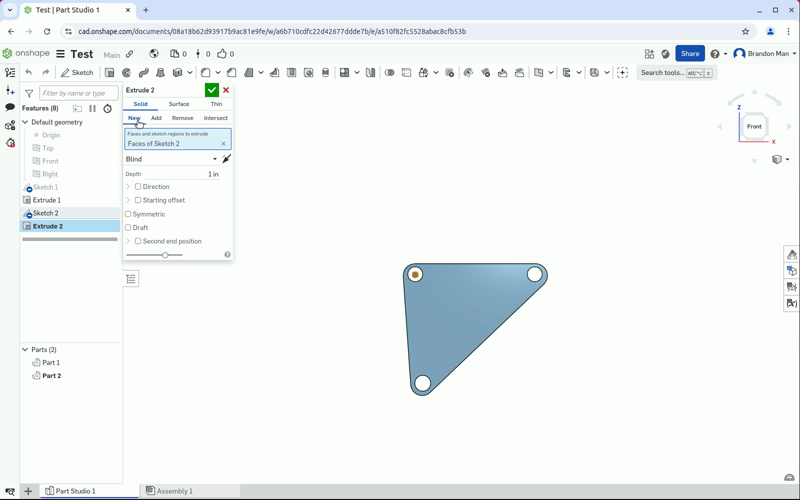
key(tab, 4)
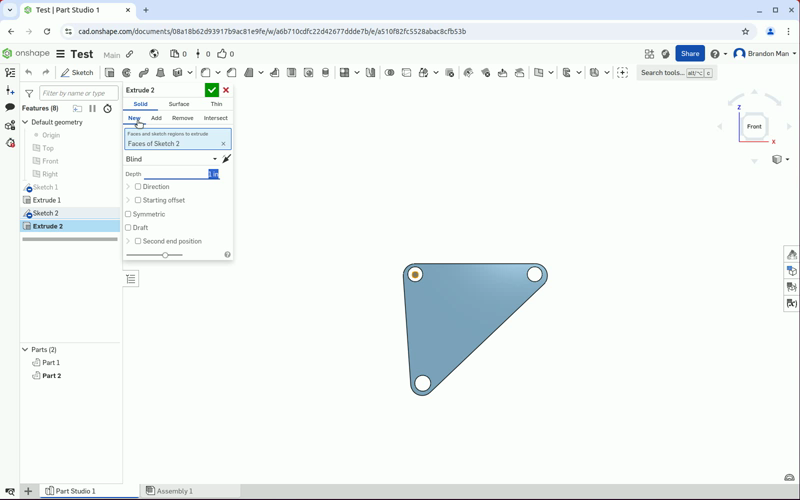
text(2.889)
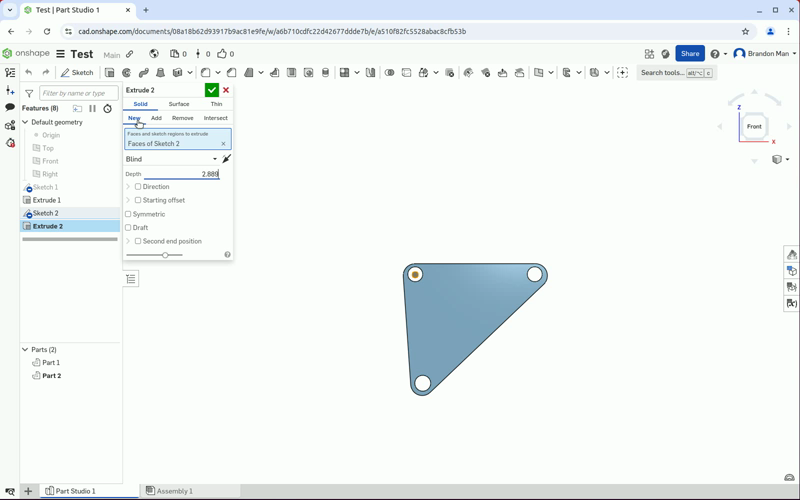
key(enter)
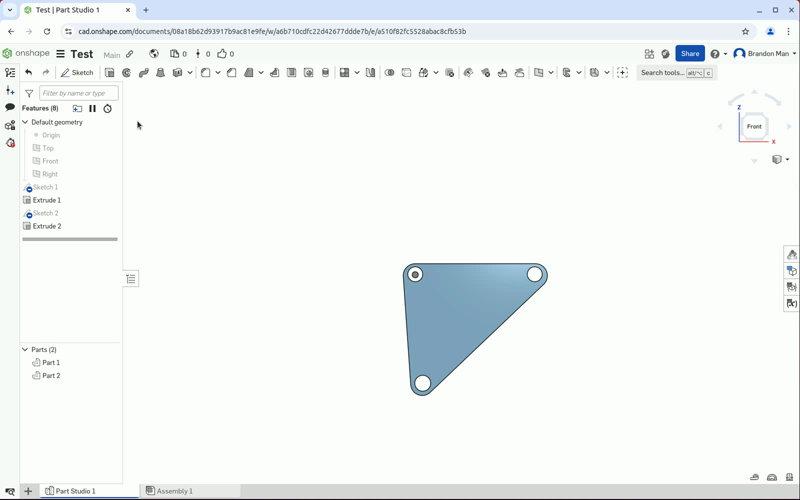
key(shift+h)
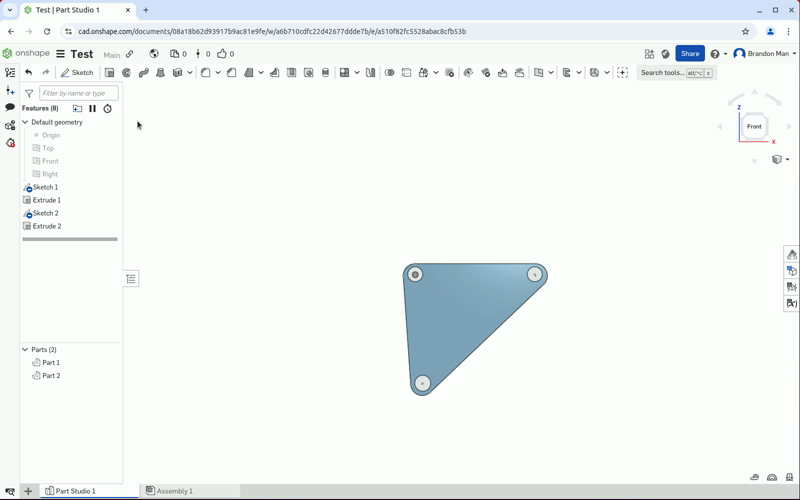
key(shift+h)
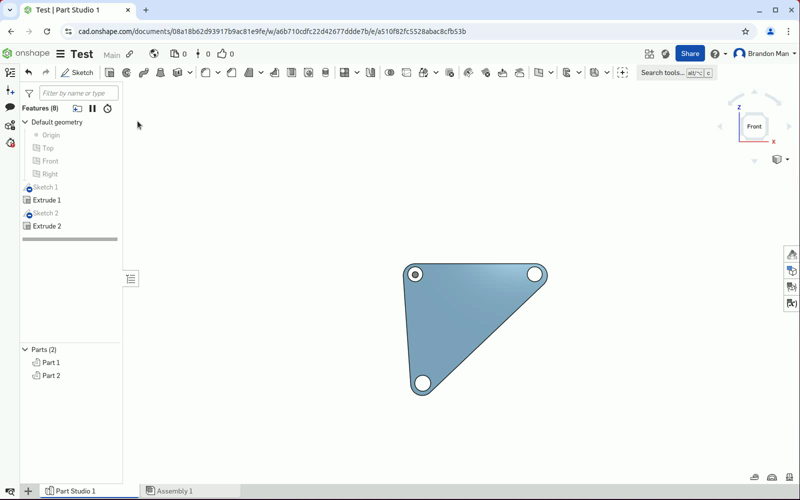
mouse_move(73, 189)
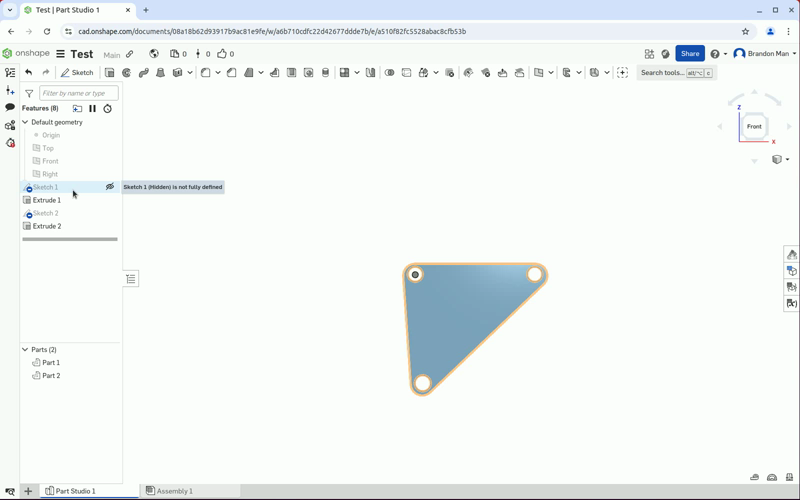
click(73, 189)
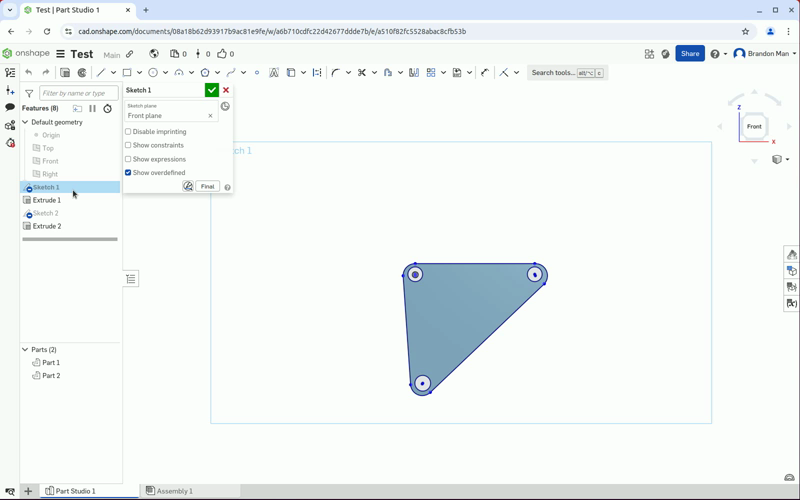
mouse_move(229, 92)
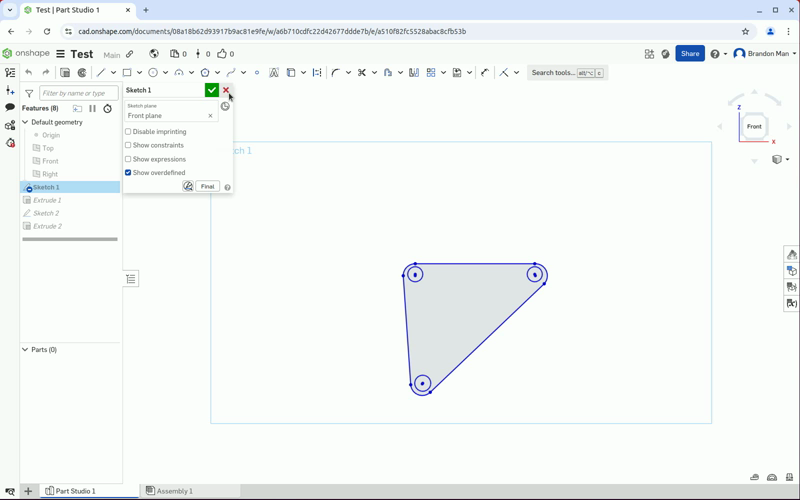
click(229, 92)
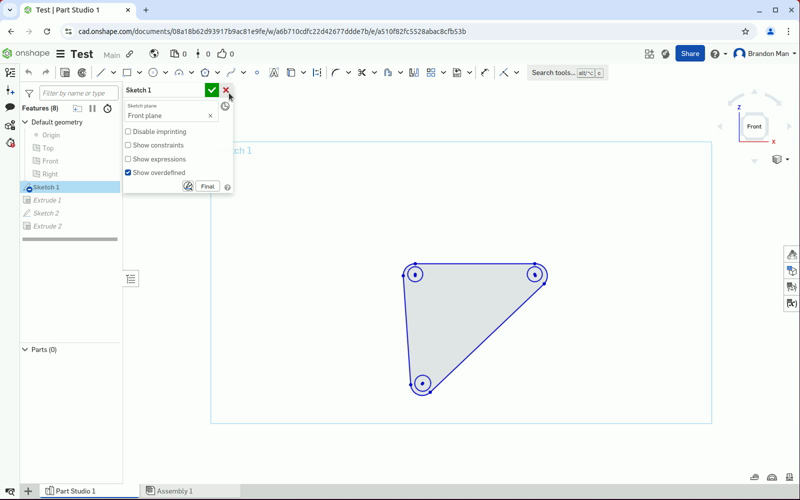
key(shift+s)
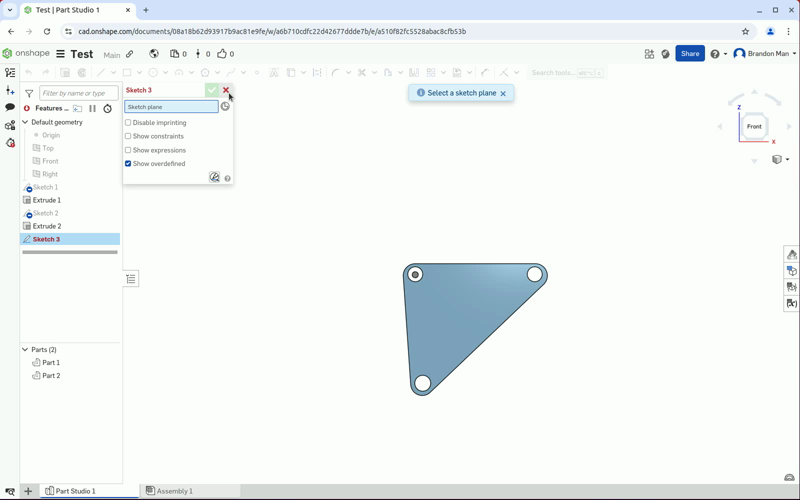
mouse_move(73, 163)
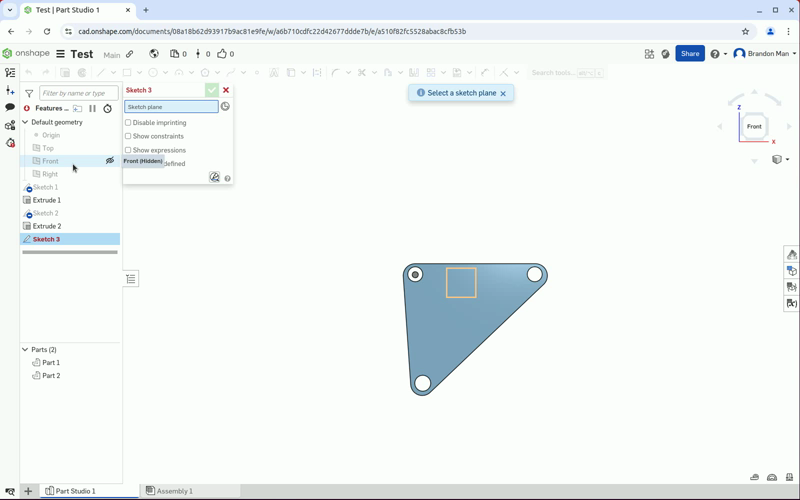
click(73, 163)
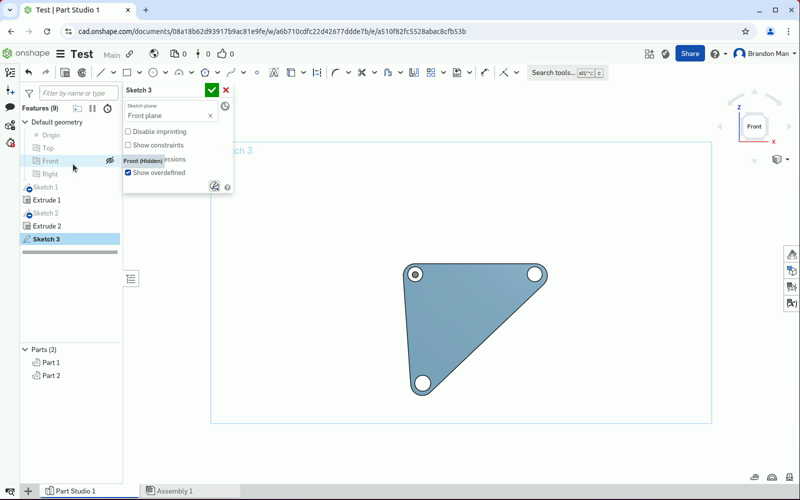
mouse_move(73, 352)
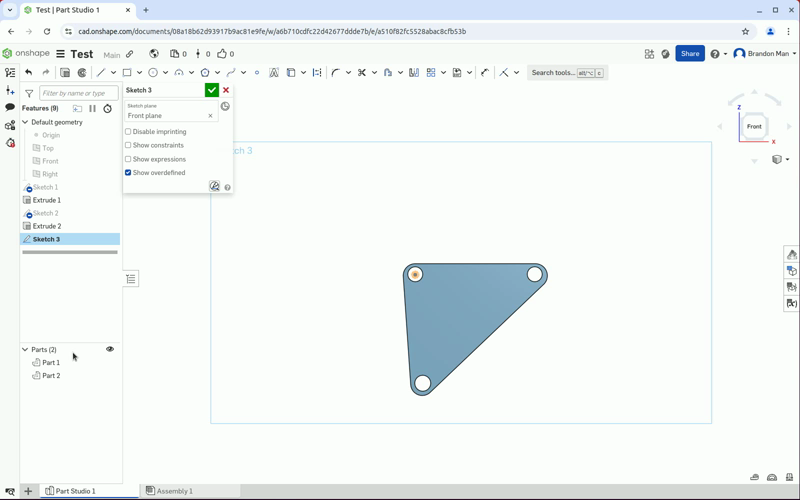
key(y)
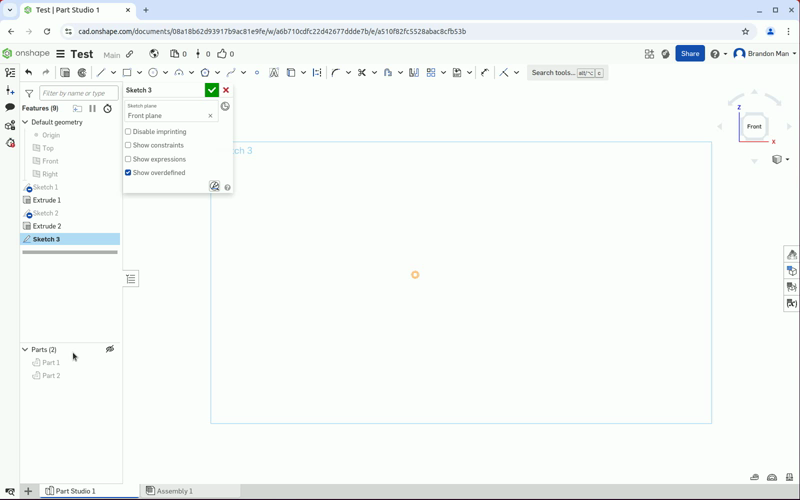
key(c)
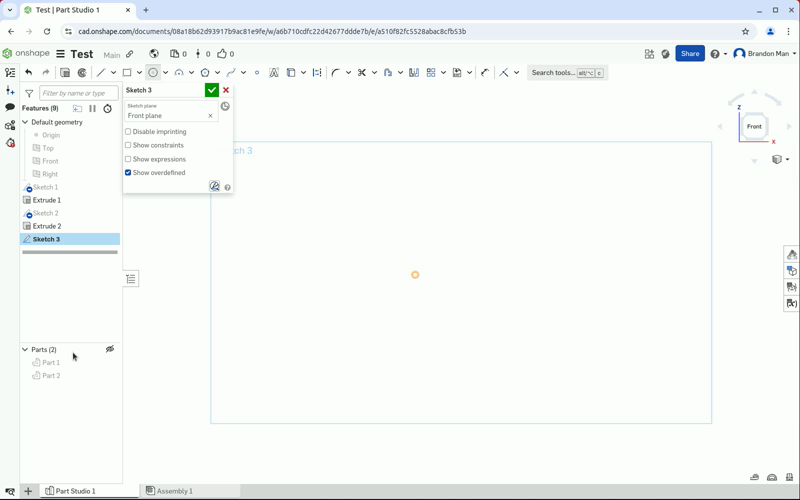
key_down(shift)
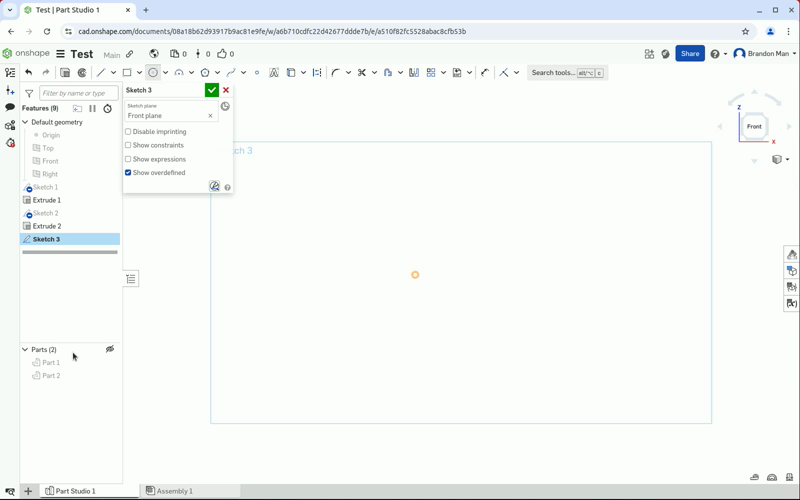
mouse_move(537, 274)
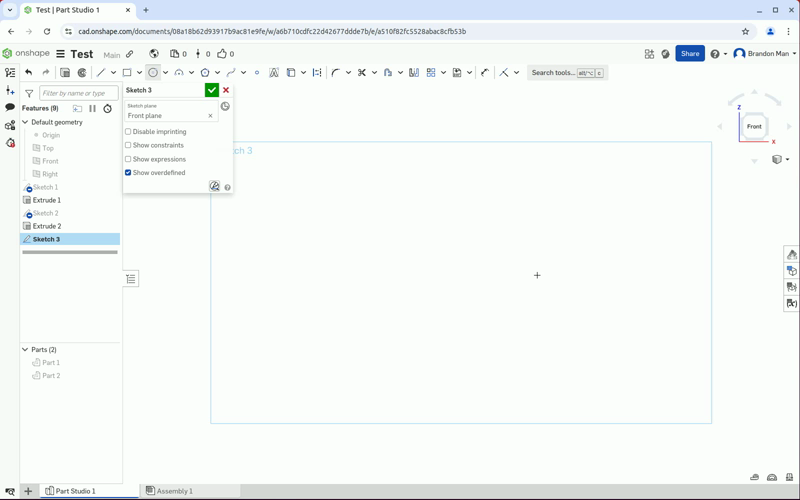
click(537, 274)
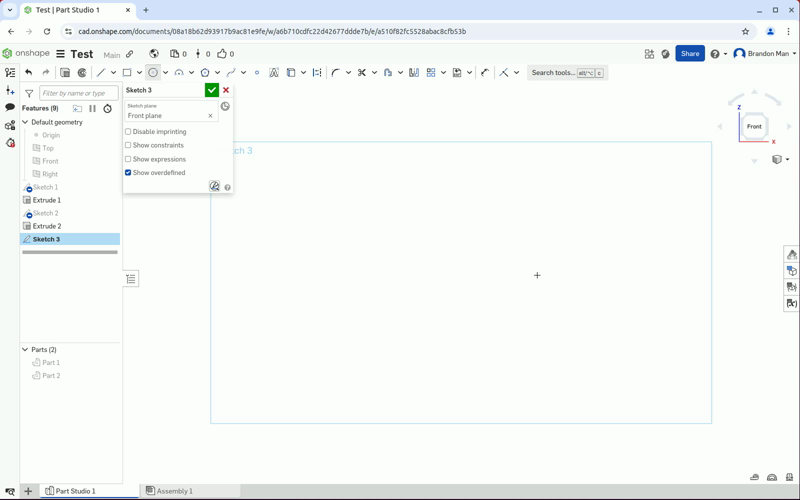
key_up(shift)
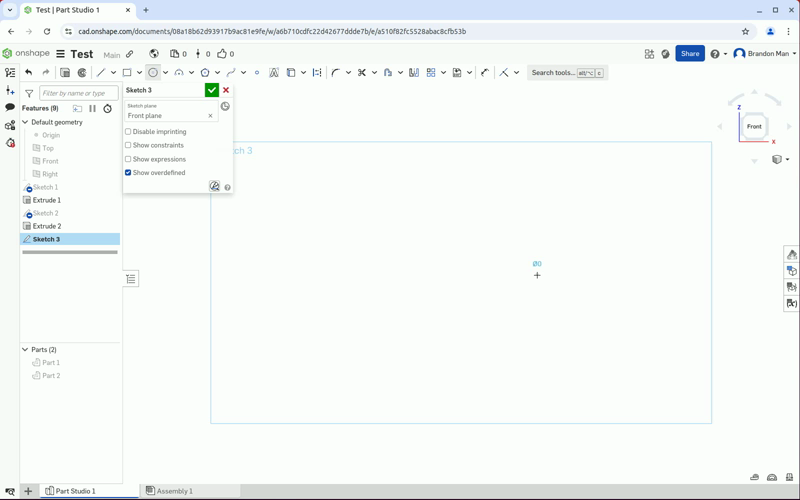
mouse_move(540, 274)
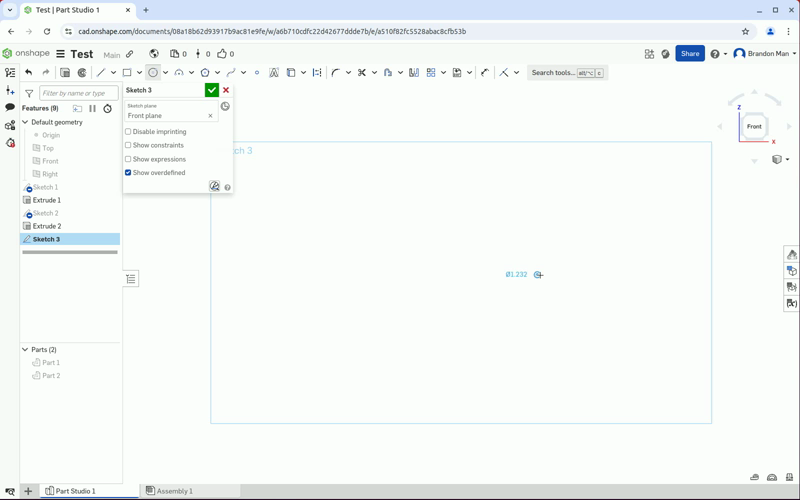
click(540, 274)
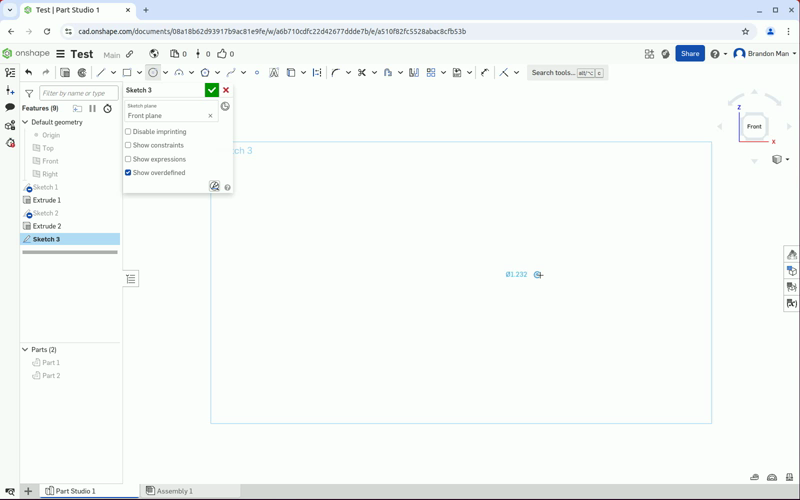
key(esc)
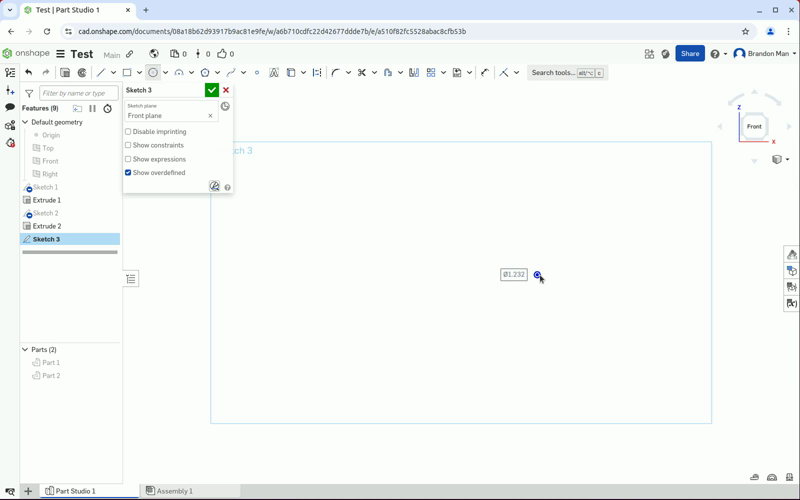
mouse_move(537, 272)
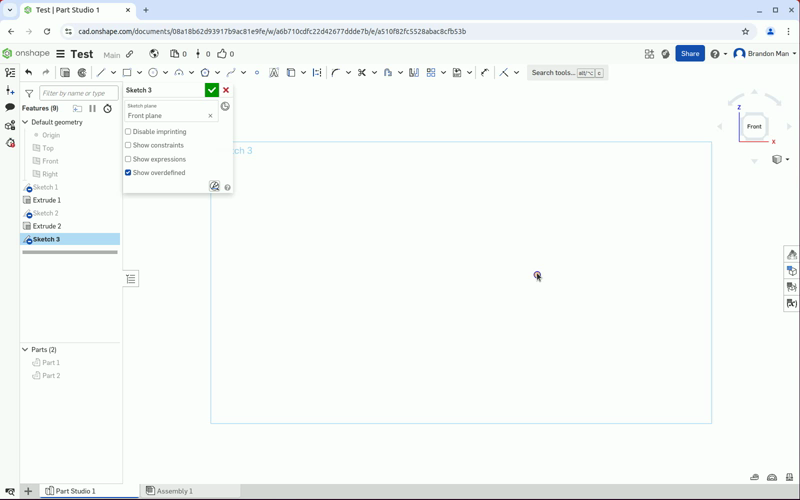
scroll(6)
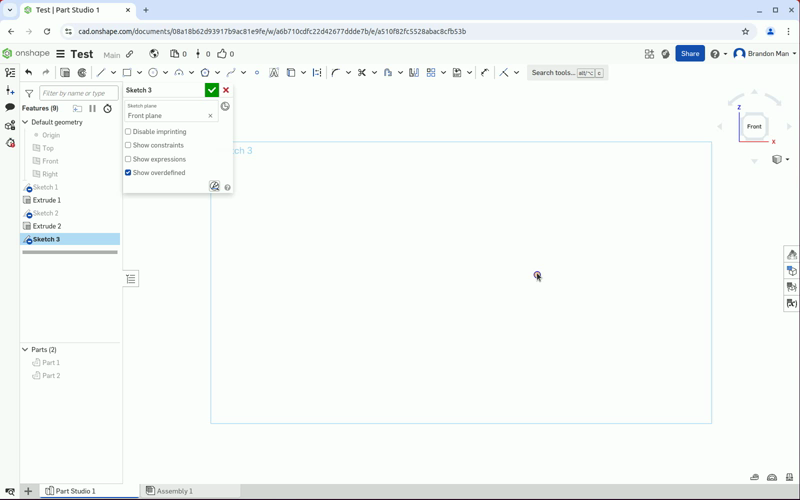
scroll(6)
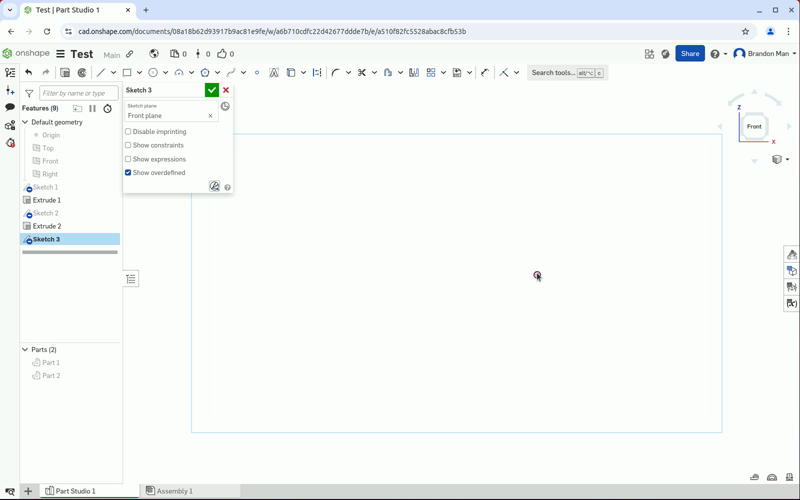
scroll(6)
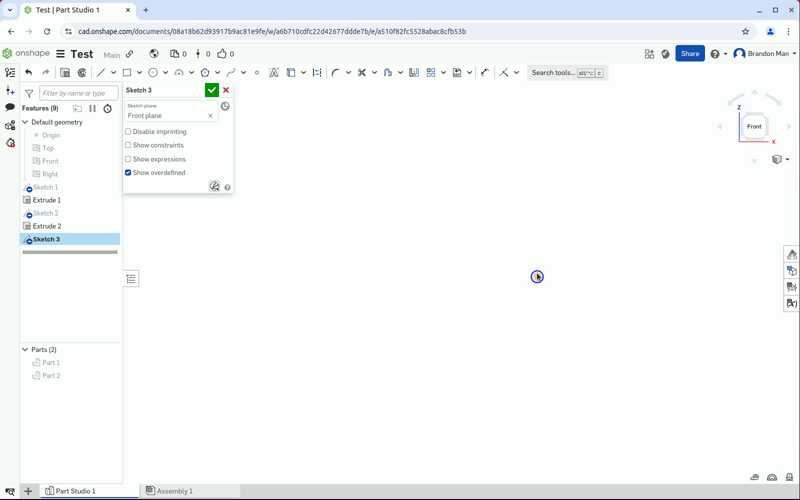
scroll(6)
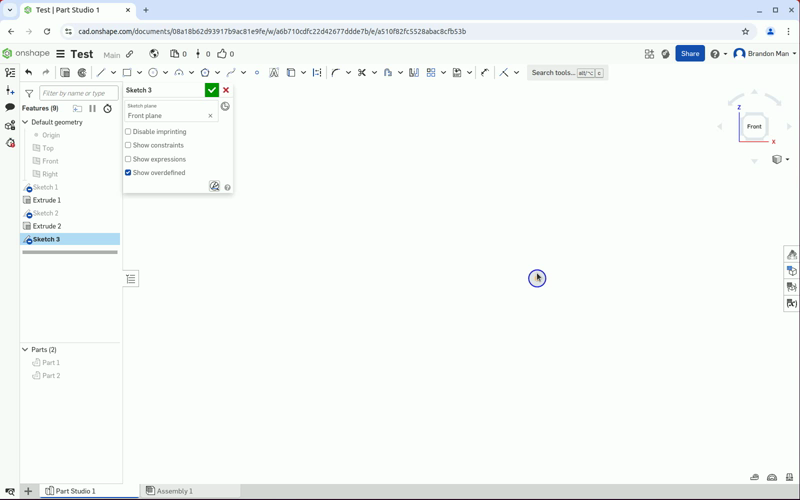
scroll(6)
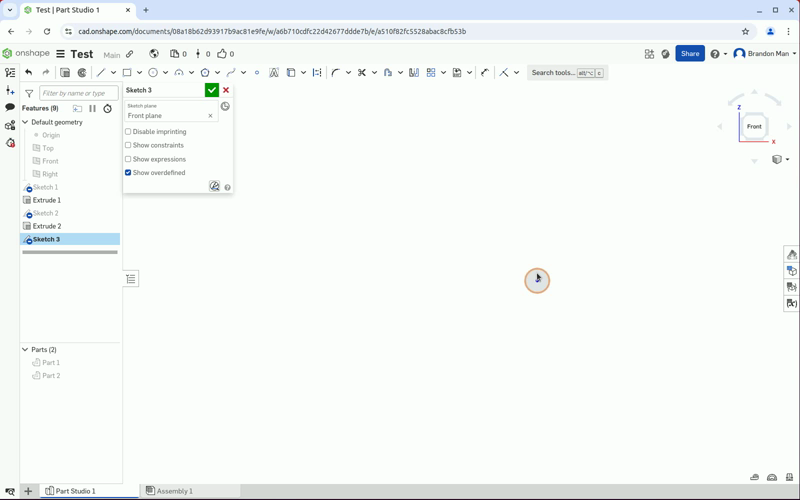
scroll(6)
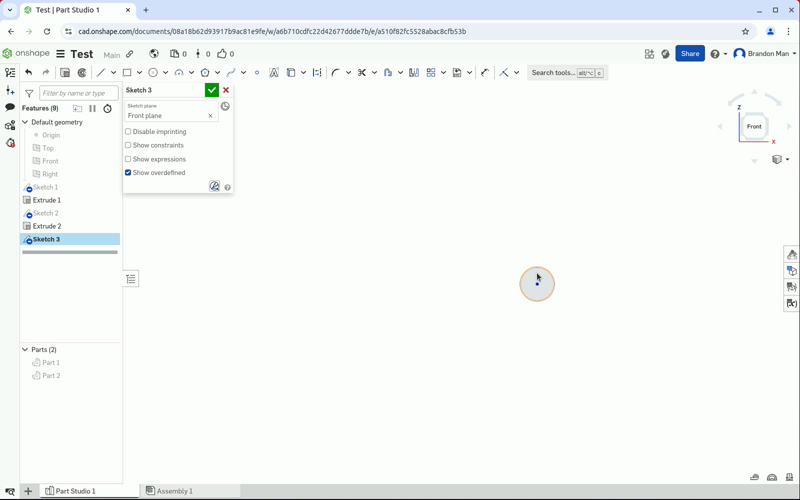
scroll(6)
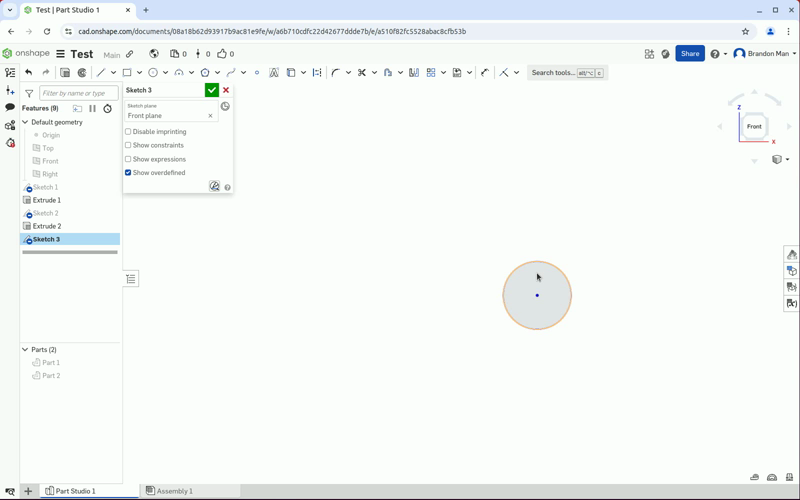
click(537, 272)
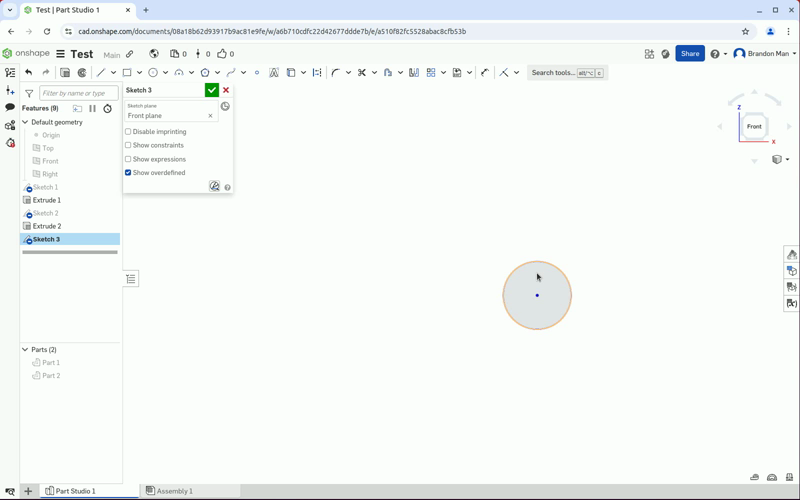
scroll(-6)
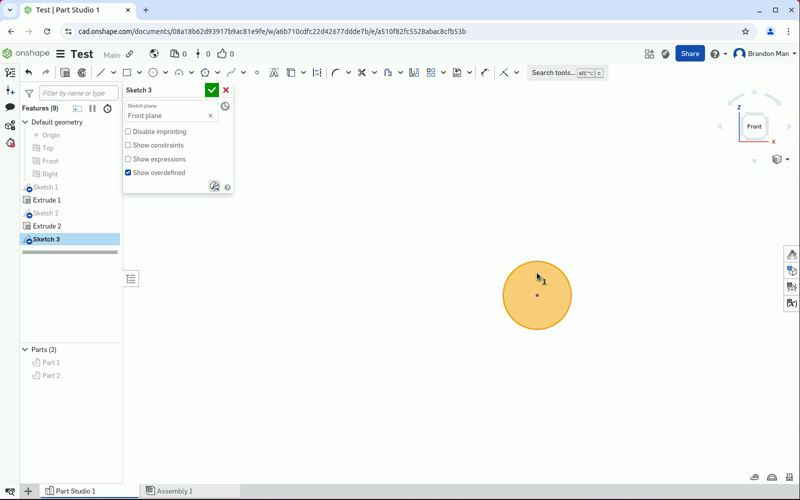
scroll(-6)
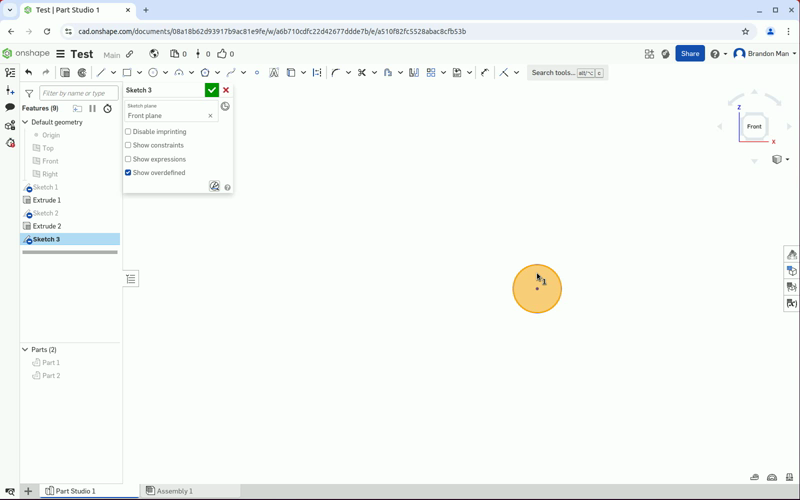
scroll(-6)
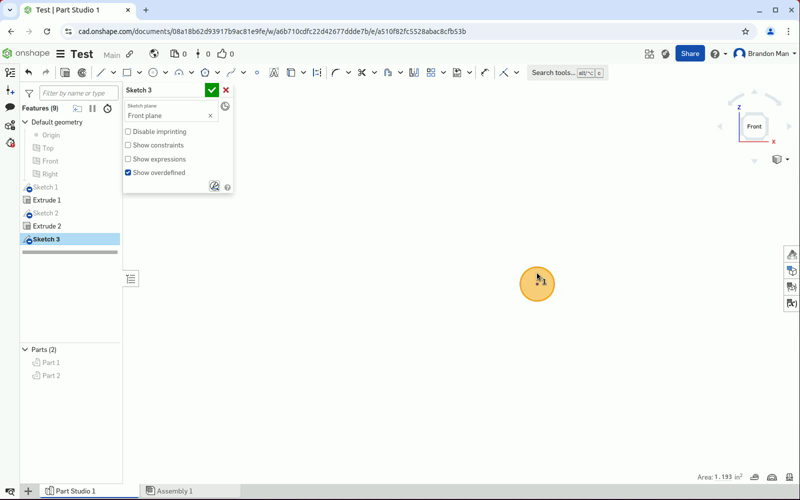
scroll(-6)
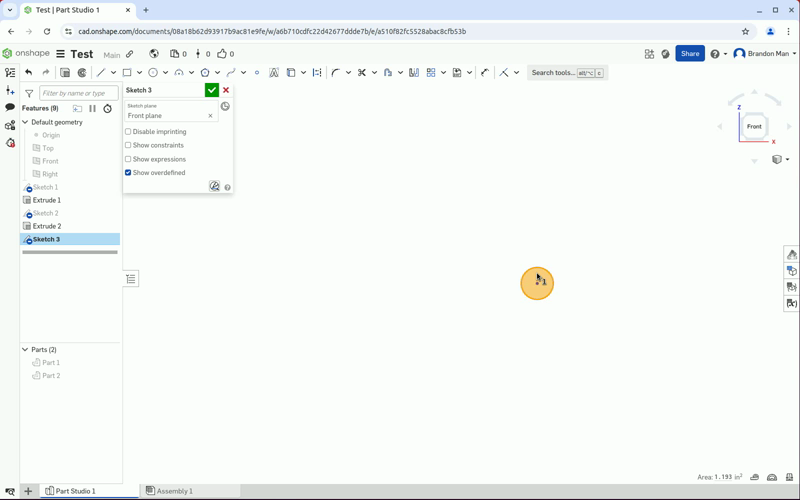
scroll(-6)
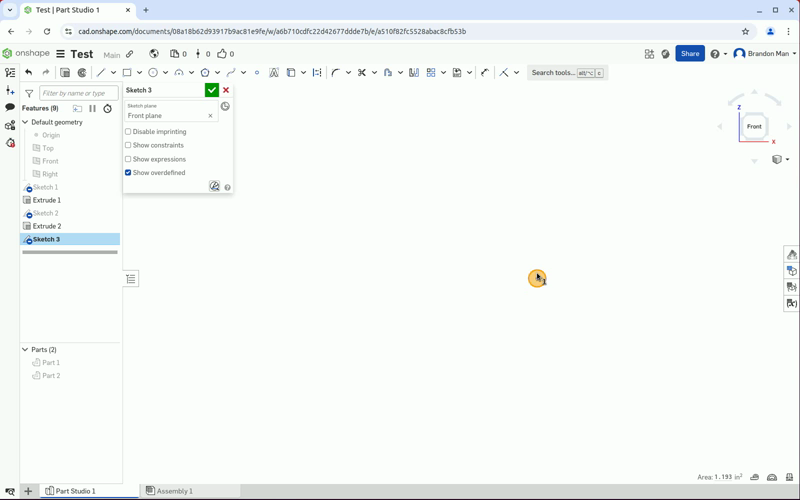
scroll(-6)
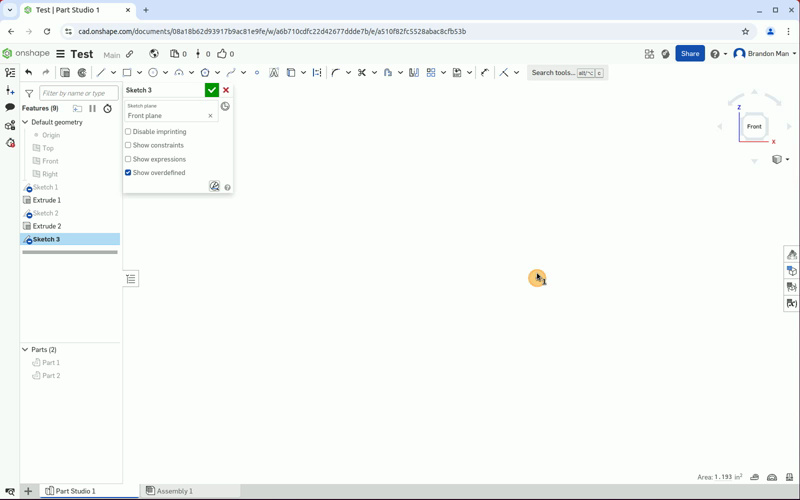
scroll(-6)
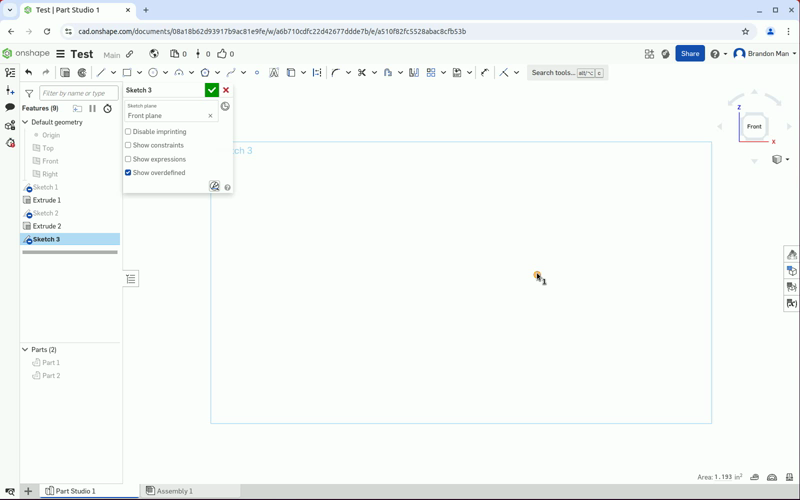
mouse_move(73, 352)
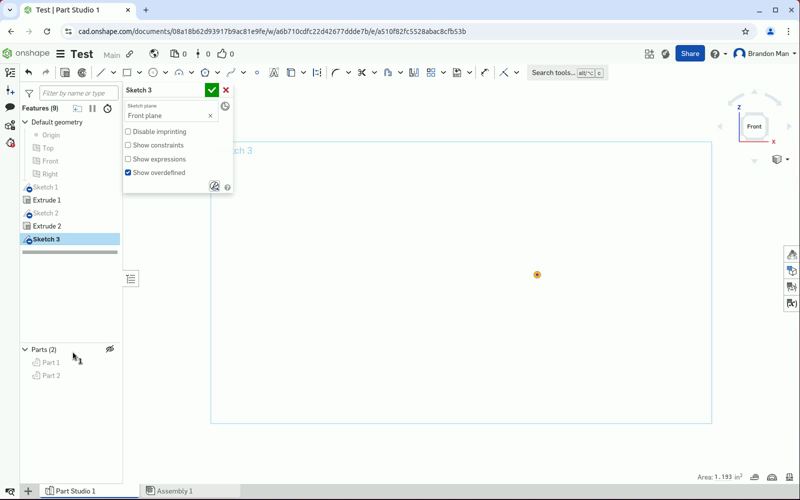
key(shift+y)
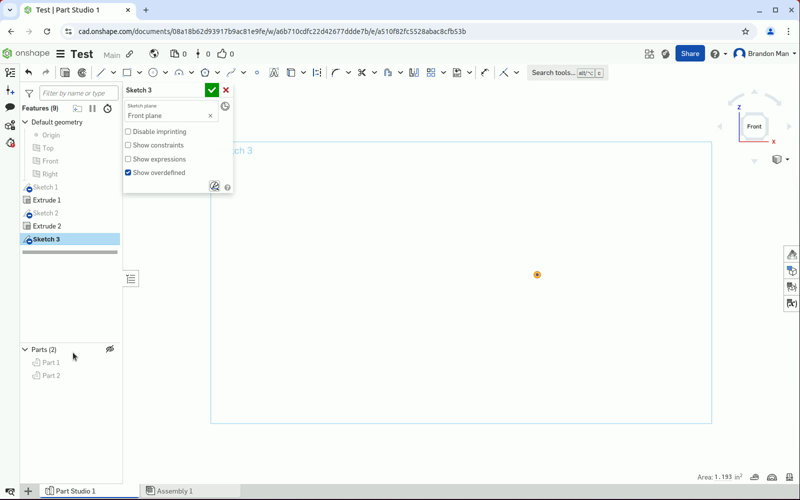
key(shift+e)
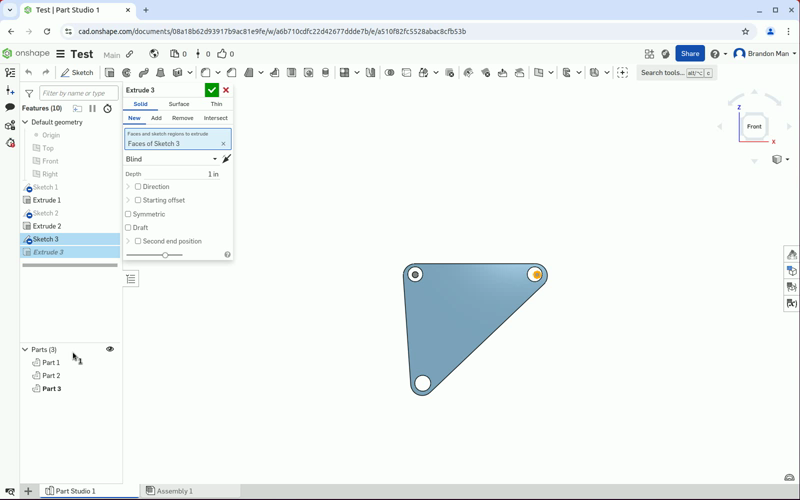
mouse_move(143, 106)
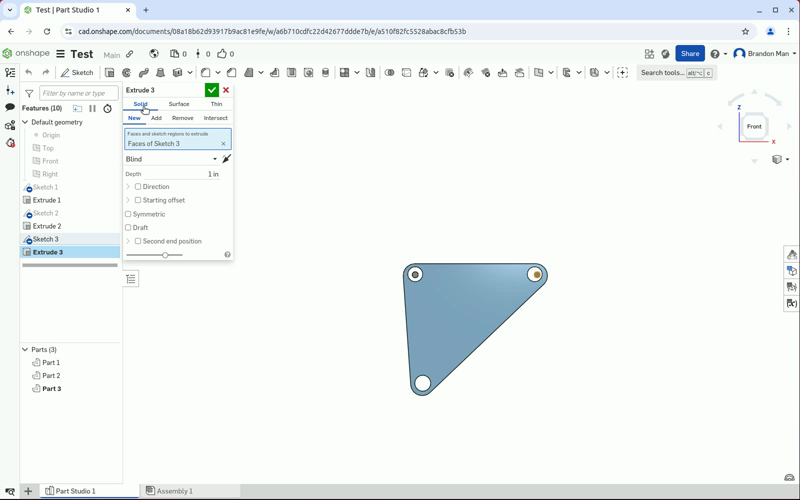
click(143, 106)
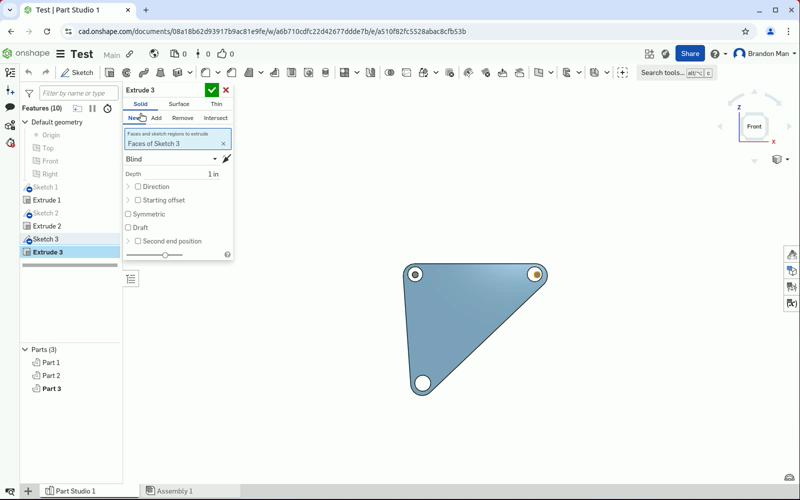
mouse_move(137, 120)
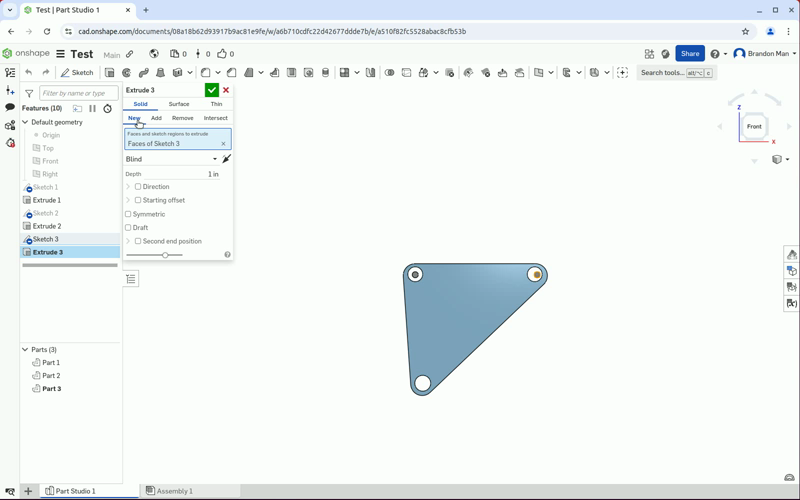
click(137, 120)
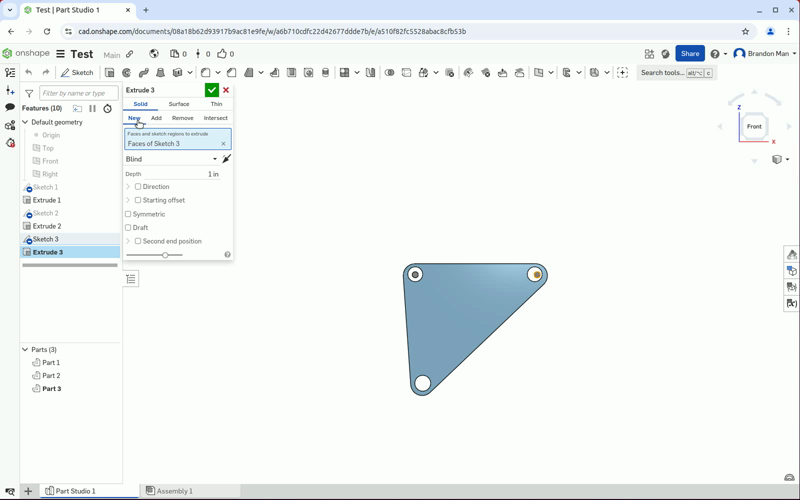
key(tab, 4)
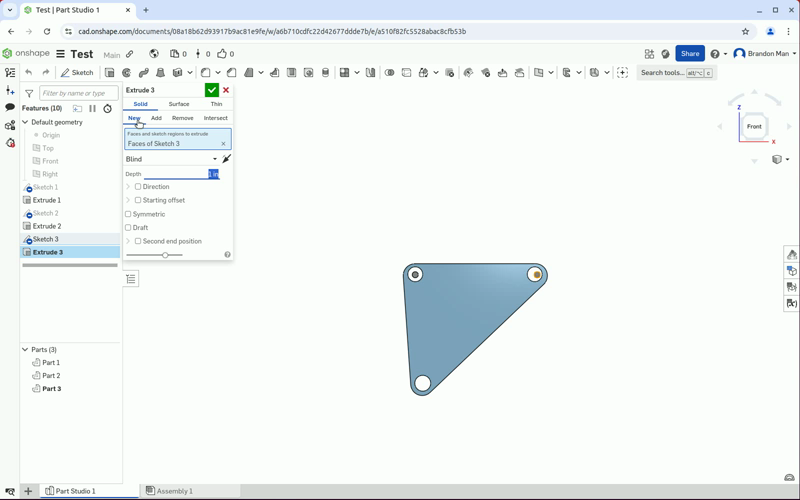
text(2.889)
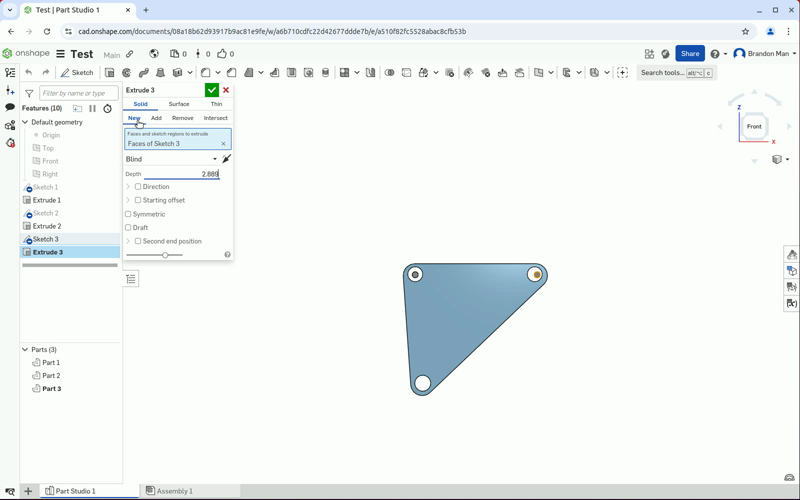
key(enter)
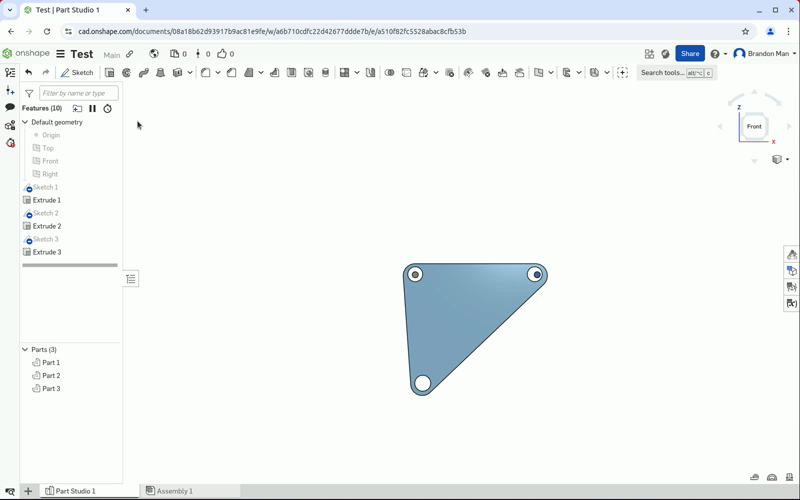
key(shift+h)
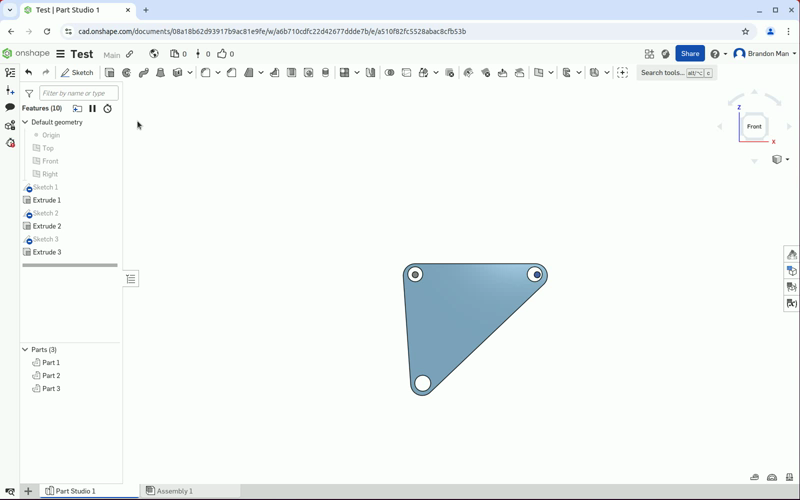
key(shift+h)
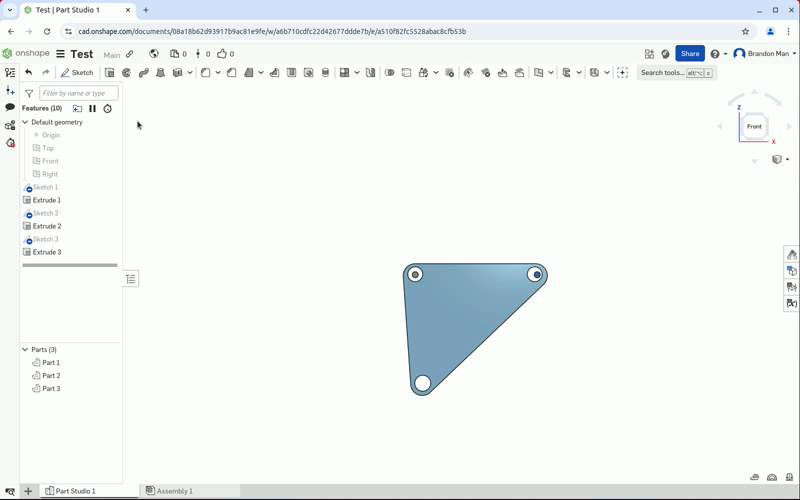
mouse_move(73, 189)
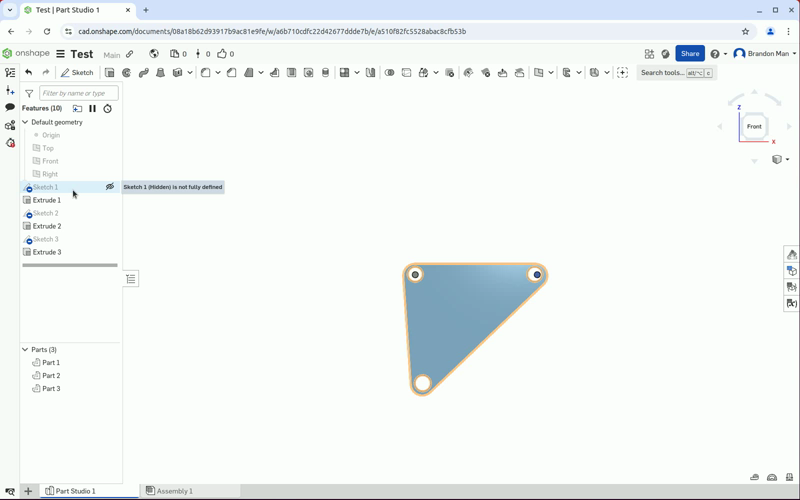
click(73, 189)
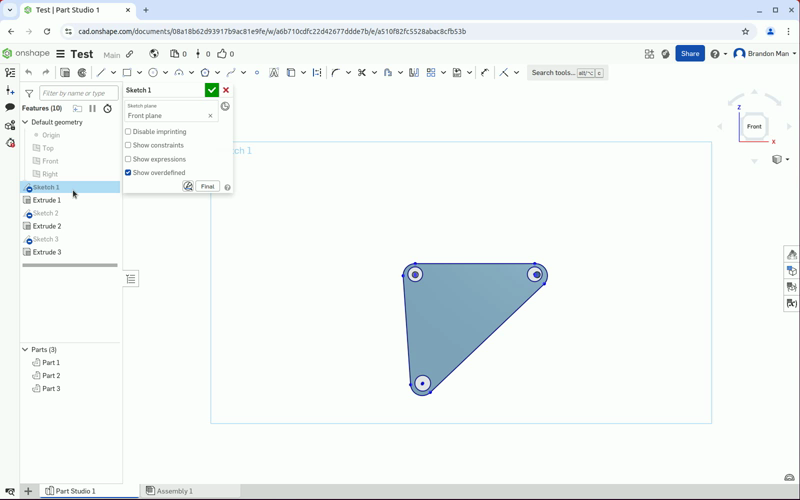
mouse_move(229, 92)
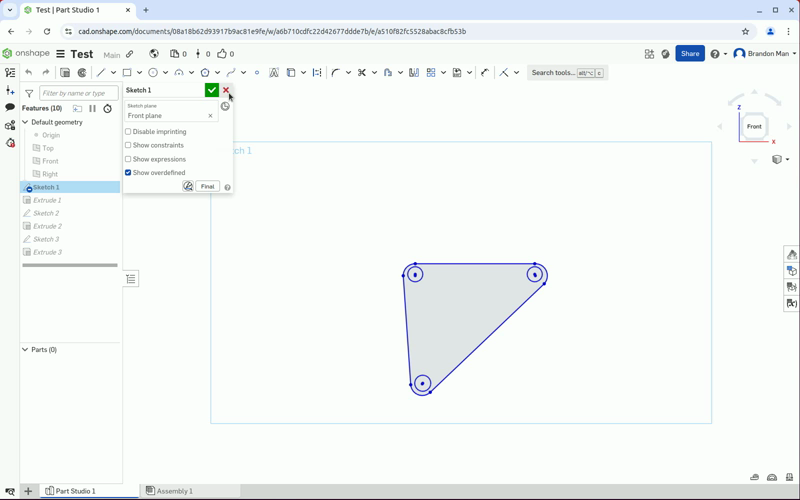
click(229, 92)
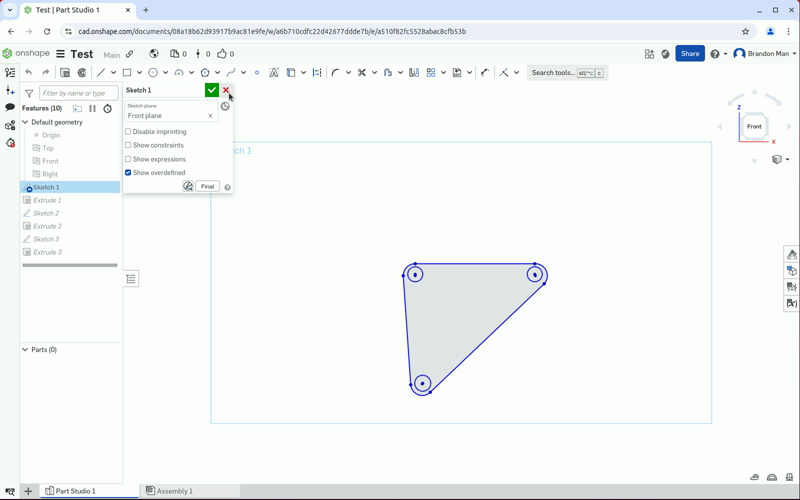
key(shift+s)
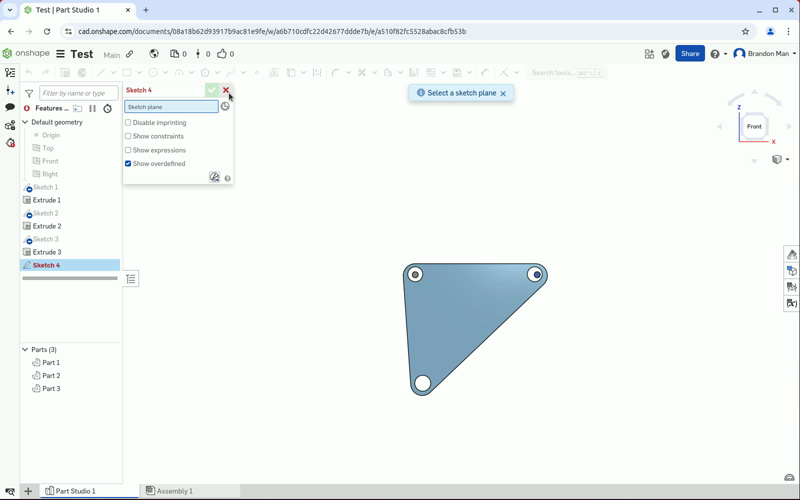
mouse_move(73, 163)
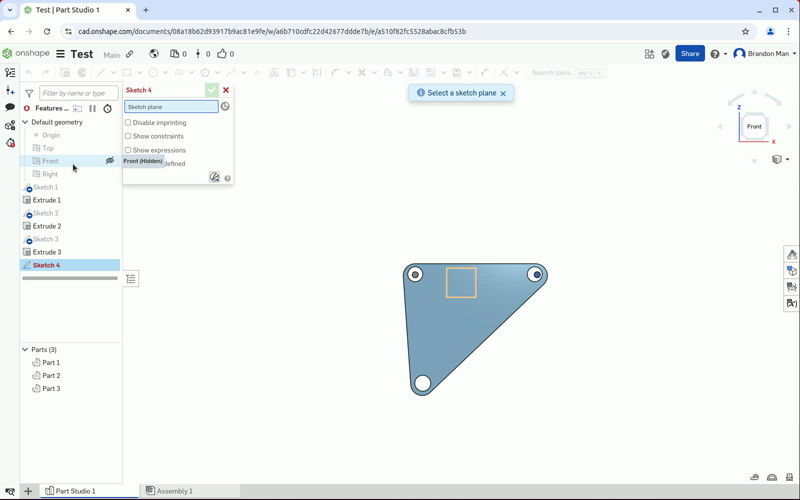
click(73, 163)
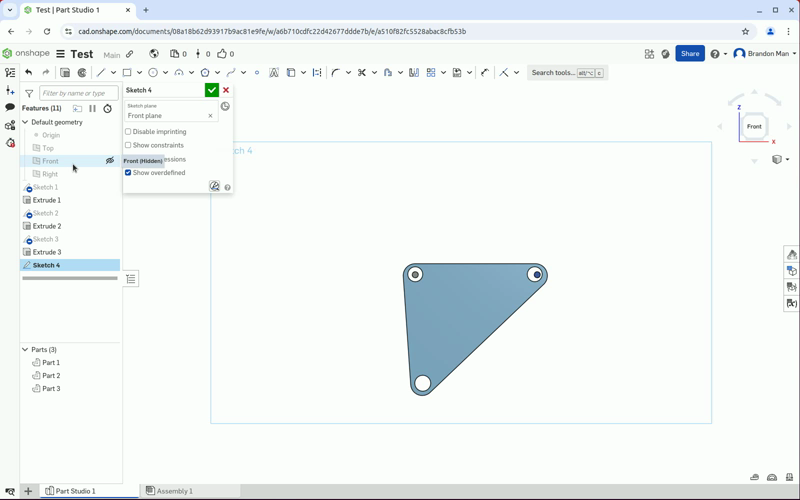
mouse_move(73, 352)
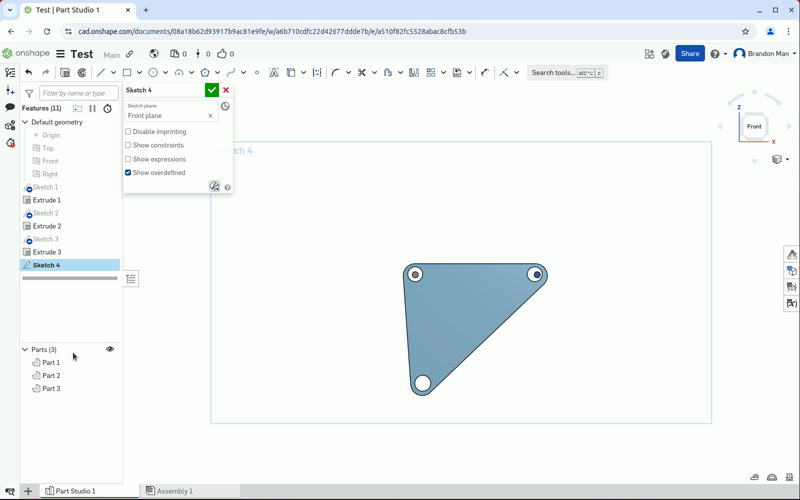
key(y)
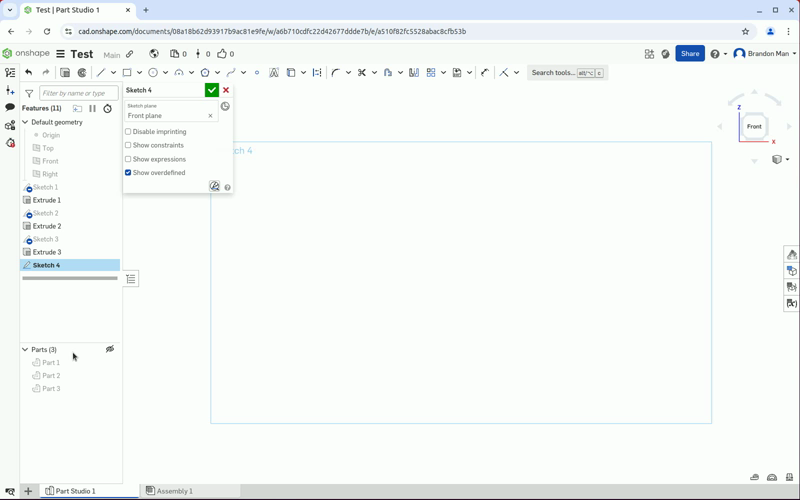
key(c)
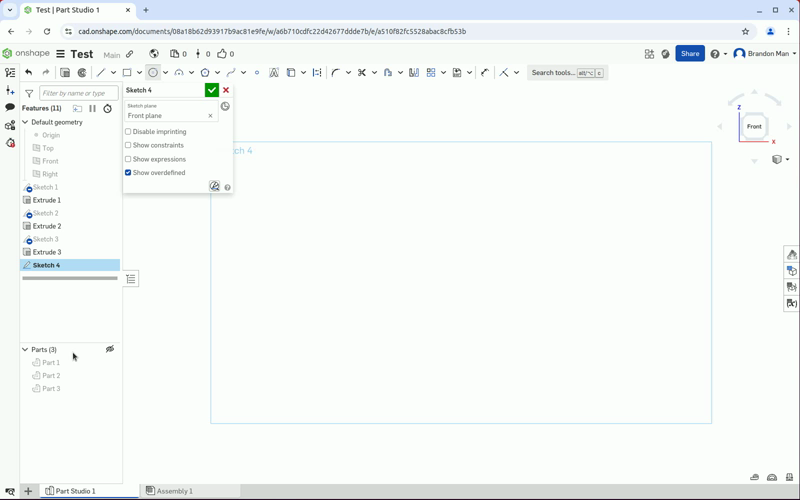
key_down(shift)
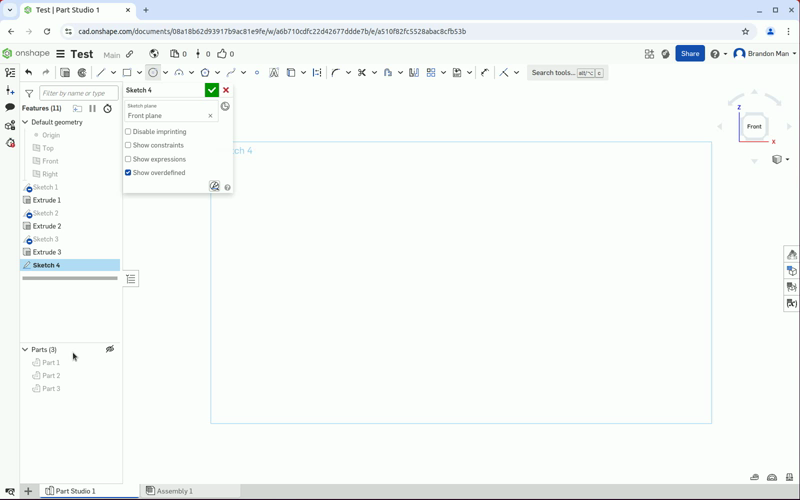
mouse_move(423, 383)
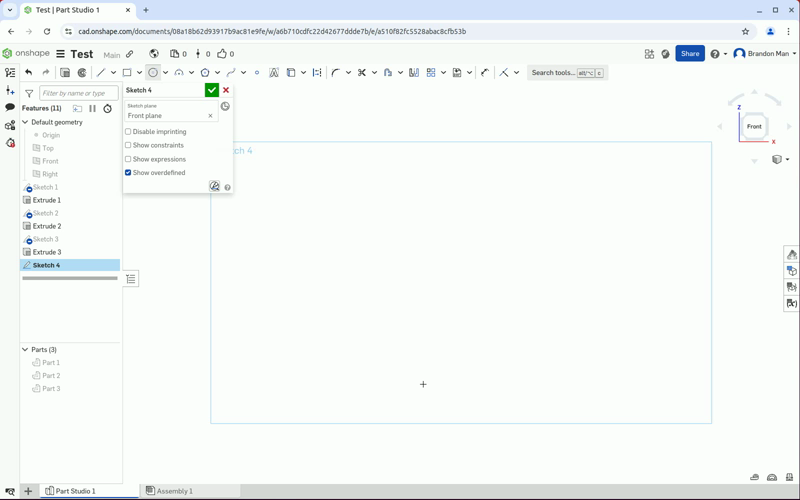
click(423, 383)
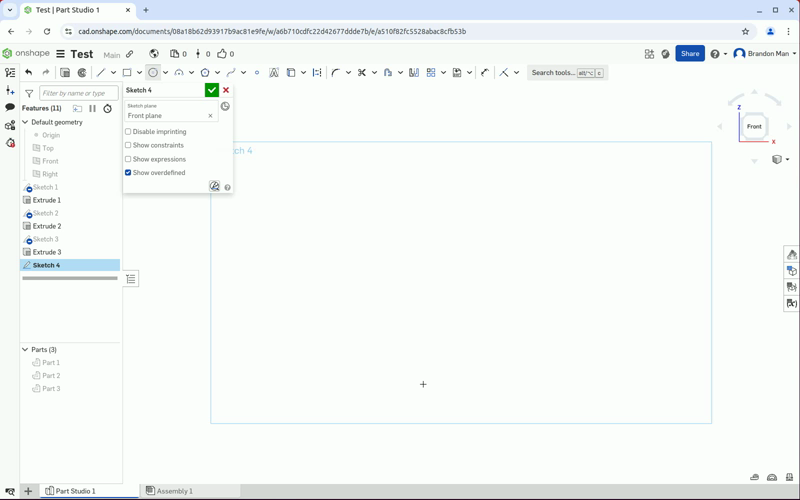
key_up(shift)
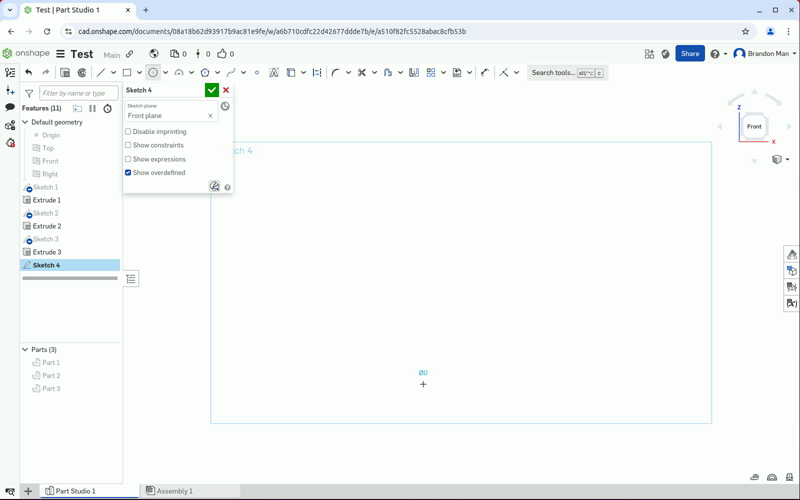
mouse_move(426, 383)
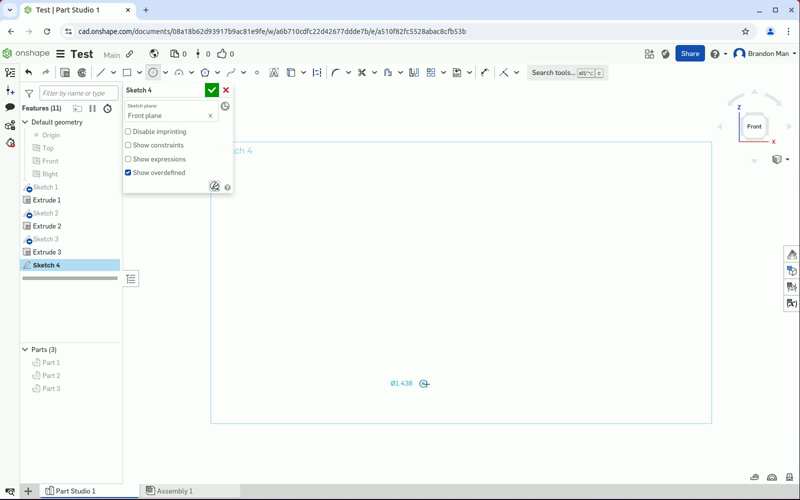
click(426, 383)
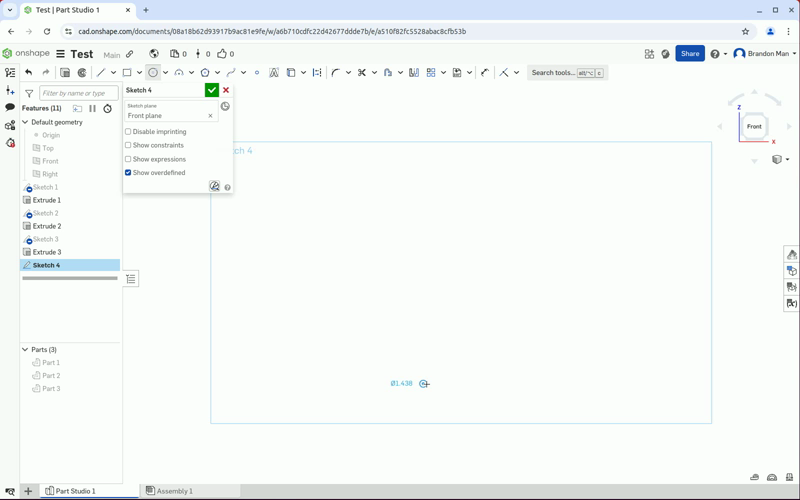
key(esc)
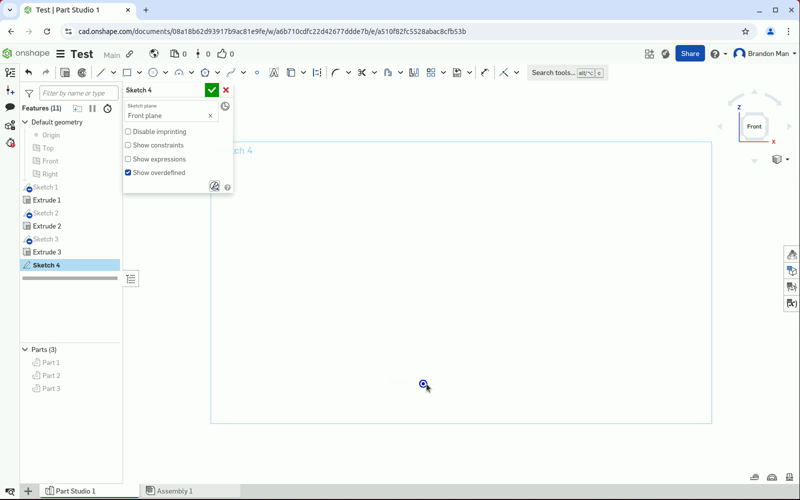
mouse_move(422, 384)
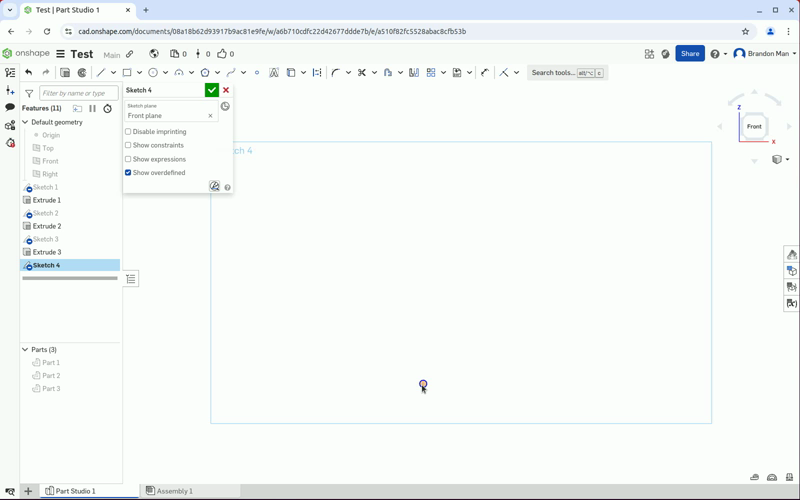
scroll(6)
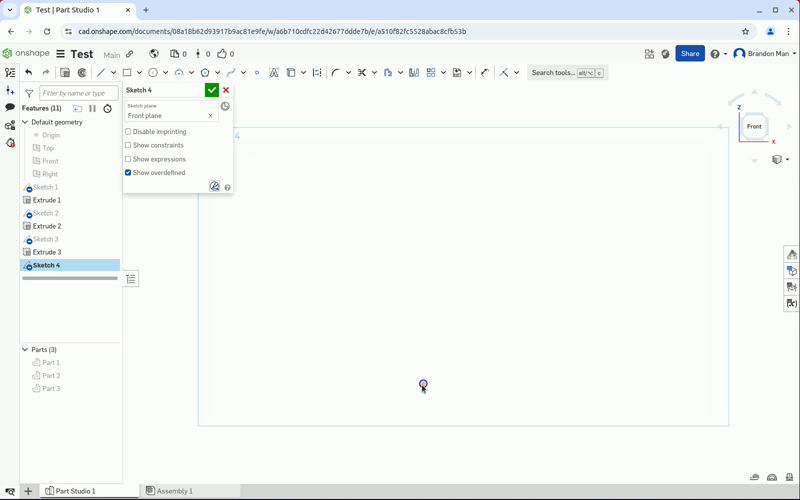
scroll(6)
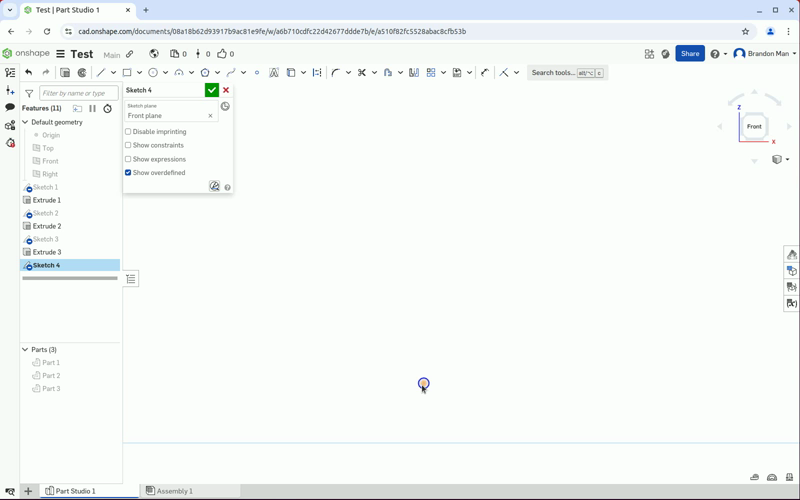
scroll(6)
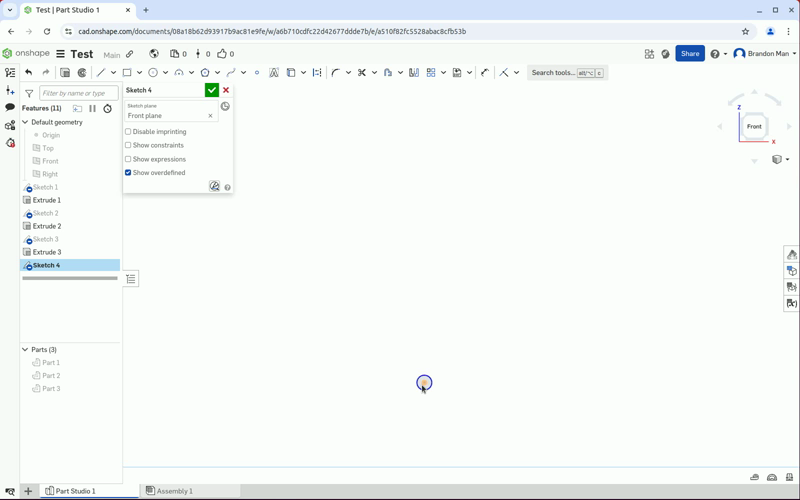
scroll(6)
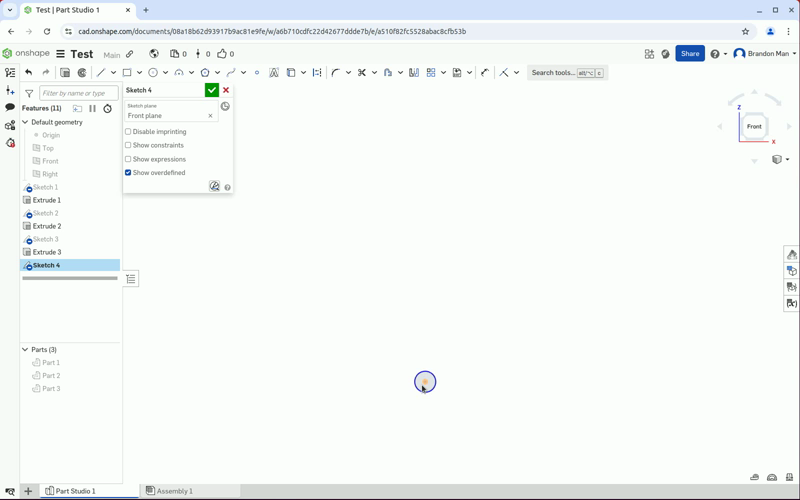
scroll(6)
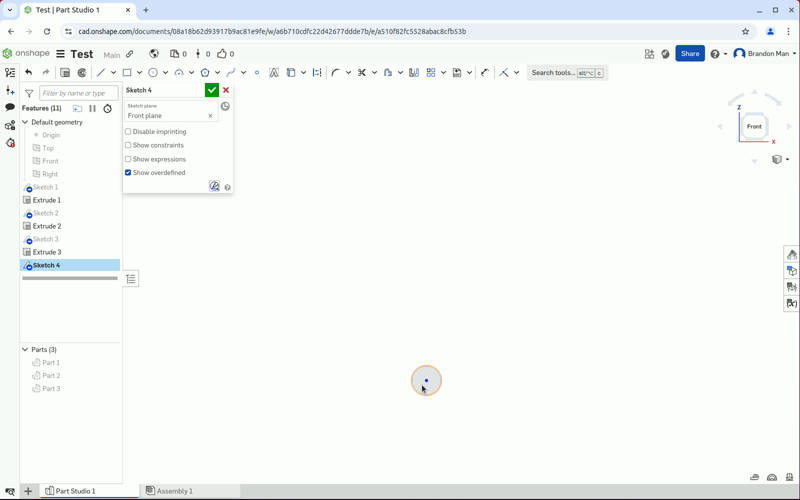
scroll(6)
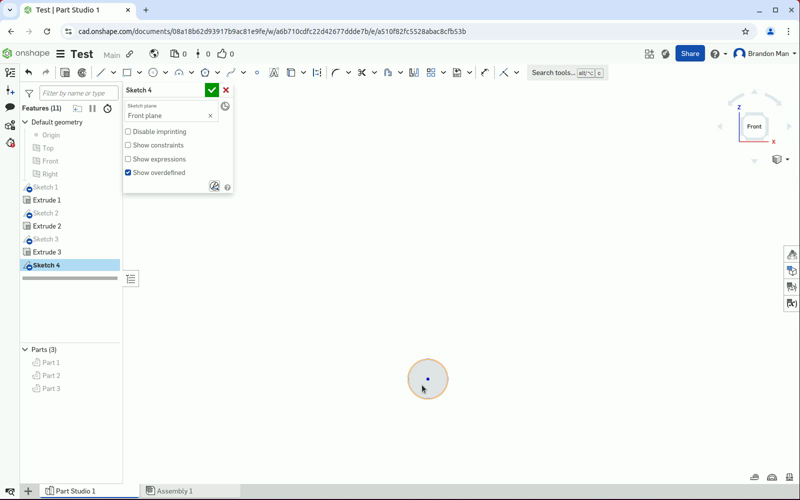
scroll(6)
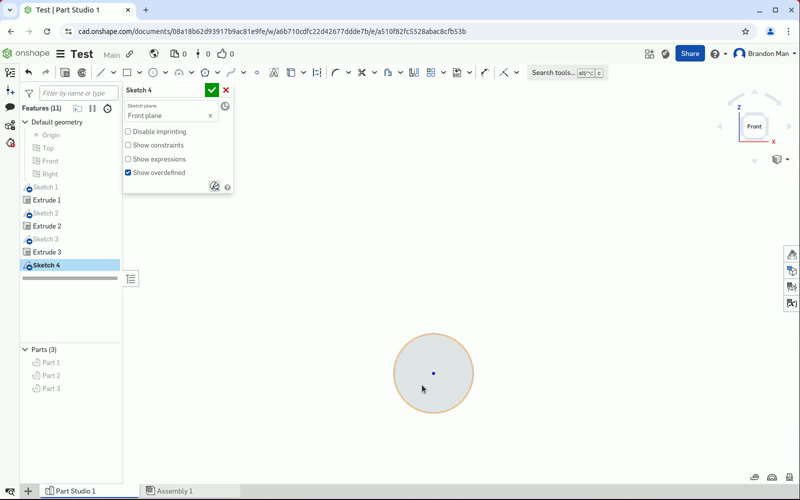
click(422, 384)
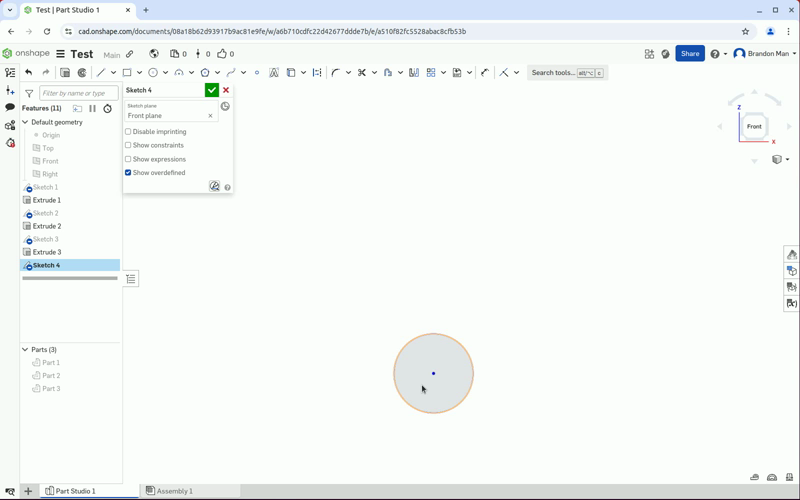
scroll(-6)
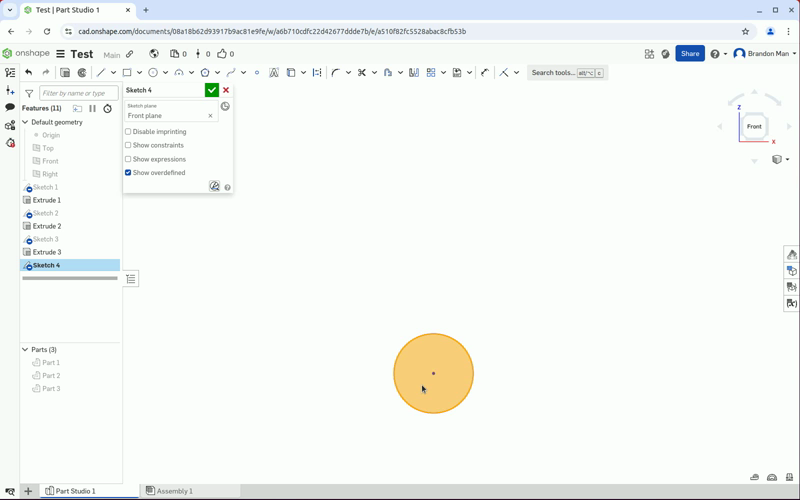
scroll(-6)
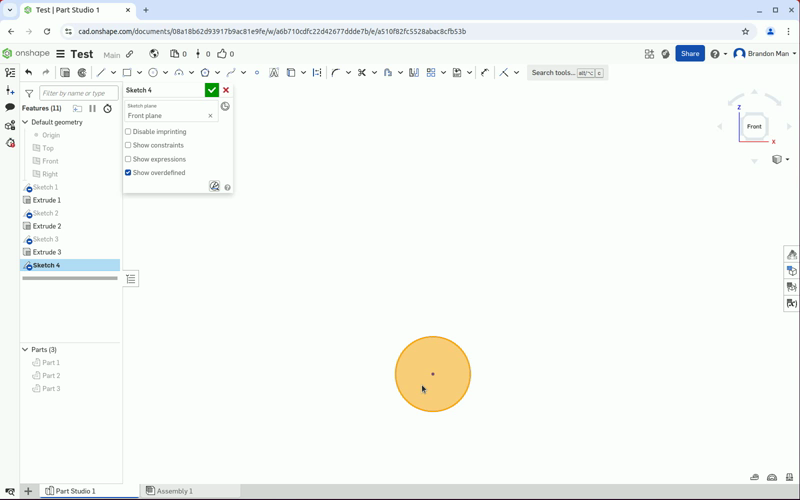
scroll(-6)
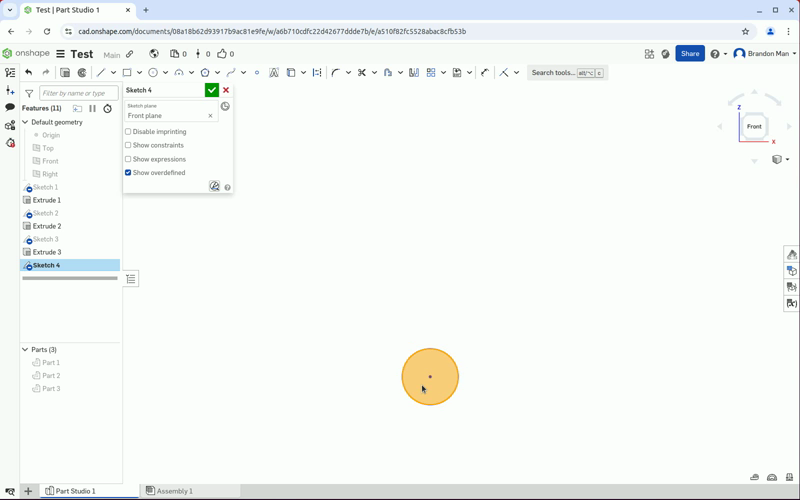
scroll(-6)
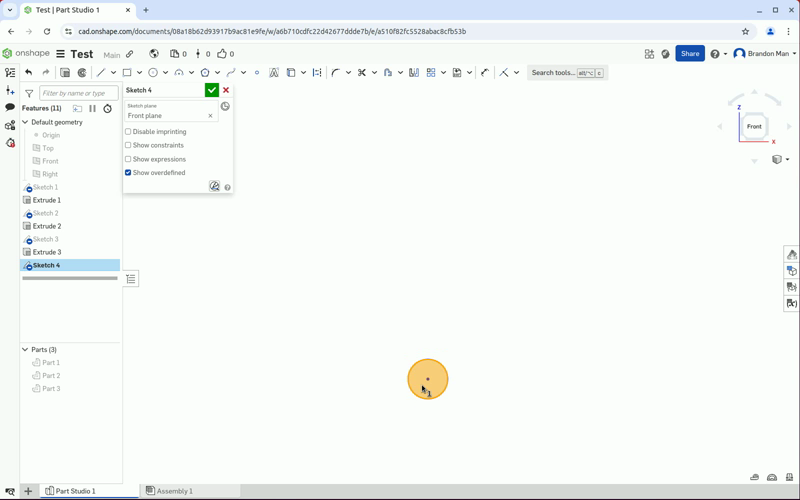
scroll(-6)
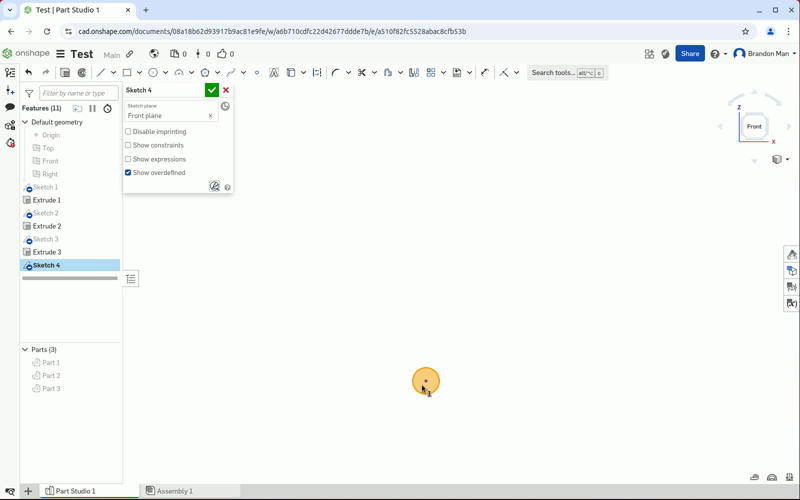
scroll(-6)
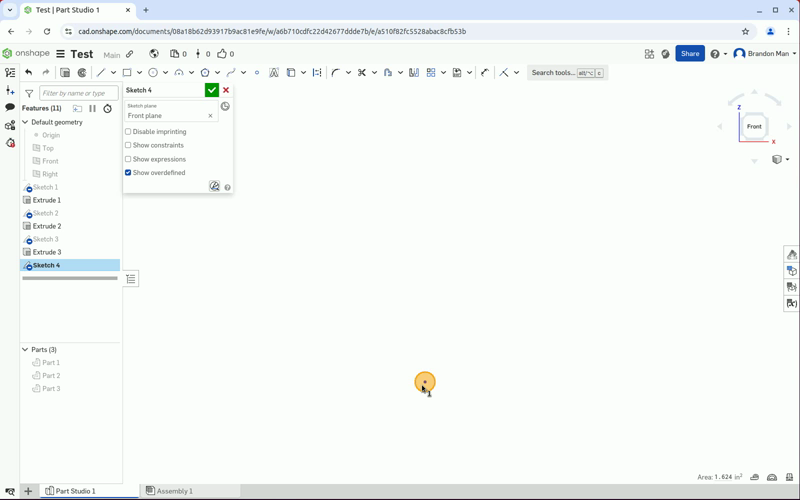
scroll(-6)
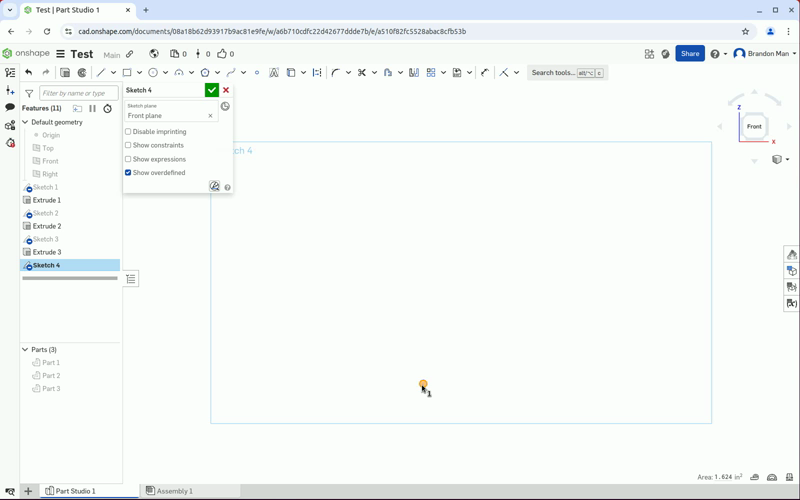
mouse_move(73, 352)
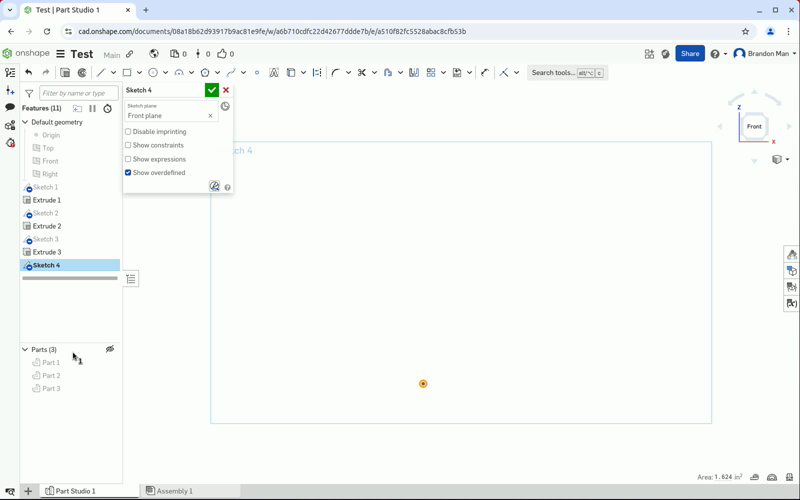
key(shift+y)
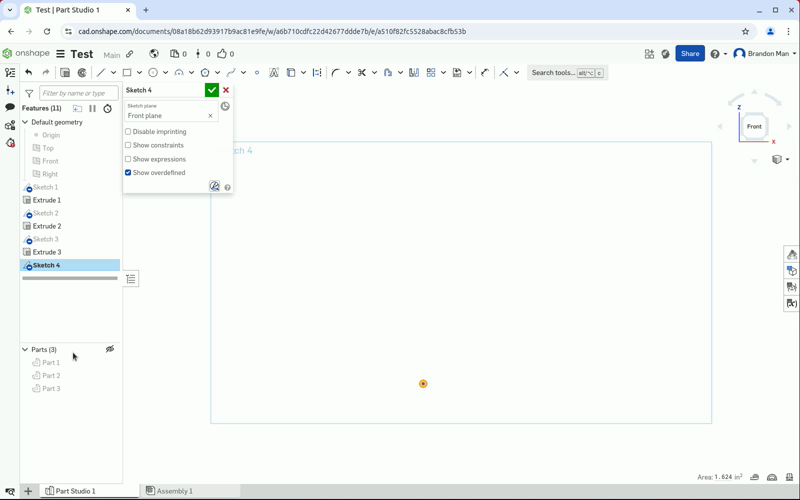
key(shift+e)
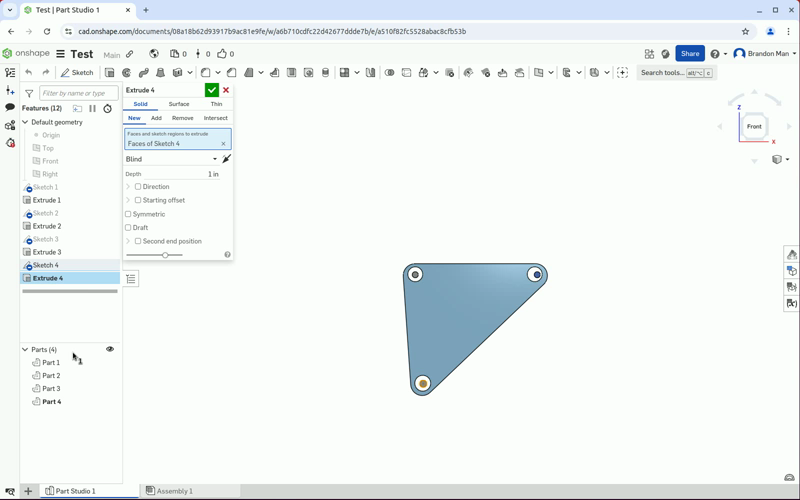
mouse_move(143, 106)
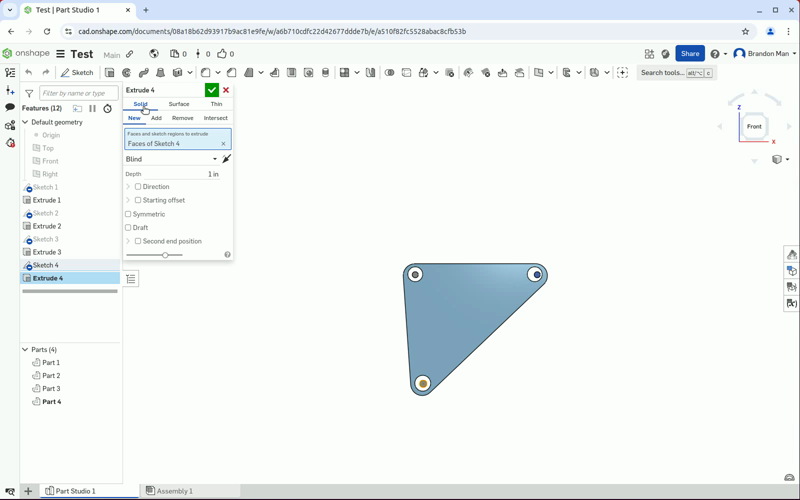
click(143, 106)
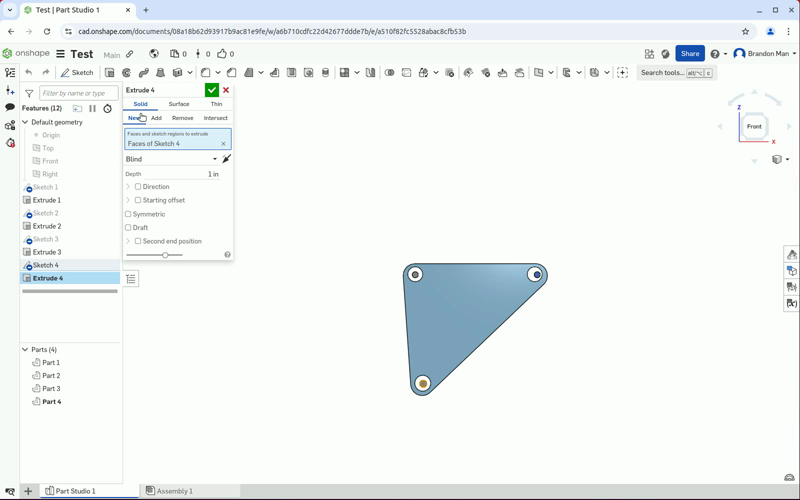
mouse_move(137, 120)
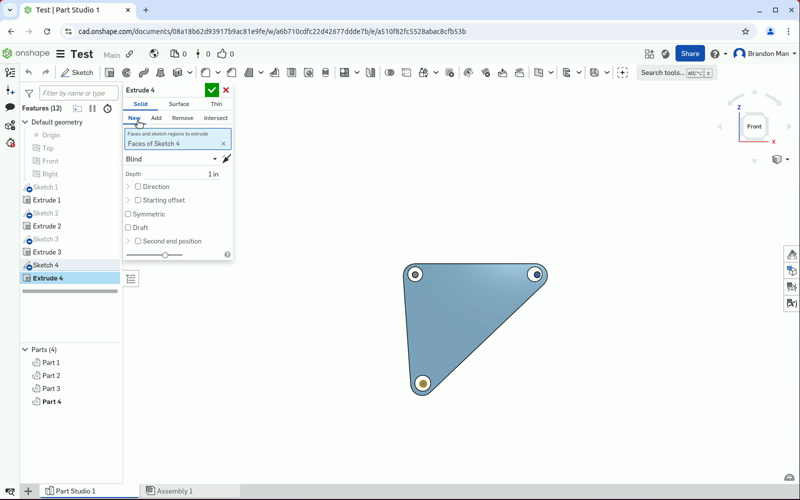
click(137, 120)
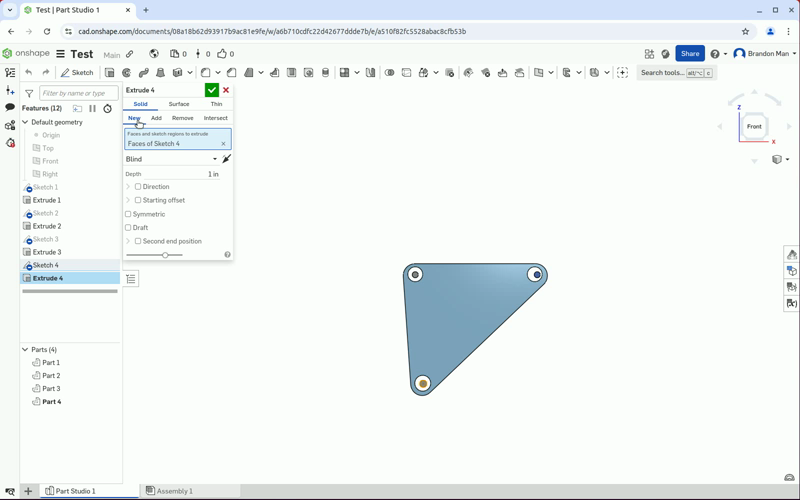
key(tab, 4)
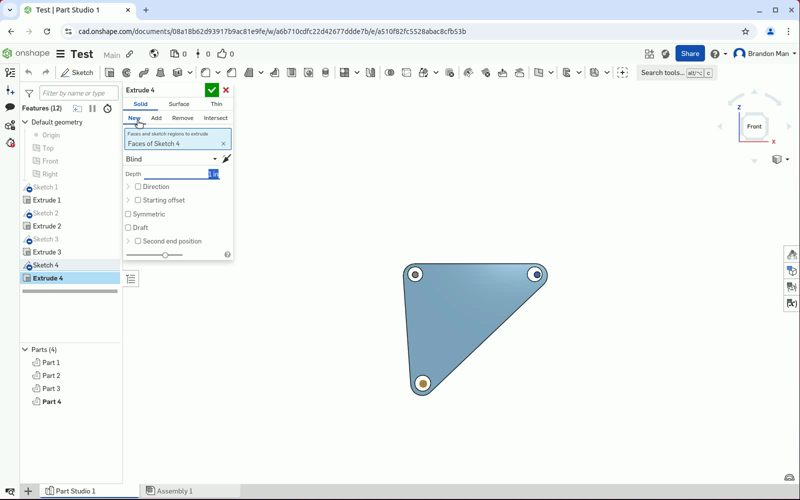
text(2.889)
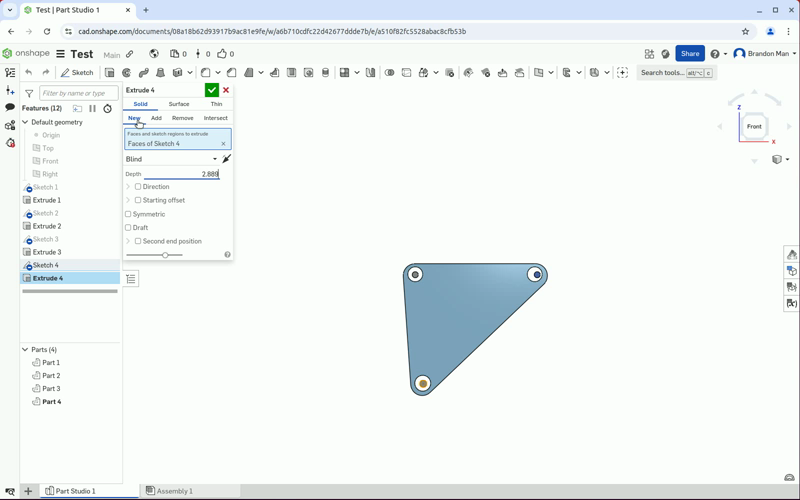
key(enter)
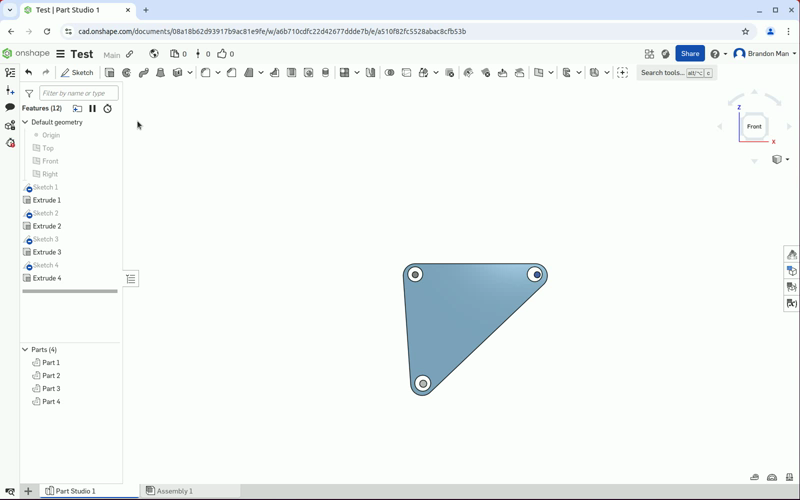
key(shift+h)
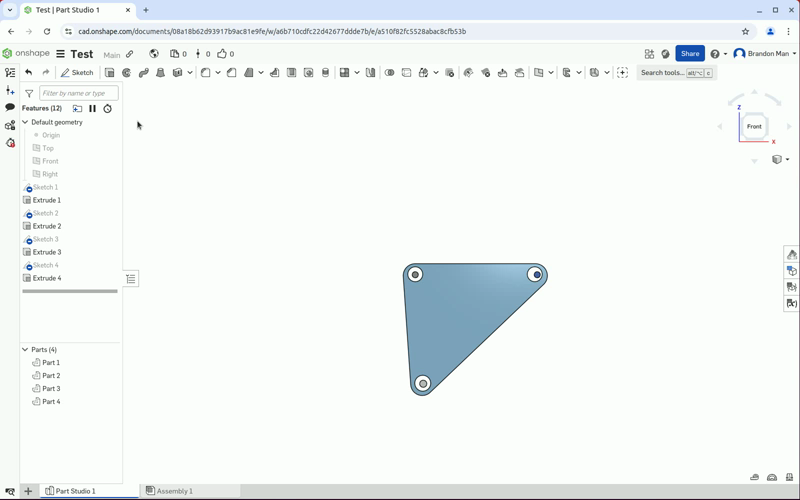
key(shift+h)
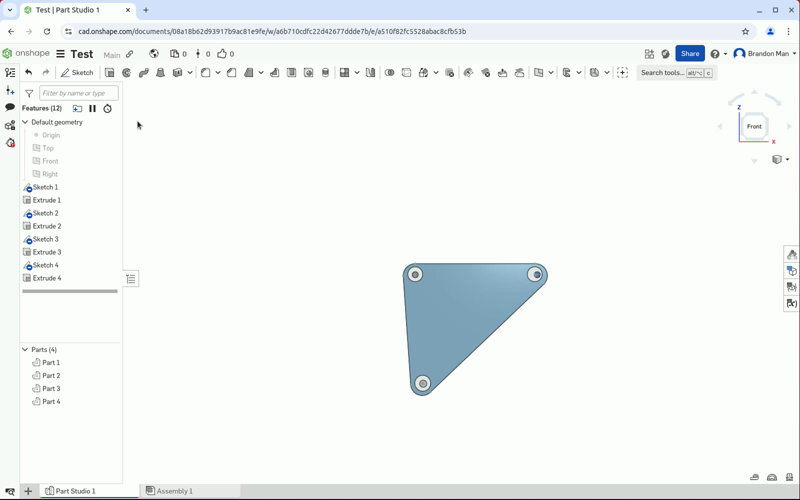
key(shift+7)
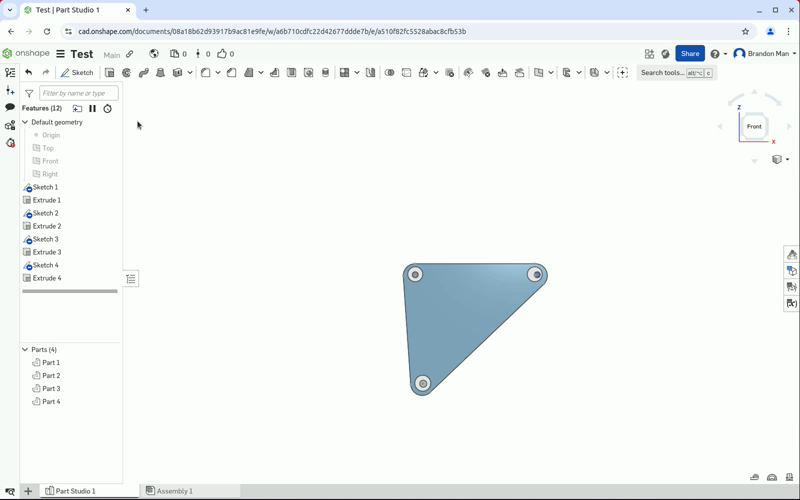
key(left, 2)
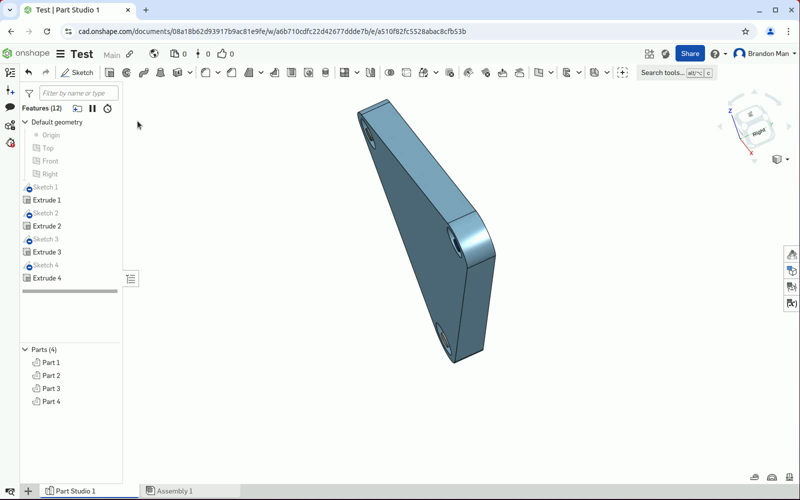
key(down, 2)
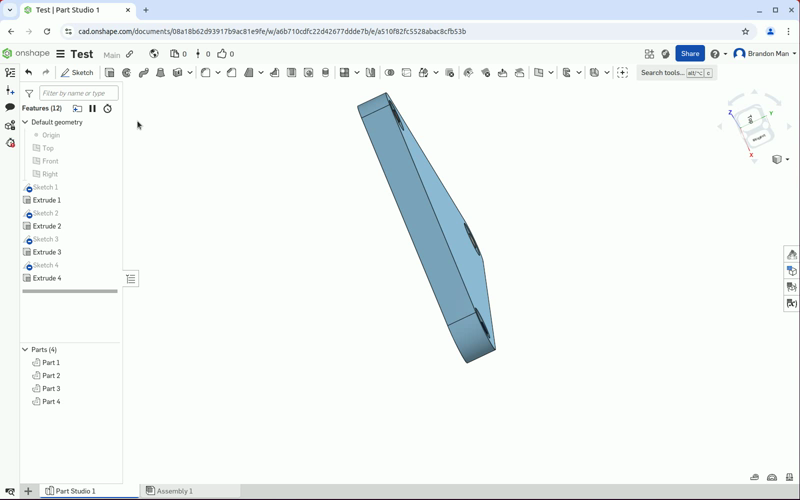
key(up, 2)
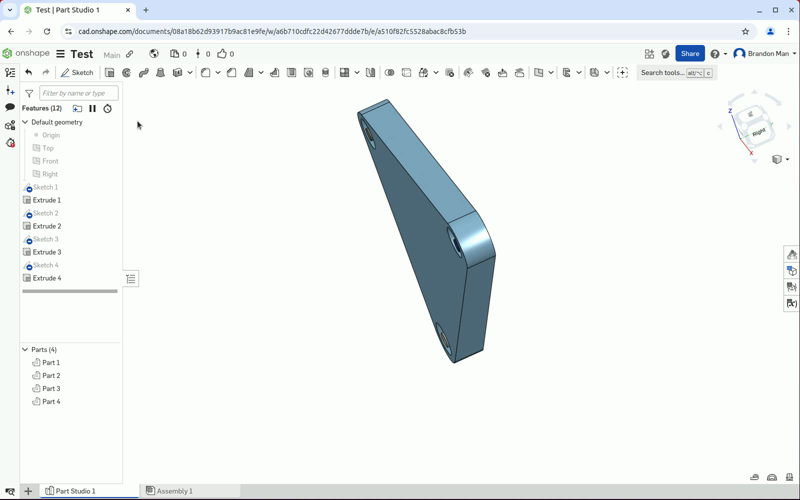
key(right, 2)
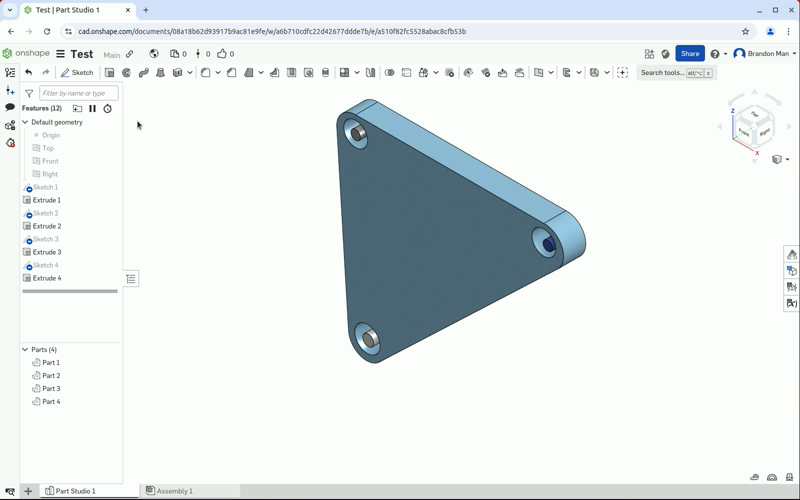
mouse_move(73, 189)
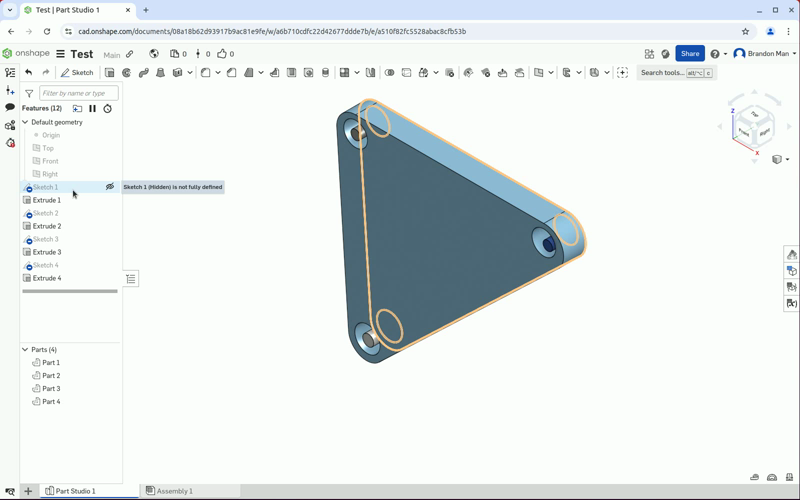
click(73, 189)